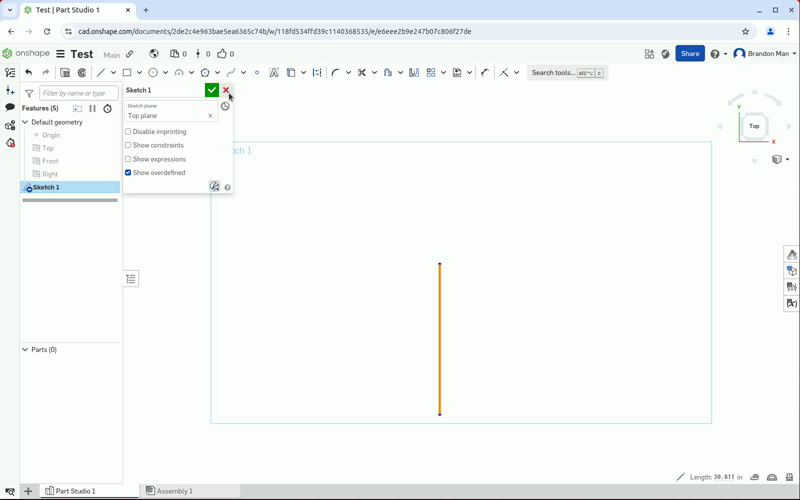
key(shift+h)
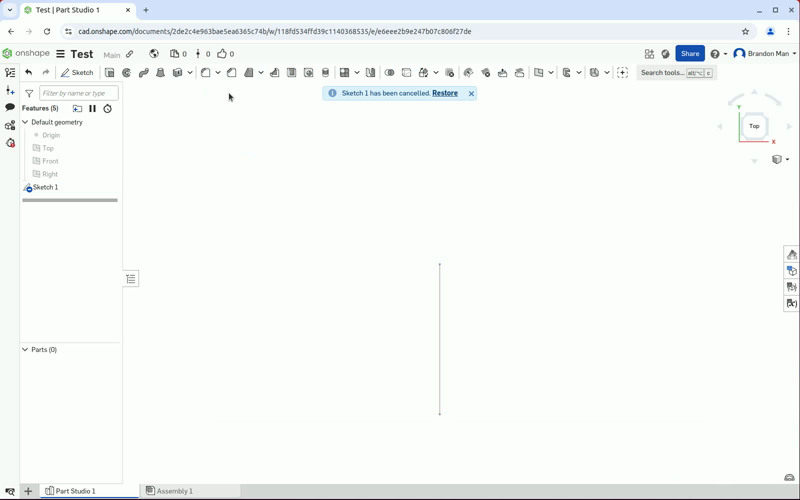
key(shift+s)
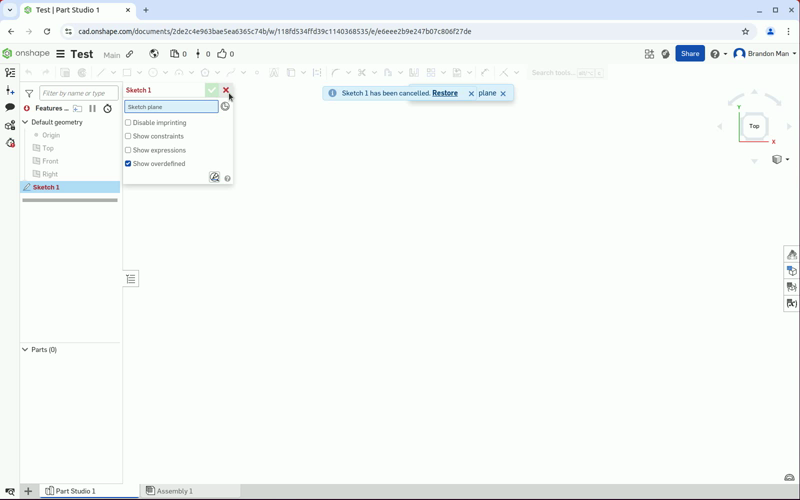
mouse_move(73, 150)
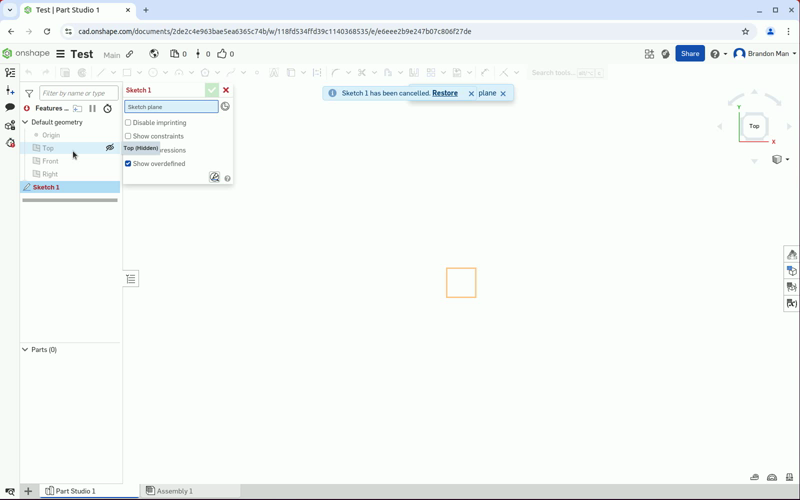
click(73, 150)
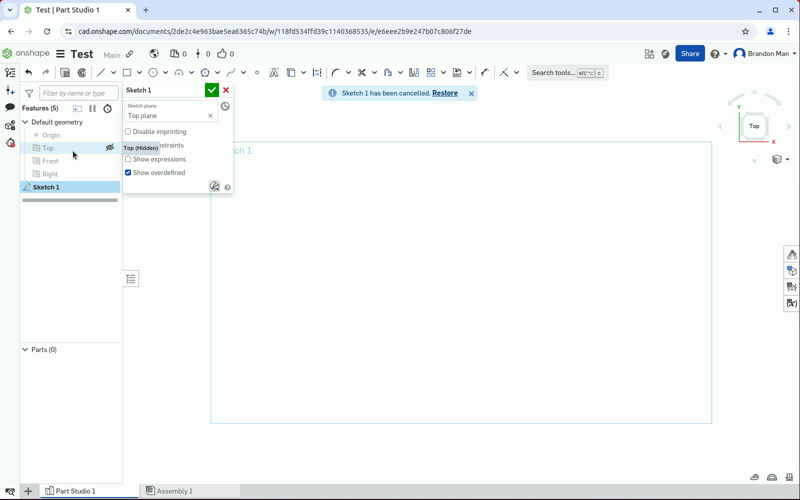
mouse_move(73, 352)
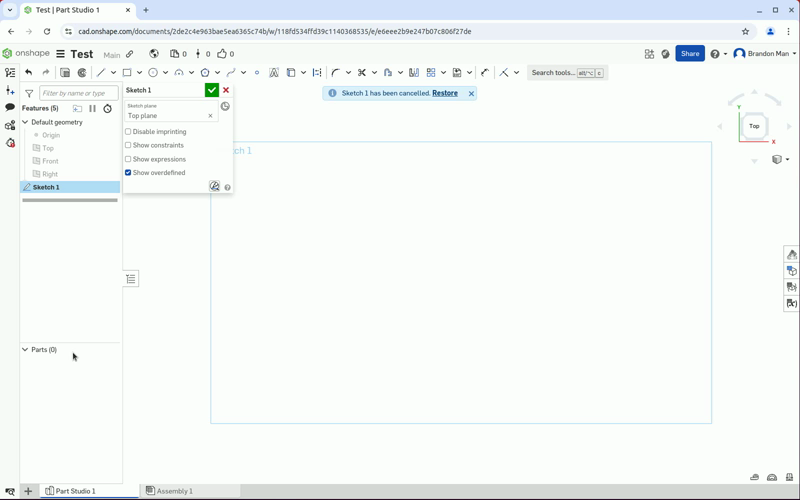
key(y)
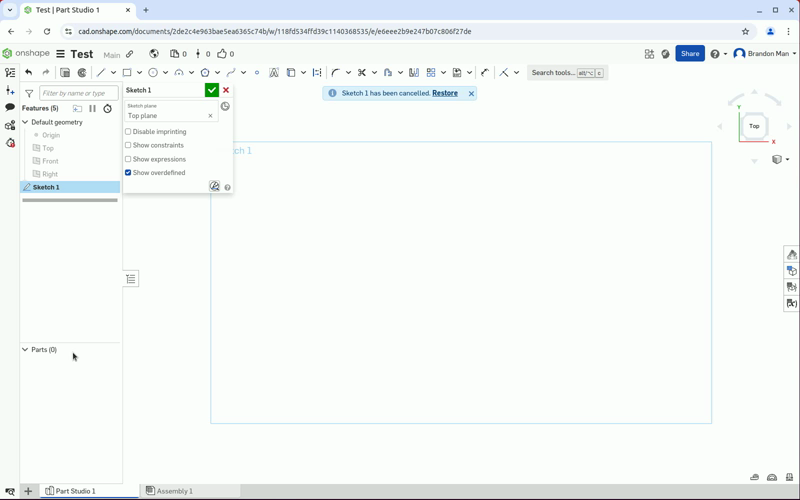
key(l)
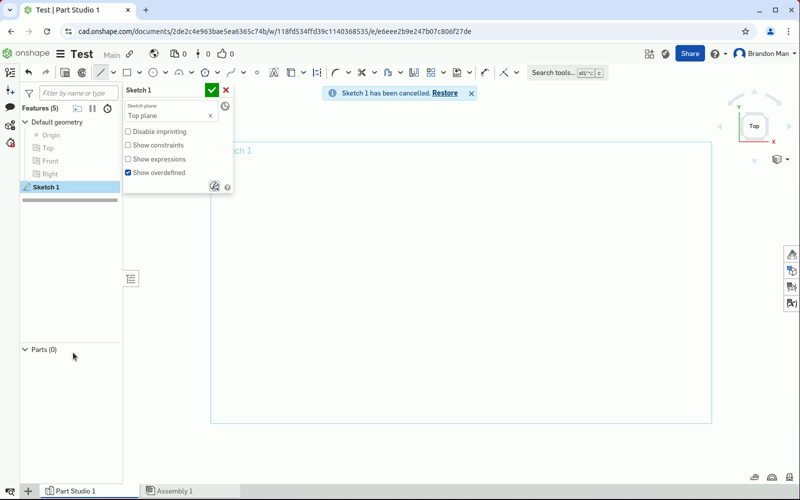
key_down(shift)
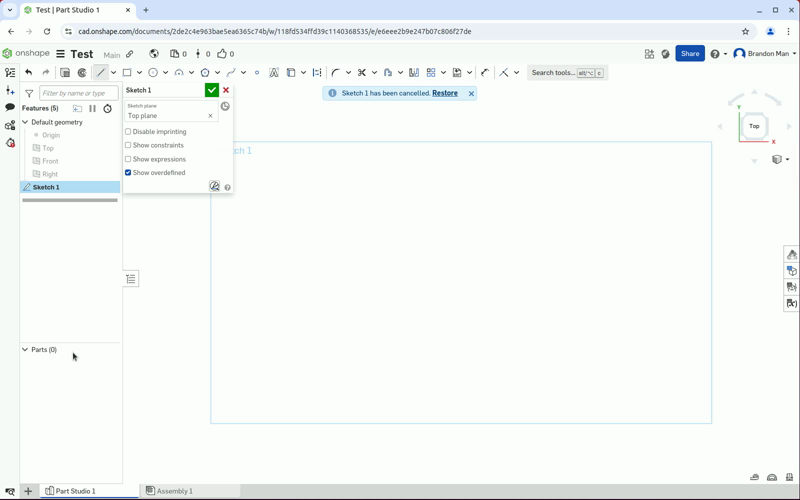
mouse_move(449, 293)
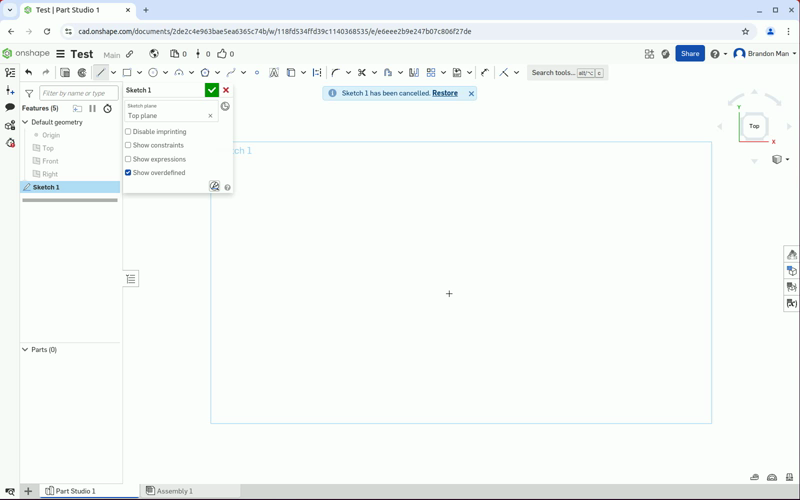
click(449, 293)
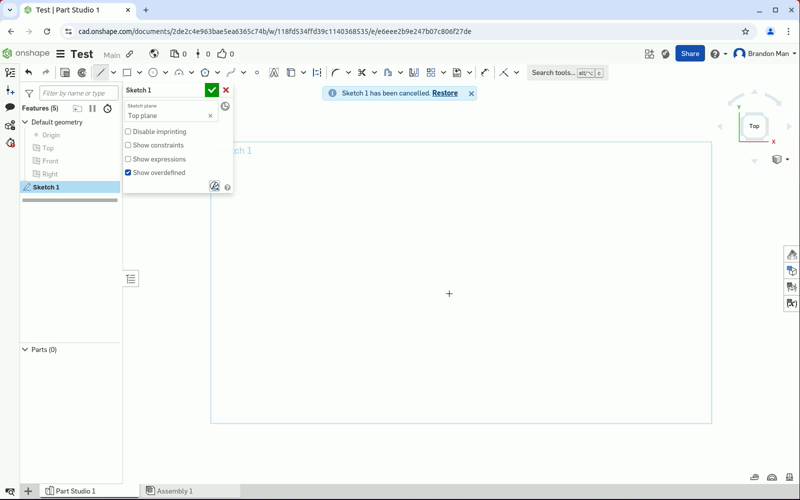
key_up(shift)
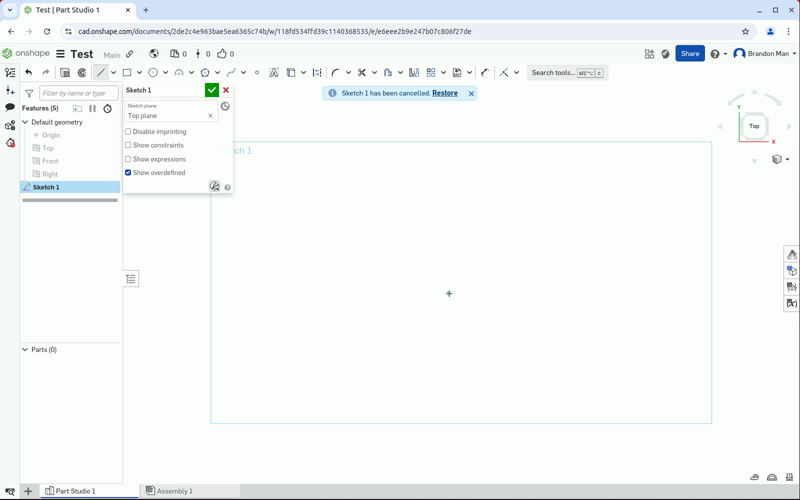
key_down(shift)
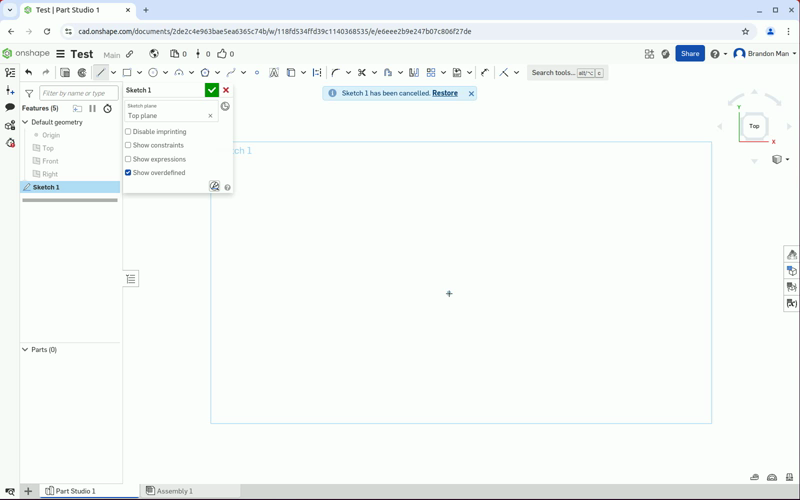
mouse_move(479, 293)
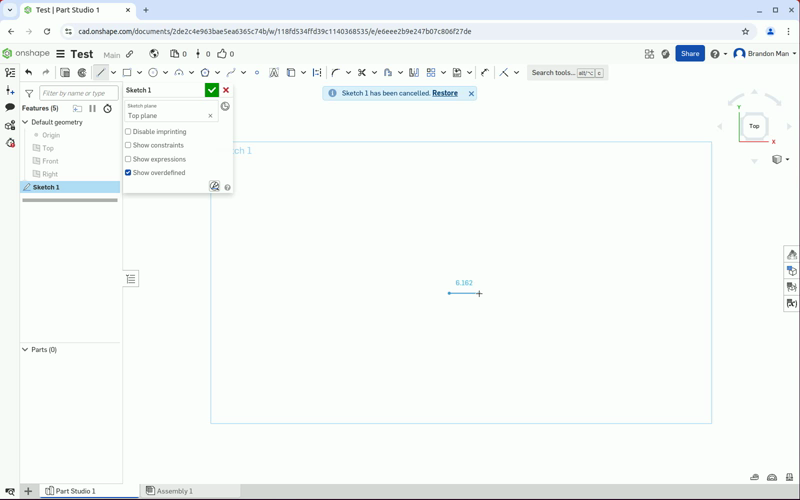
mouse_move(472, 293)
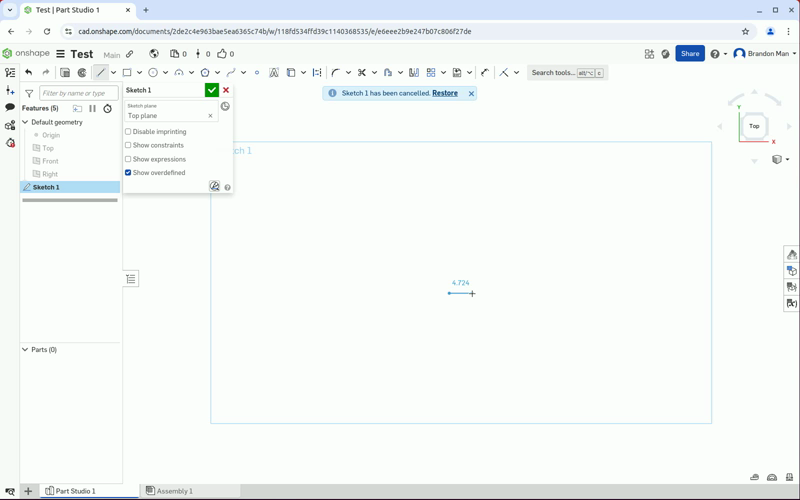
click(472, 293)
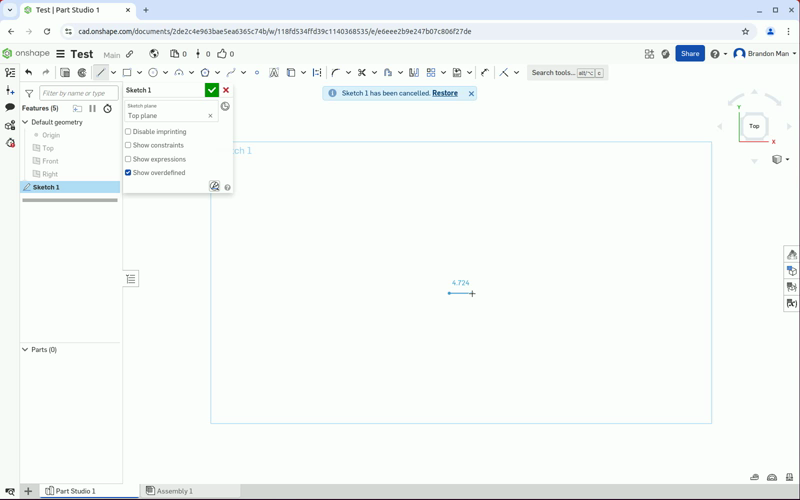
key_up(shift)
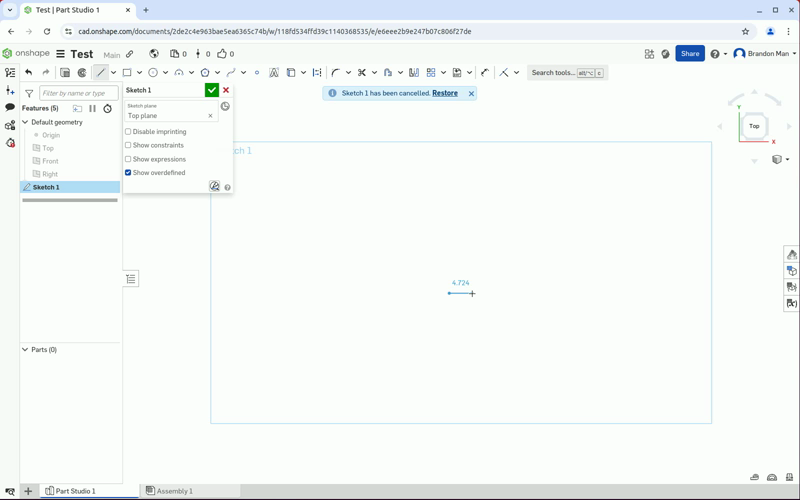
key_down(shift)
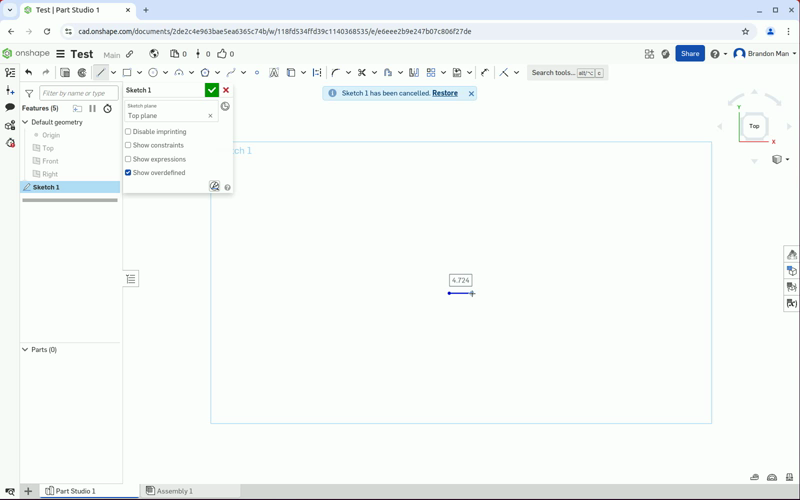
mouse_move(502, 293)
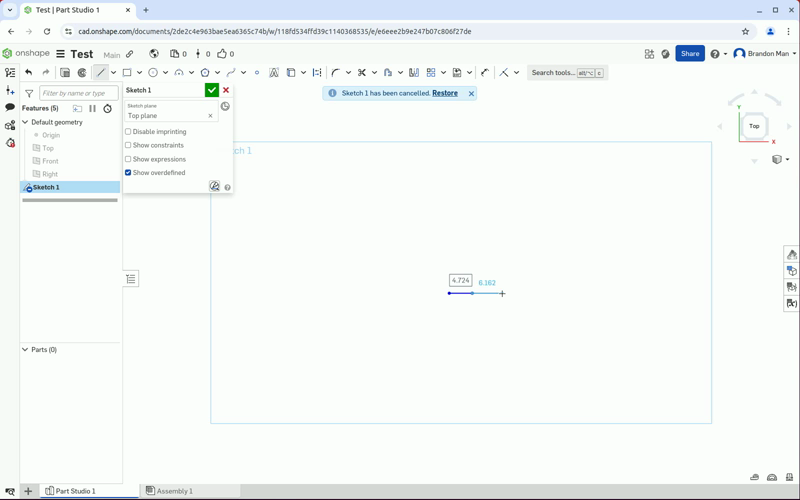
mouse_move(472, 270)
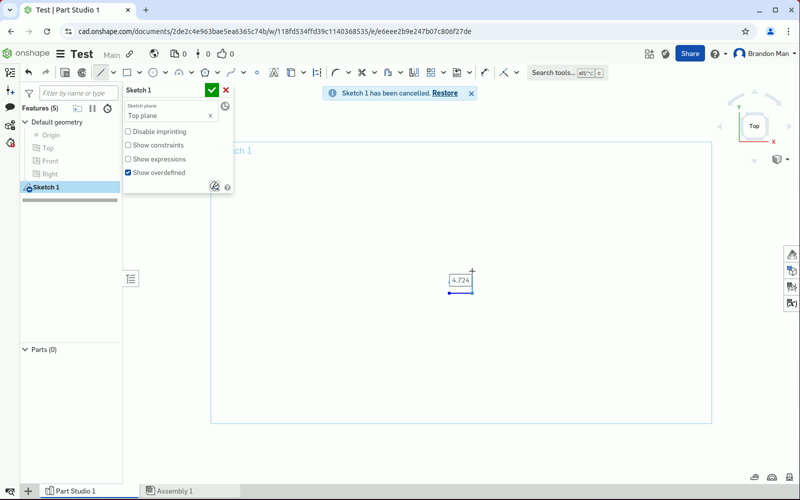
click(472, 270)
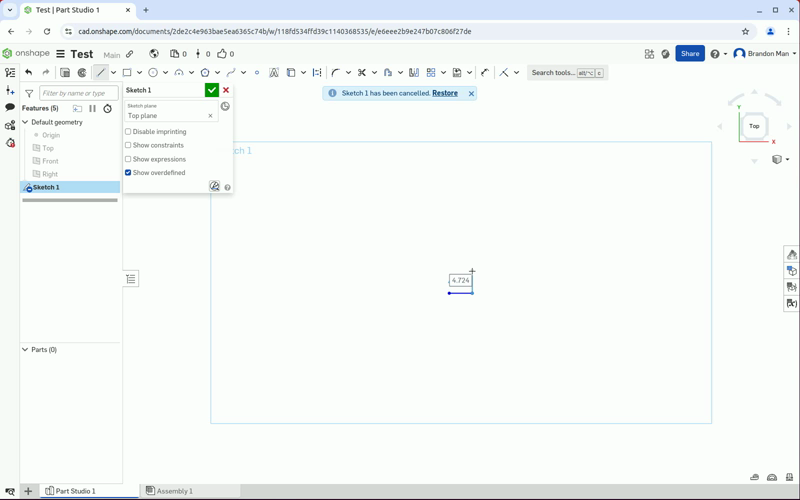
key_up(shift)
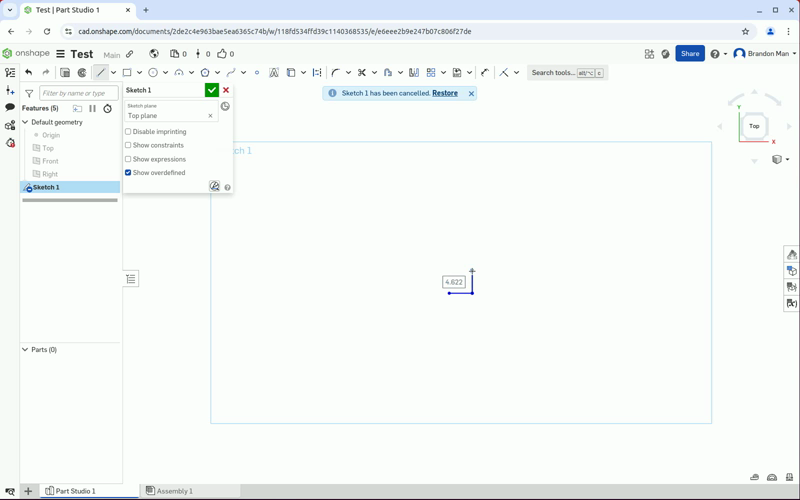
key_down(shift)
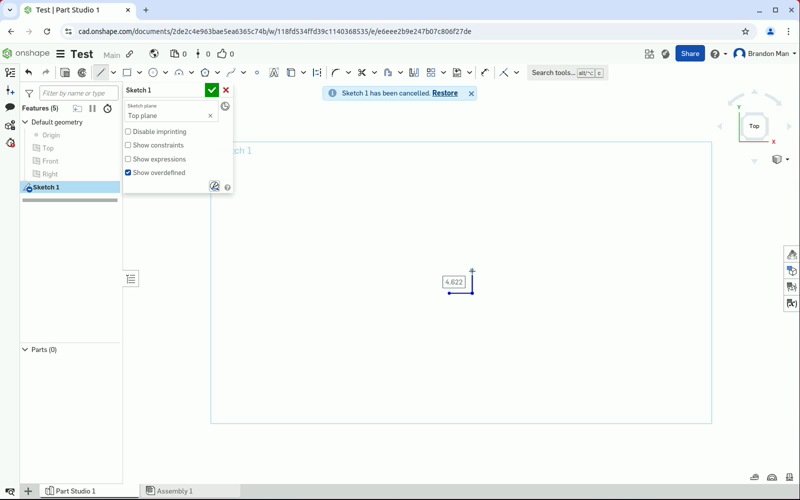
mouse_move(502, 270)
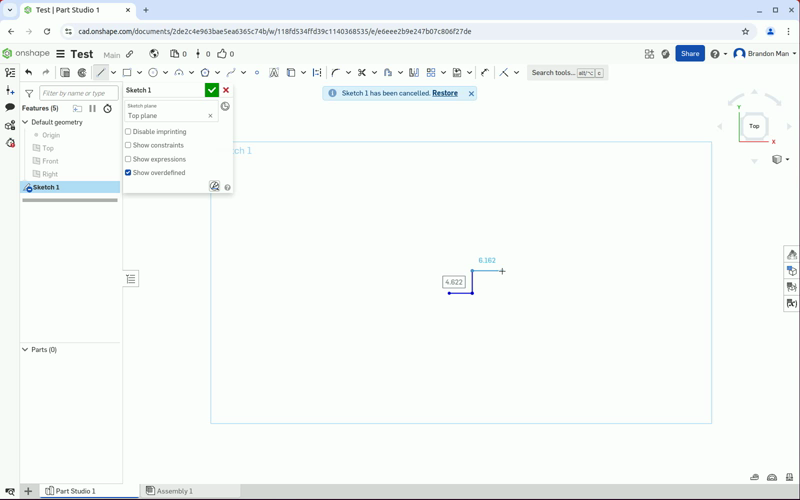
mouse_move(449, 270)
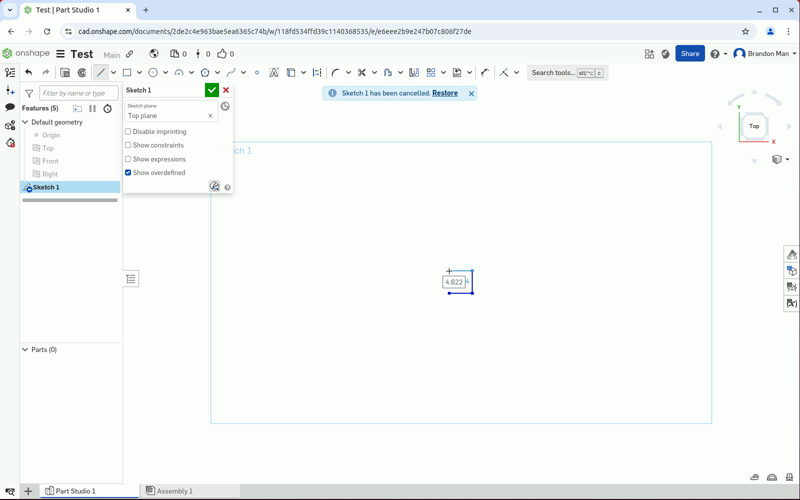
click(449, 270)
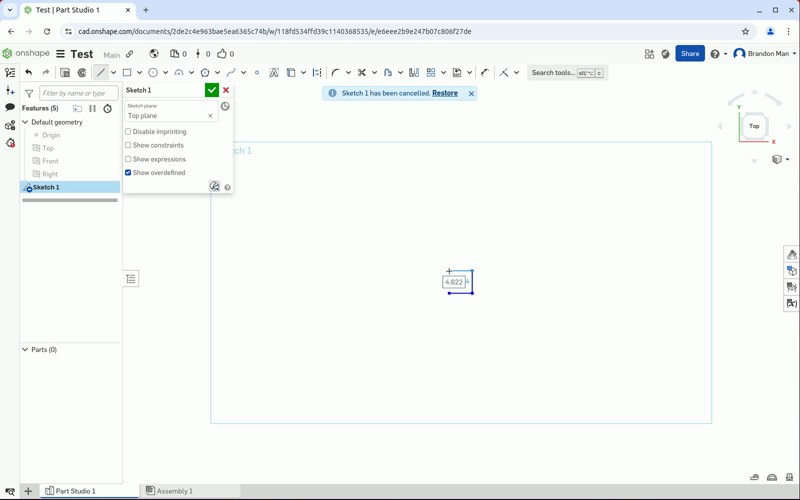
key_up(shift)
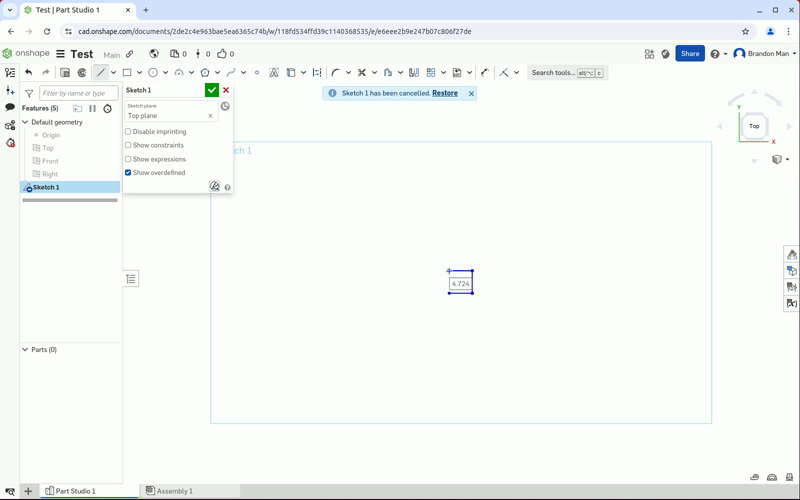
mouse_move(479, 270)
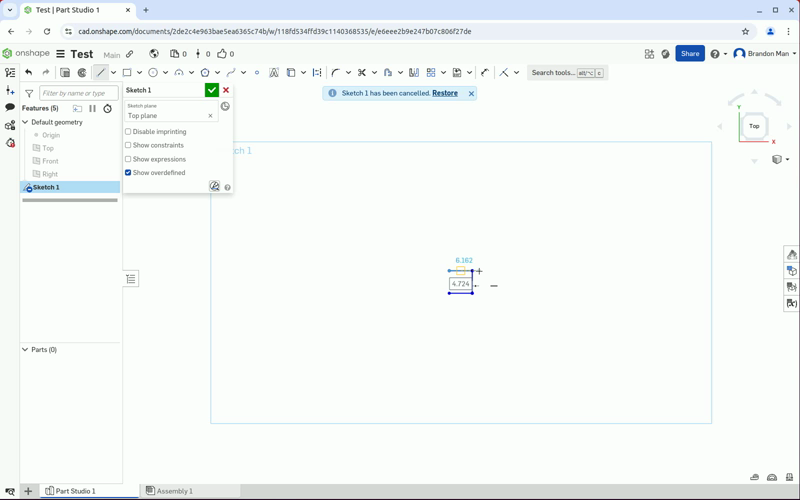
key_down(shift)
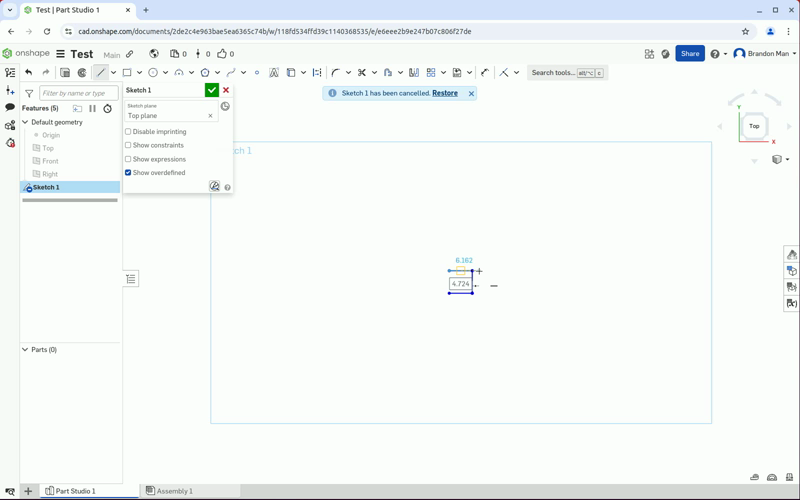
mouse_move(449, 293)
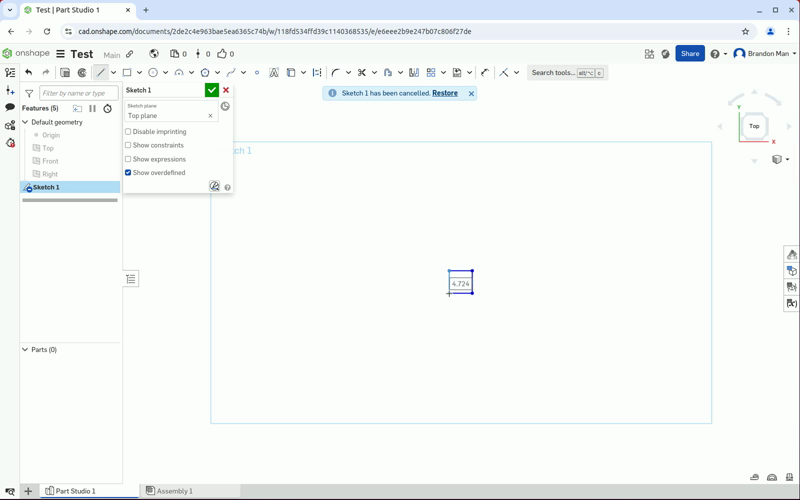
key_up(shift)
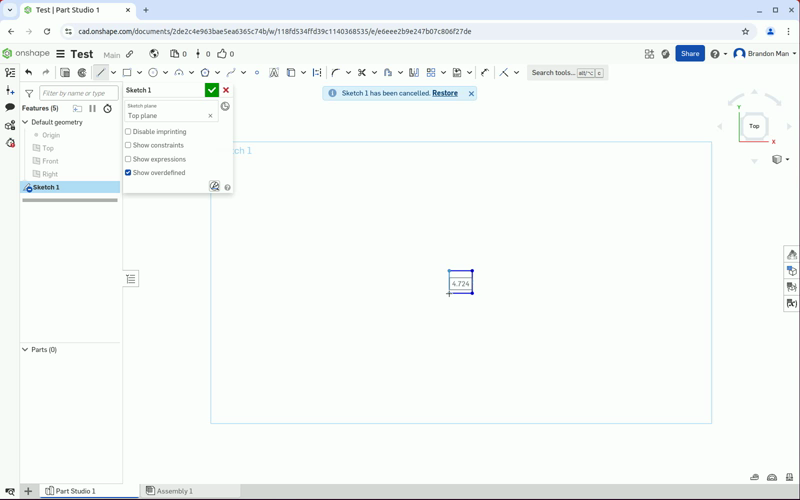
click(449, 293)
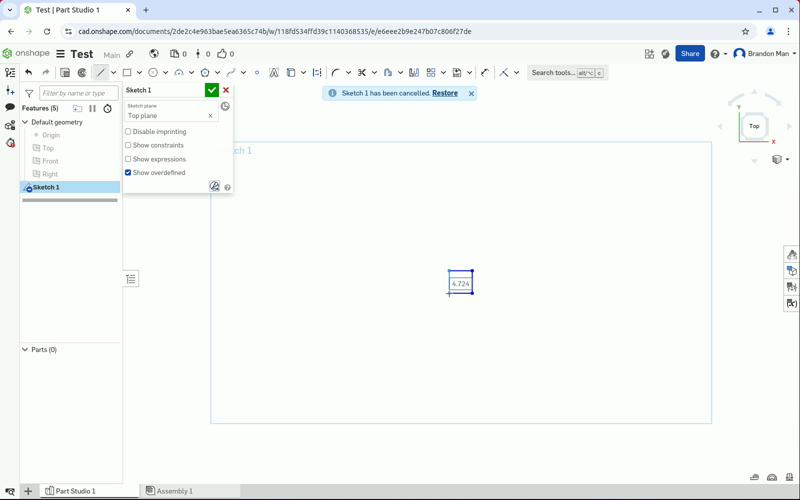
key(esc)
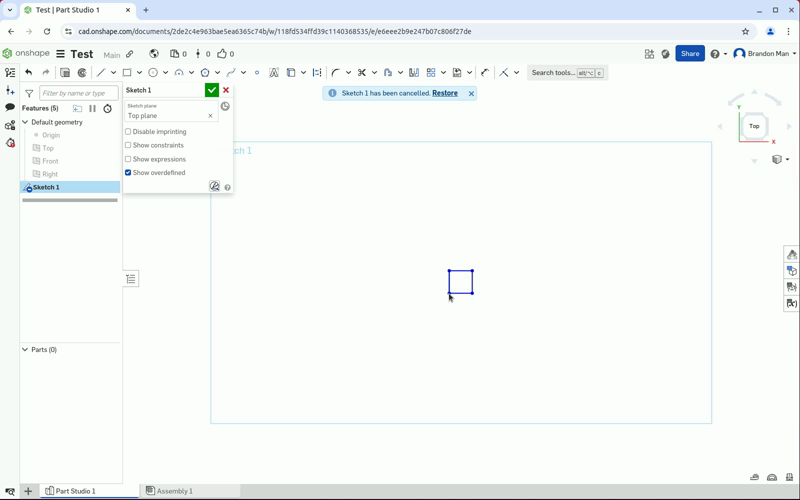
key(l)
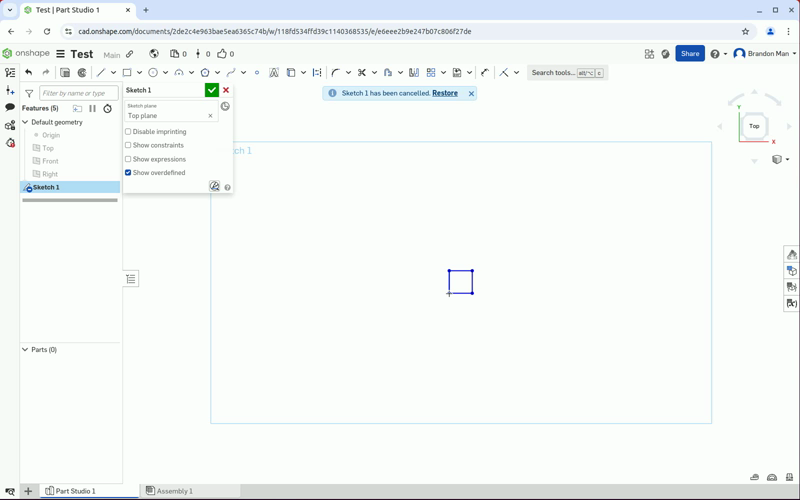
key_down(shift)
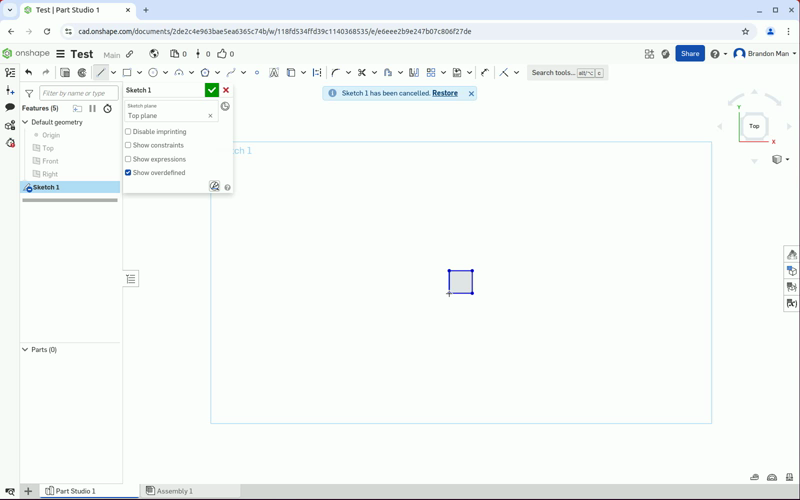
mouse_move(449, 292)
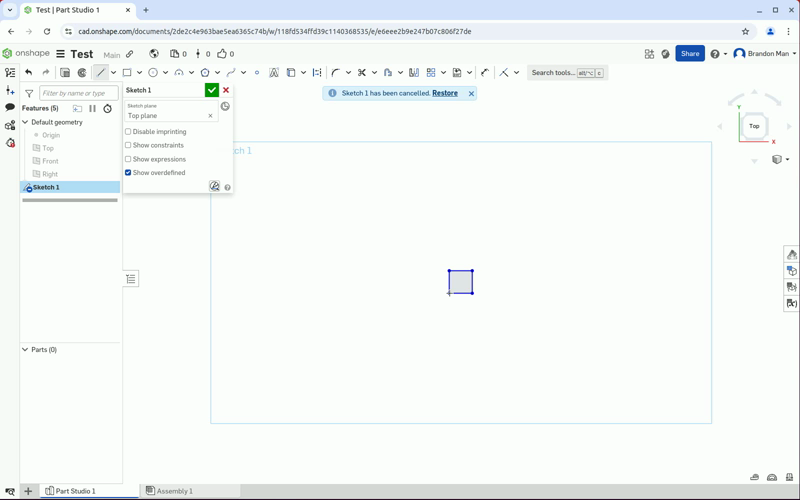
scroll(6)
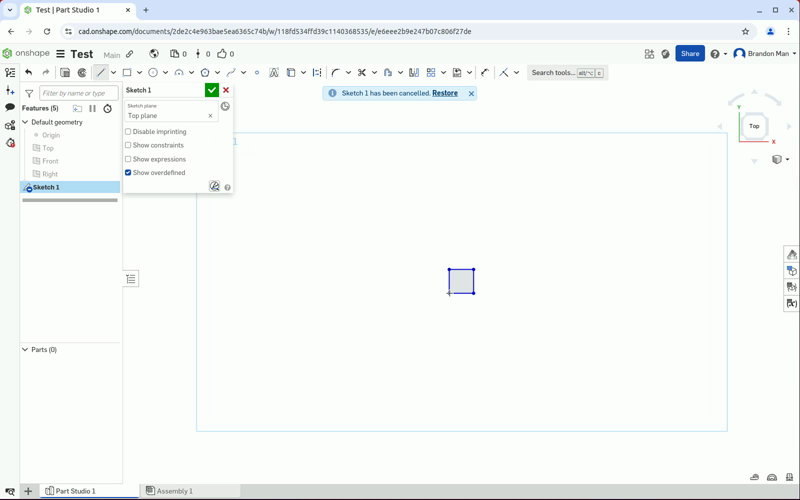
scroll(6)
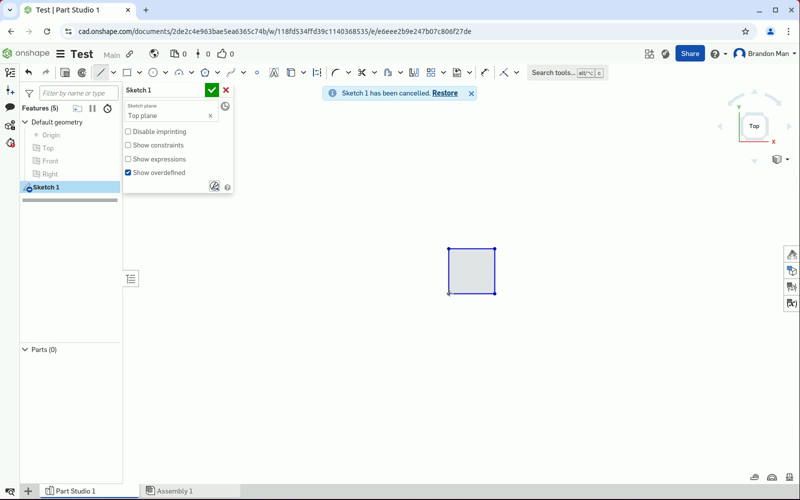
scroll(6)
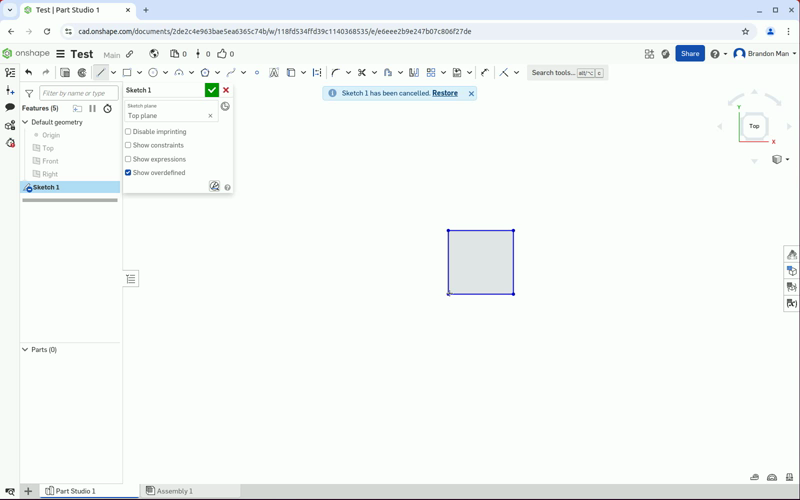
scroll(6)
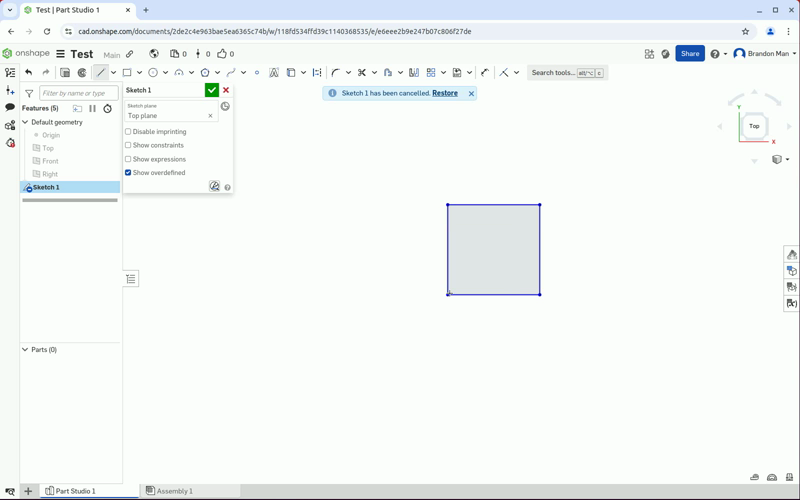
scroll(6)
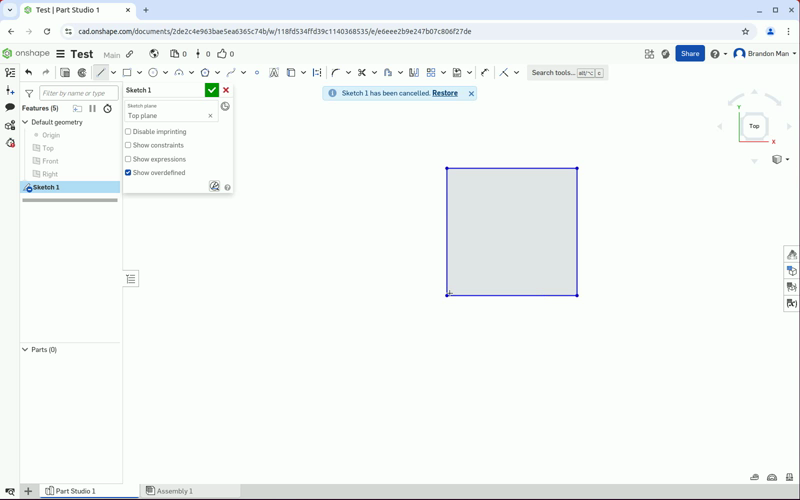
scroll(6)
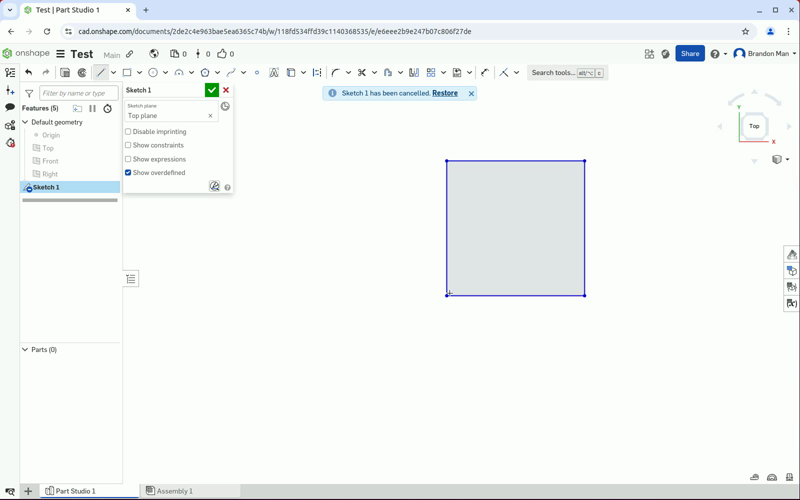
scroll(6)
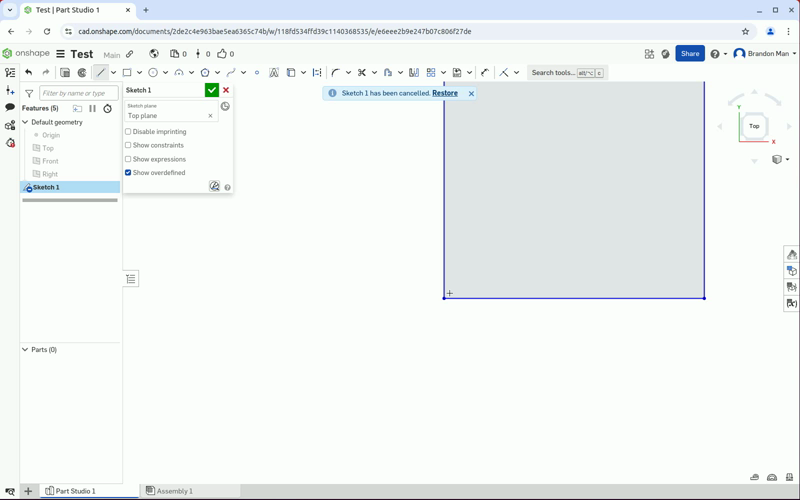
click(449, 292)
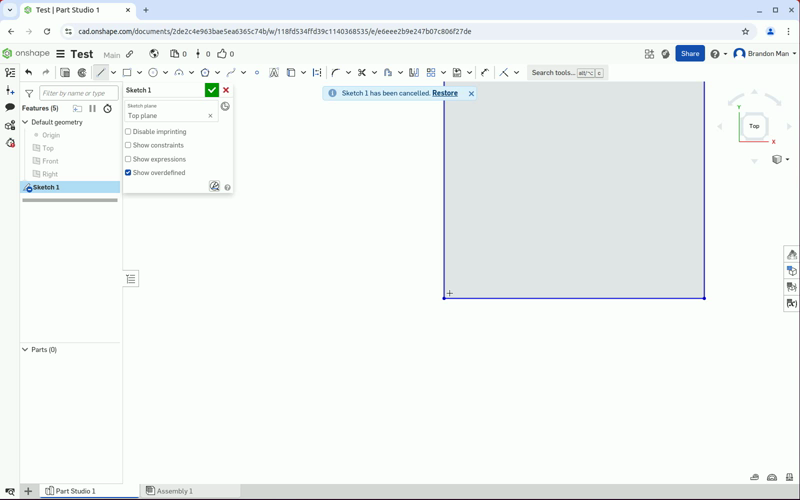
scroll(-6)
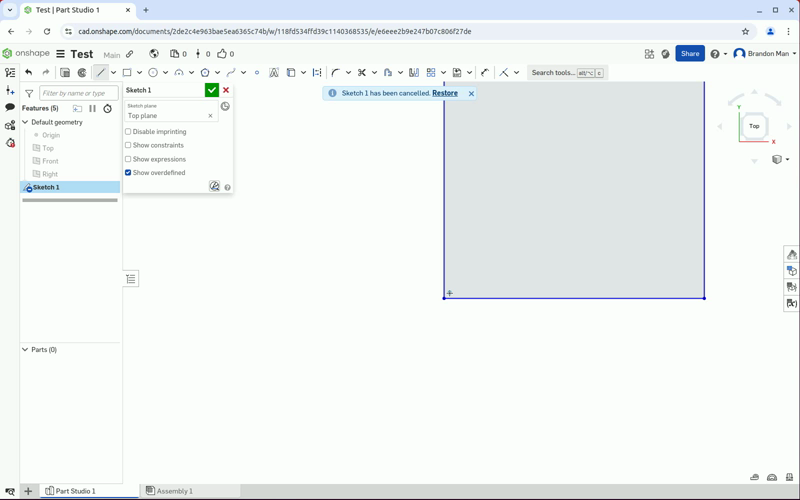
scroll(-6)
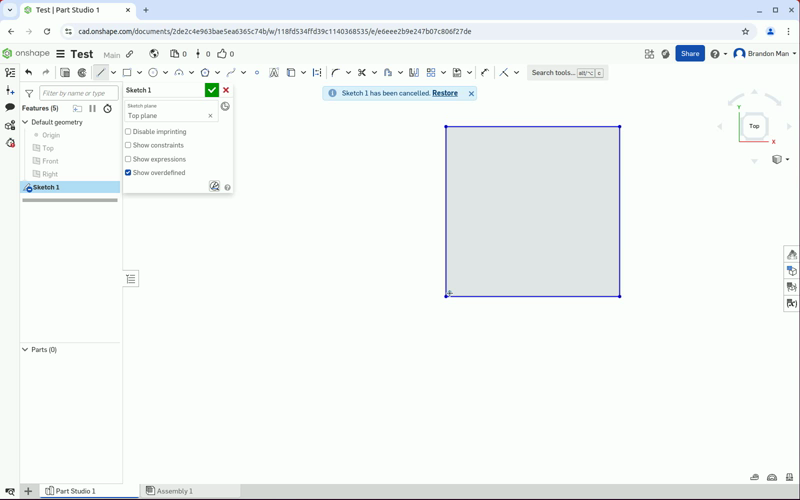
scroll(-6)
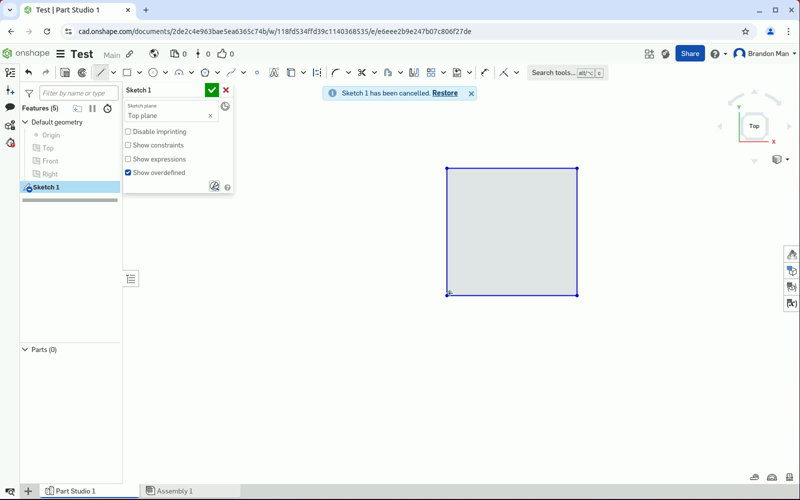
scroll(-6)
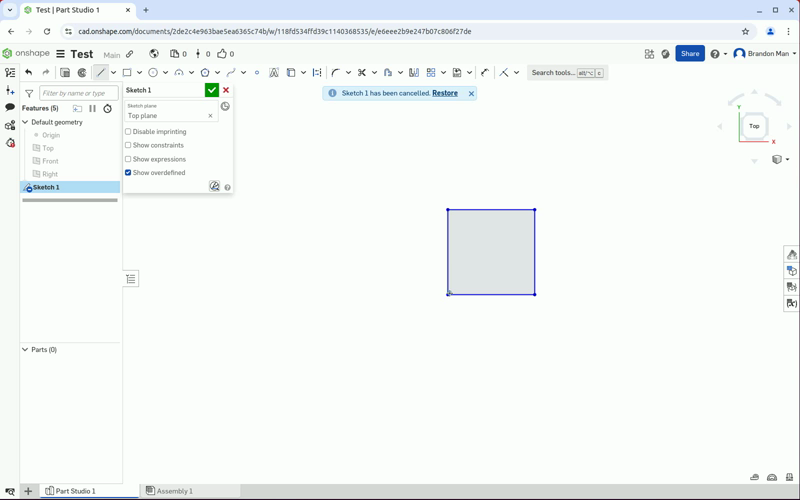
scroll(-6)
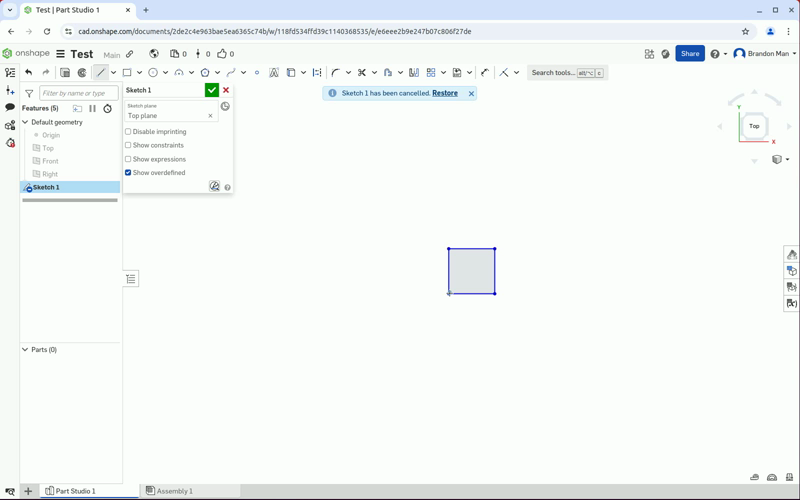
scroll(-6)
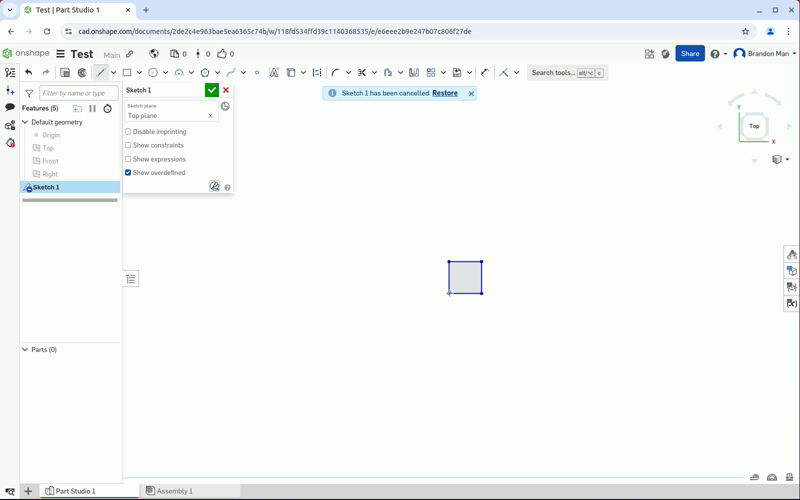
scroll(-6)
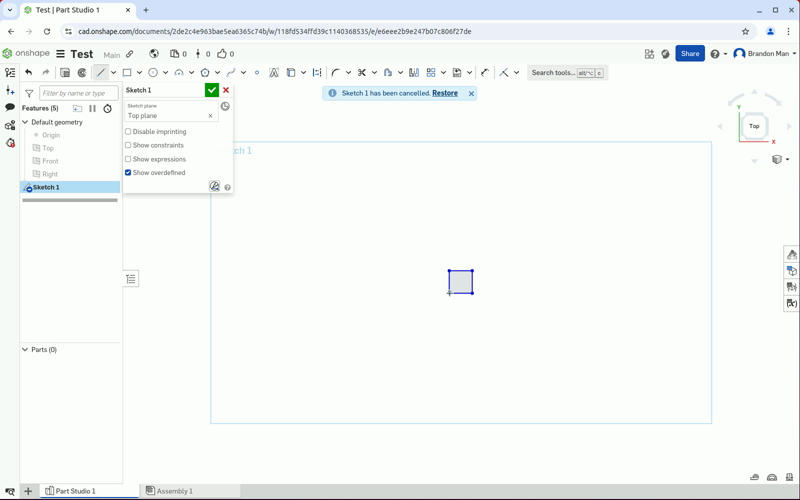
key_up(shift)
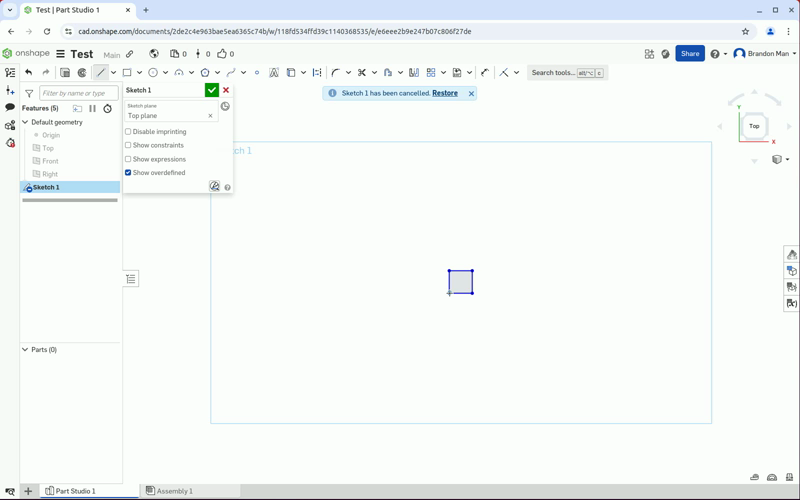
key_down(shift)
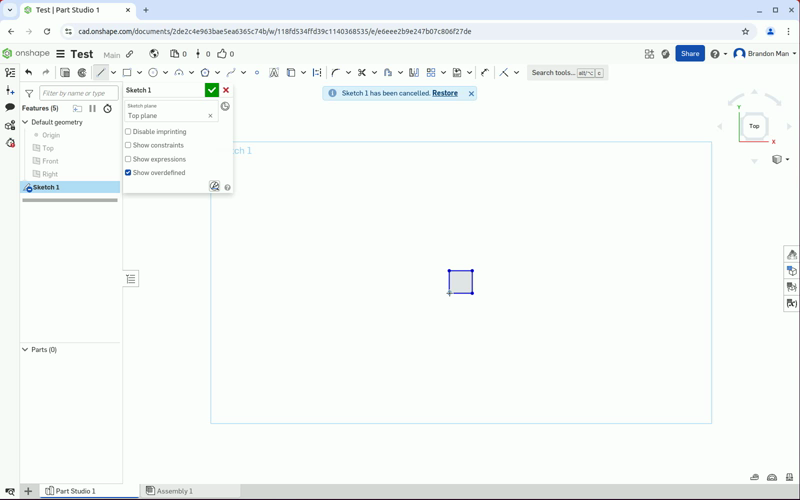
mouse_move(479, 292)
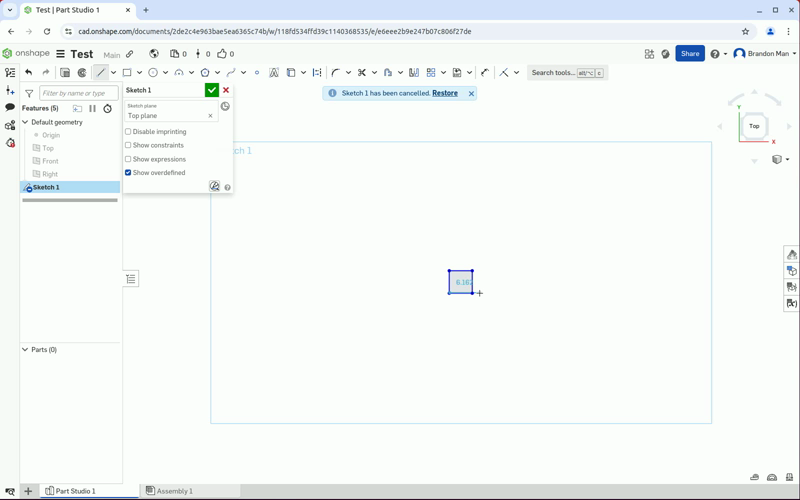
mouse_move(471, 292)
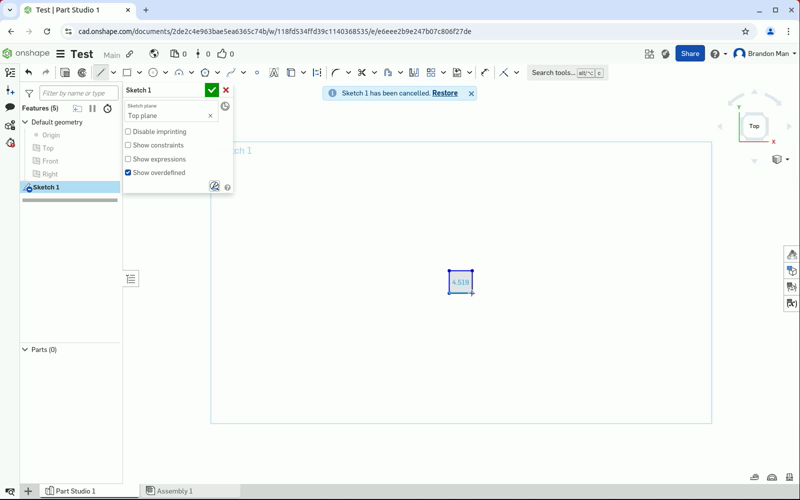
scroll(6)
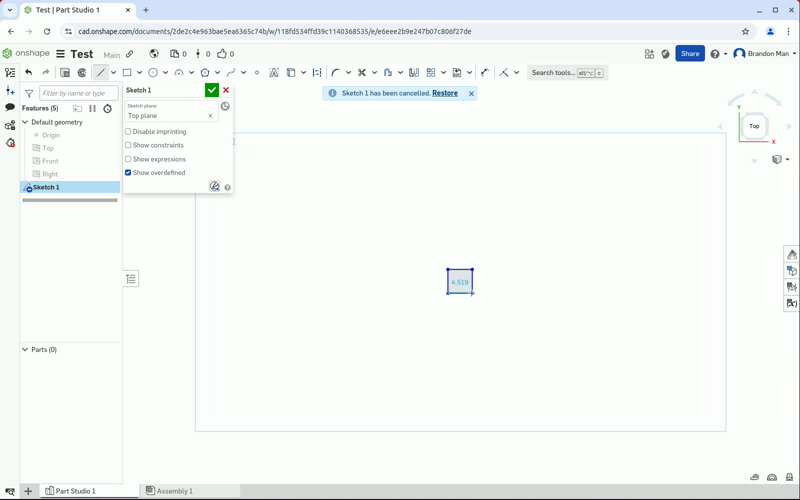
scroll(6)
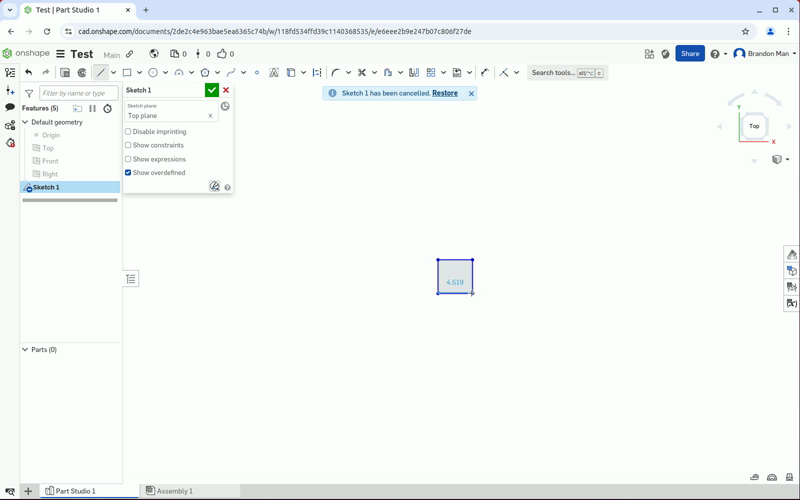
scroll(6)
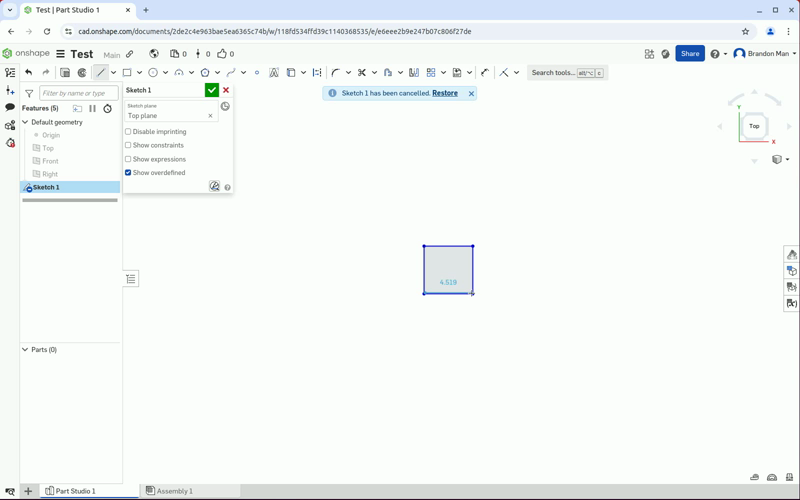
scroll(6)
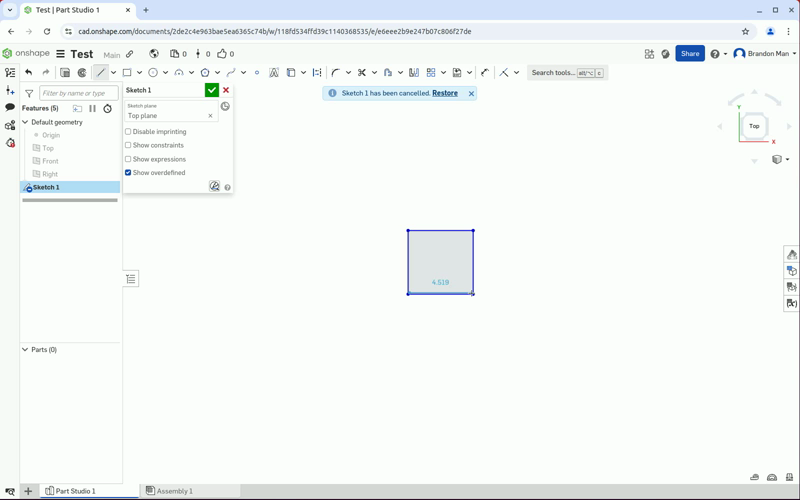
scroll(6)
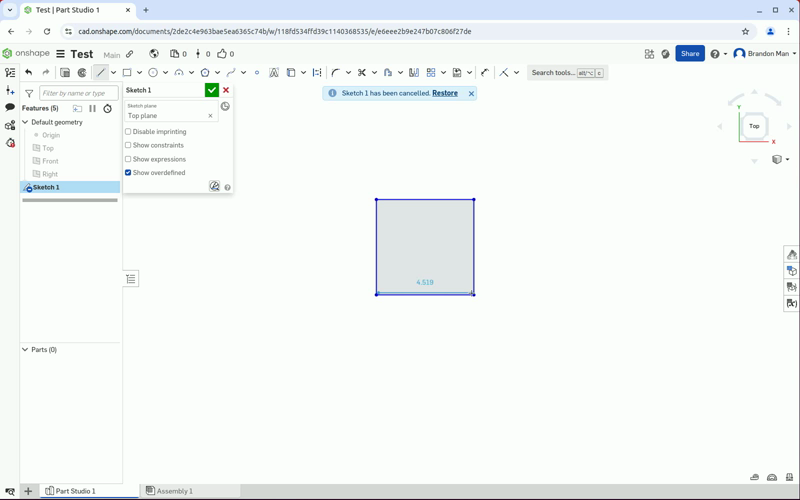
scroll(6)
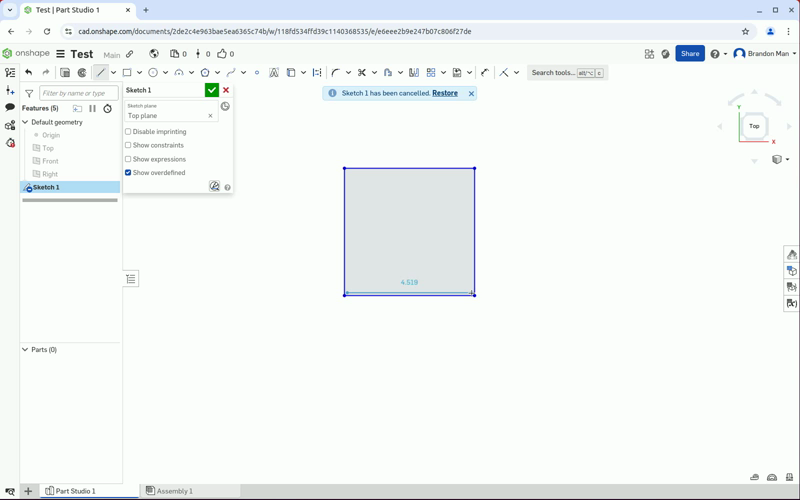
scroll(6)
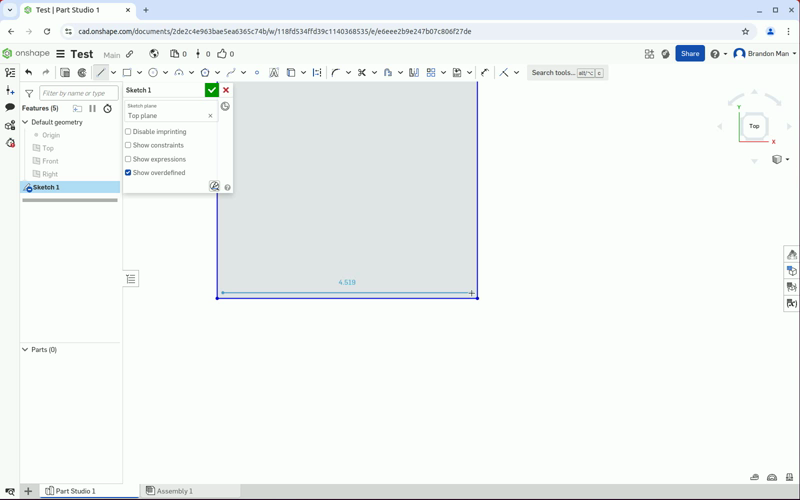
click(471, 292)
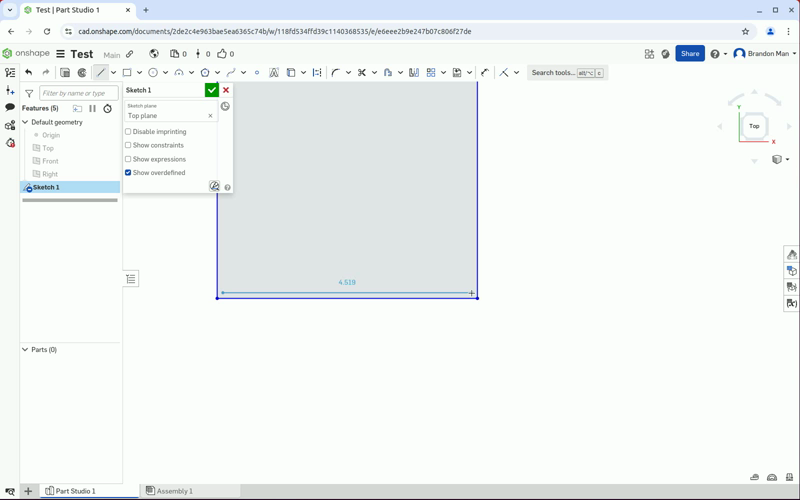
scroll(-6)
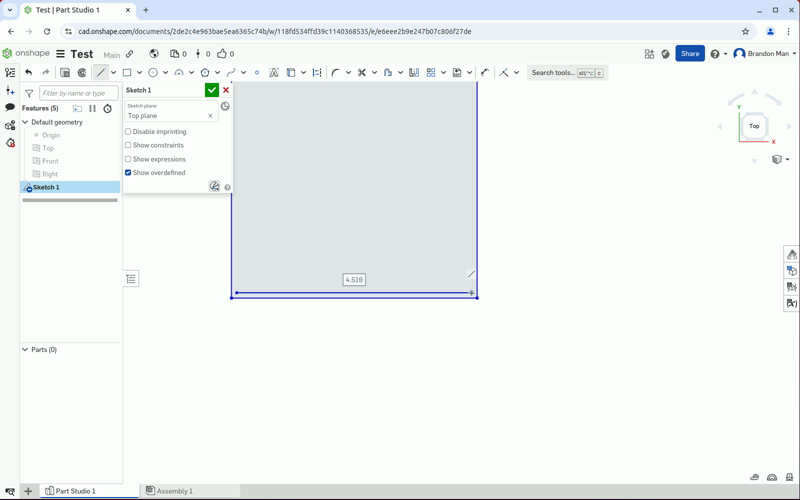
scroll(-6)
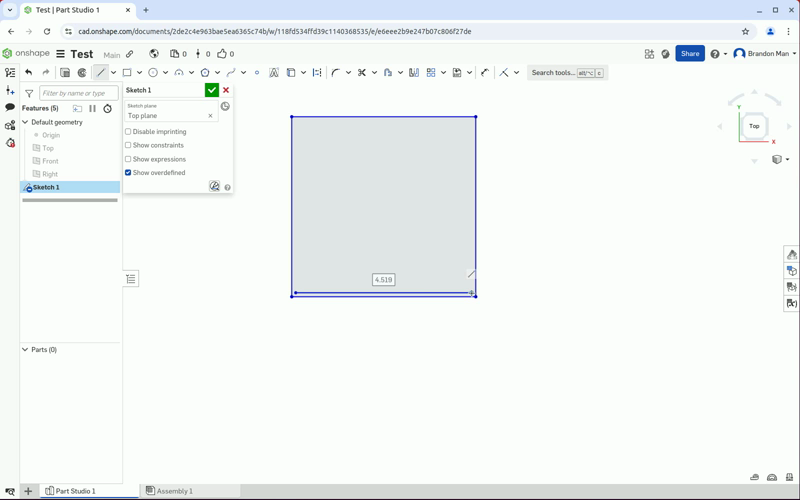
scroll(-6)
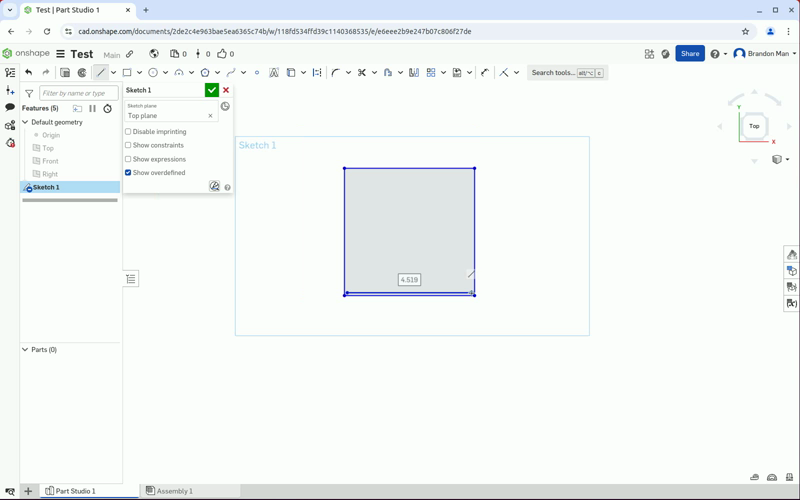
scroll(-6)
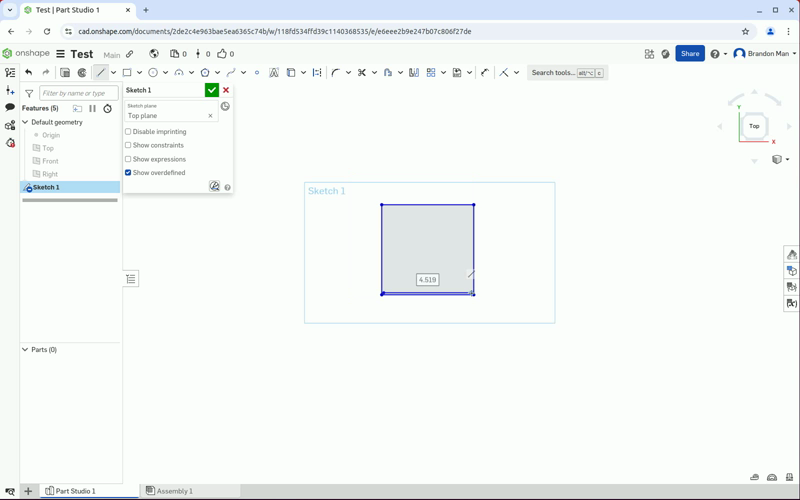
scroll(-6)
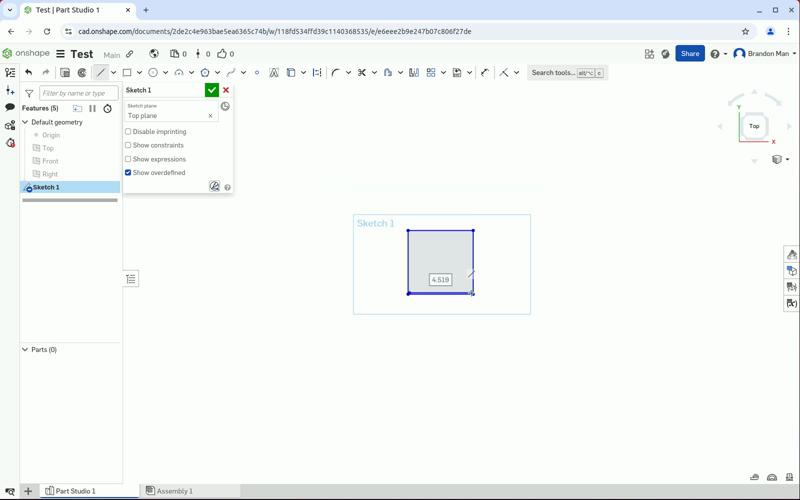
scroll(-6)
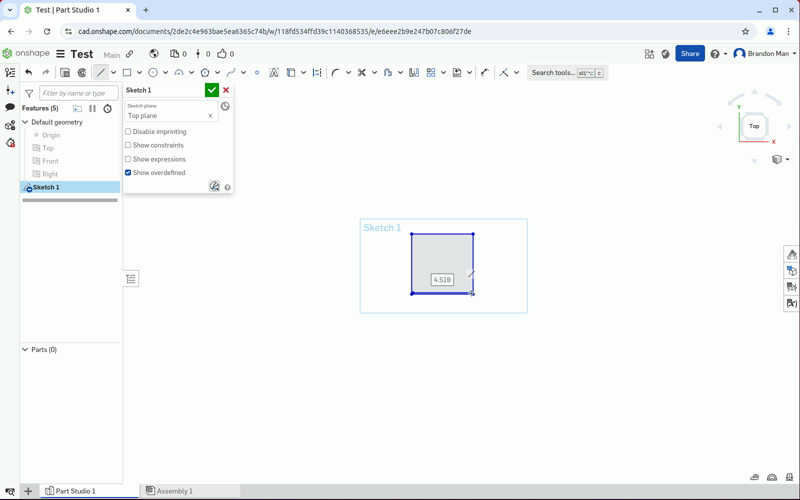
scroll(-6)
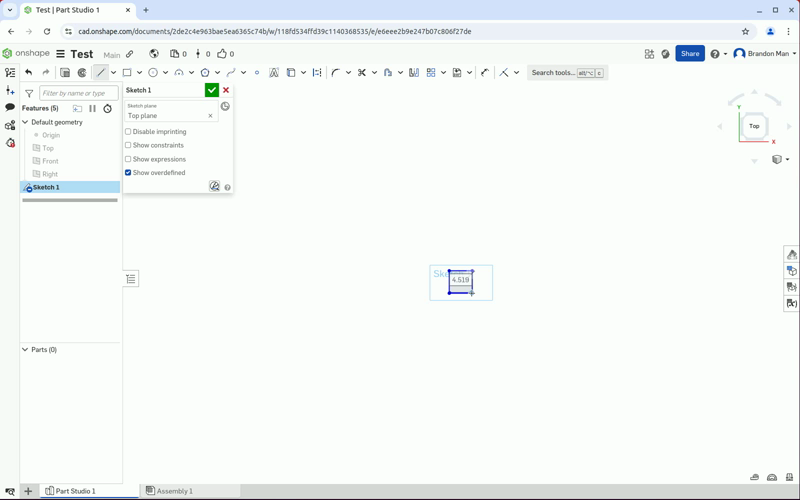
key_up(shift)
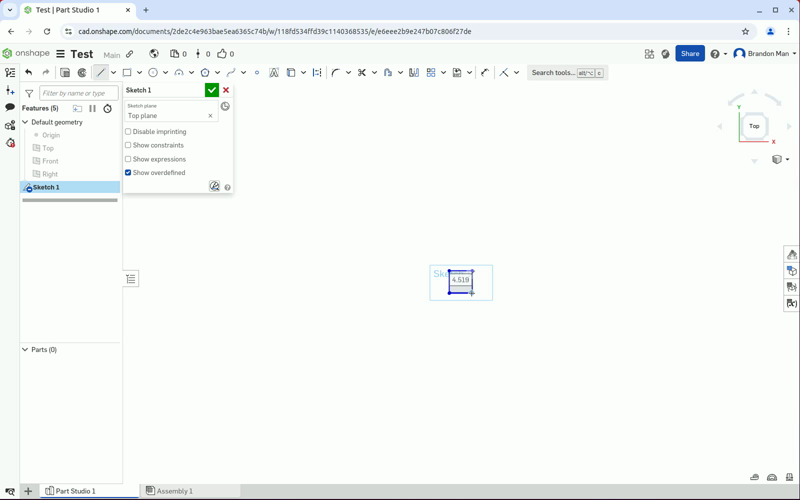
key_down(shift)
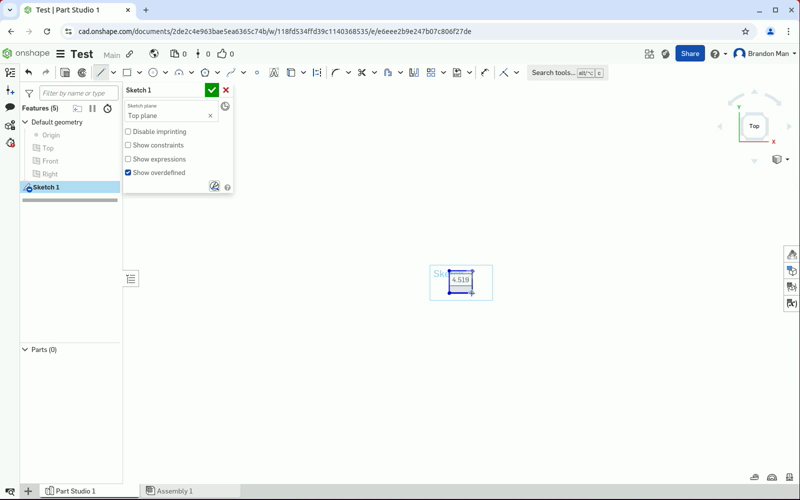
mouse_move(501, 292)
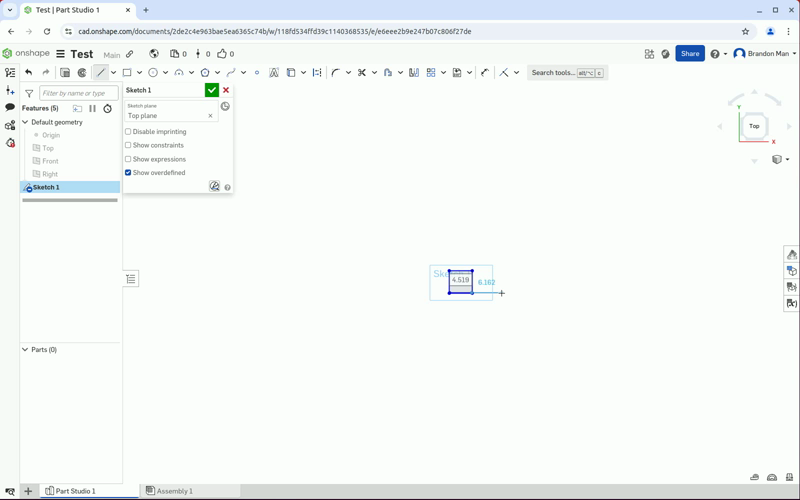
mouse_move(471, 271)
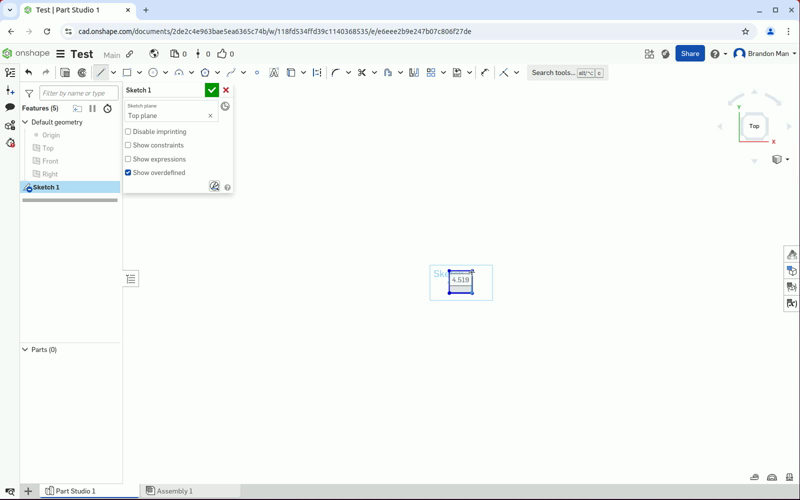
scroll(6)
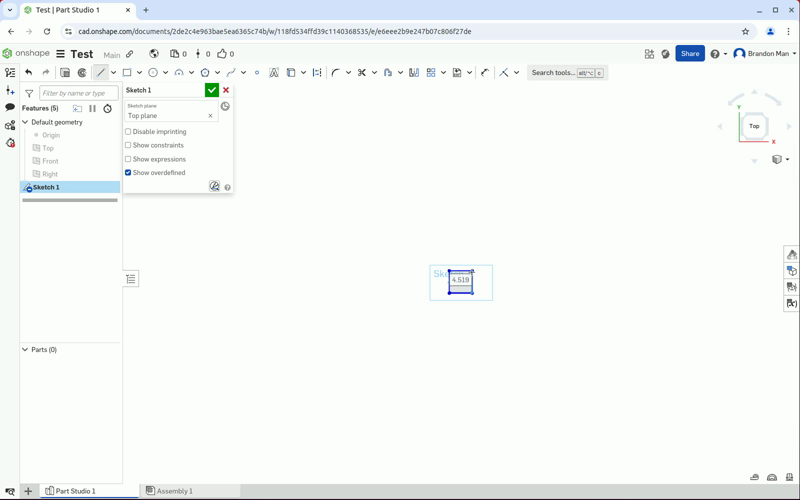
scroll(6)
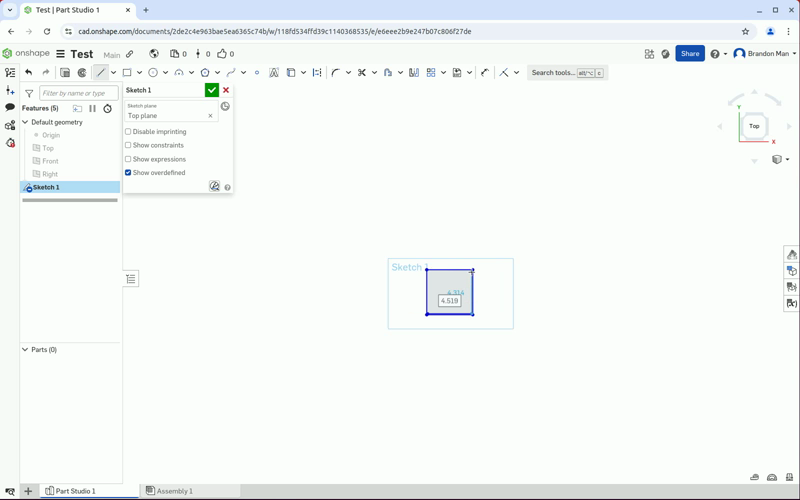
scroll(6)
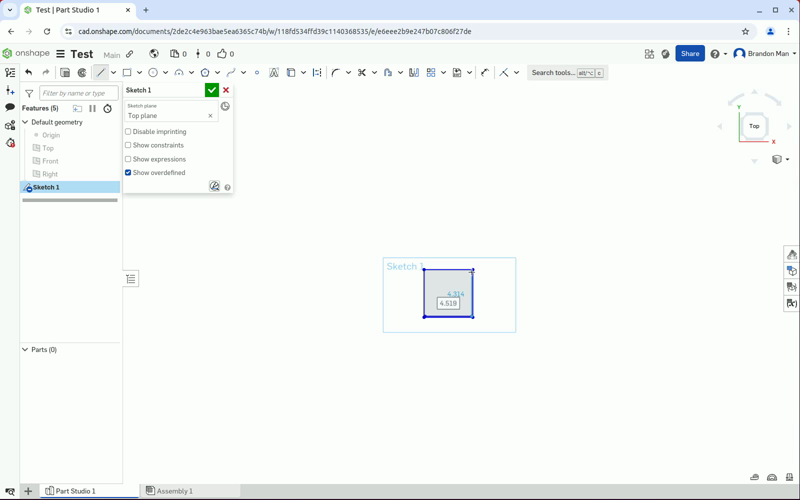
scroll(6)
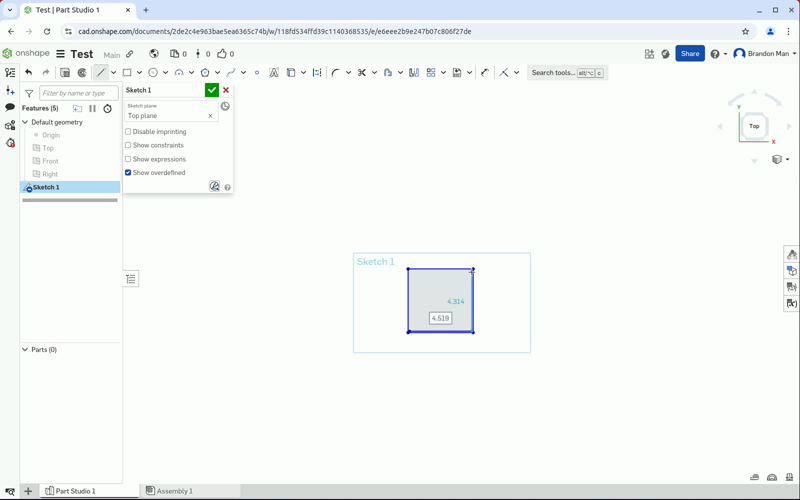
scroll(6)
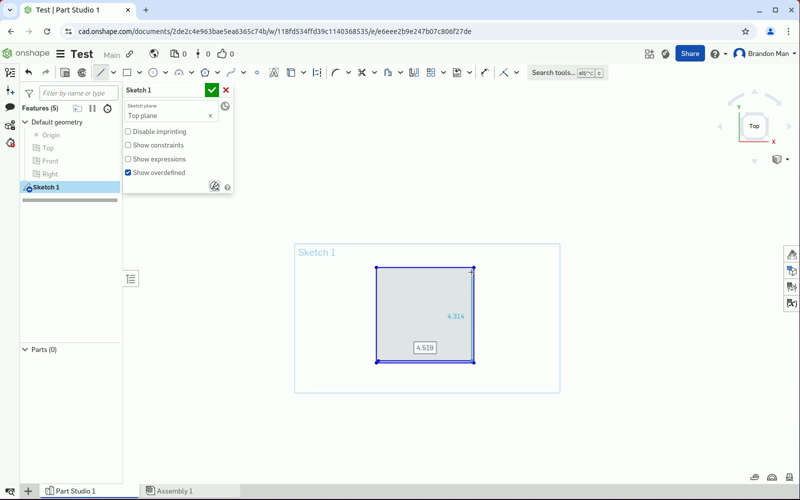
scroll(6)
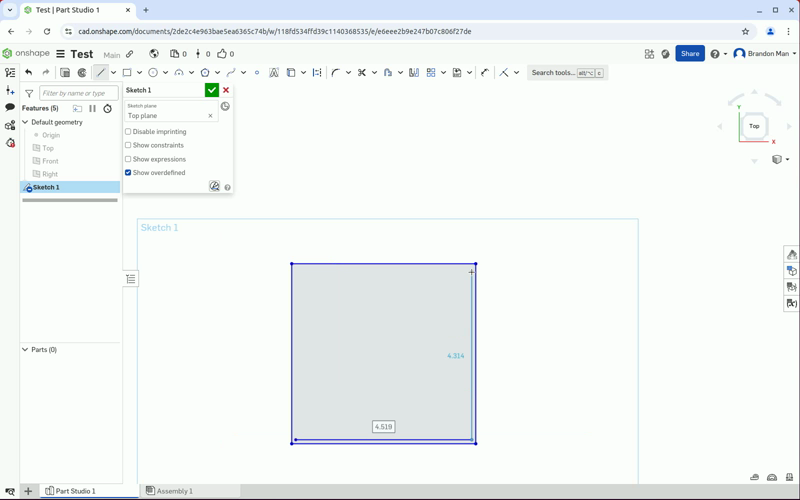
scroll(6)
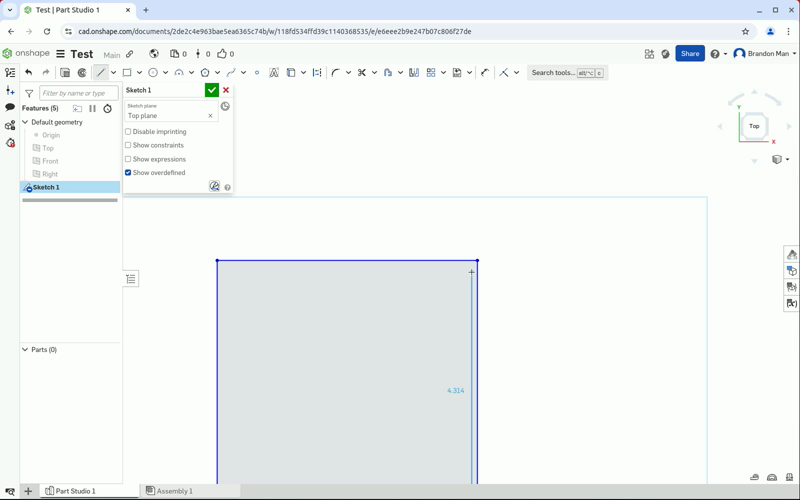
click(471, 271)
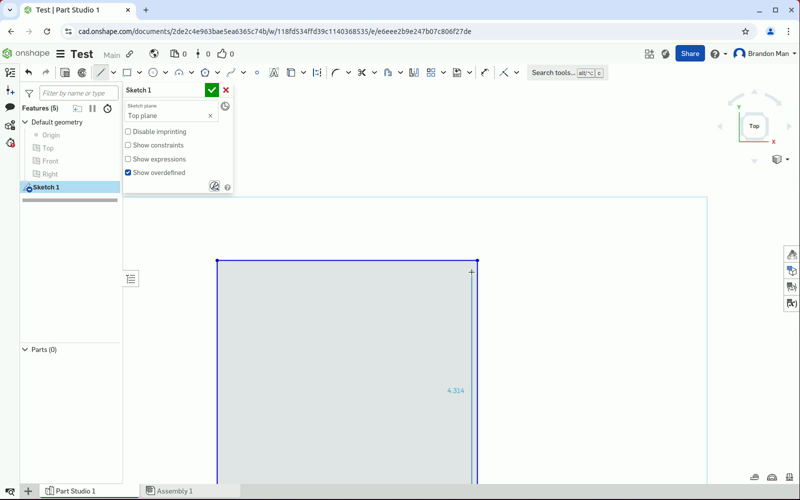
scroll(-6)
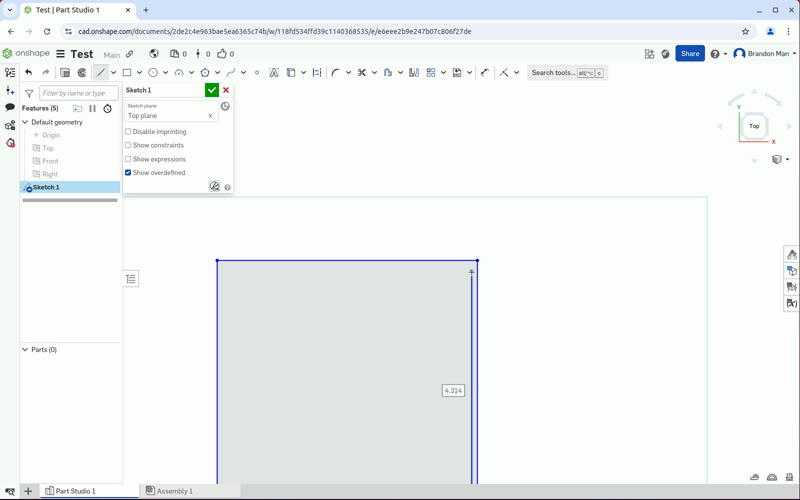
scroll(-6)
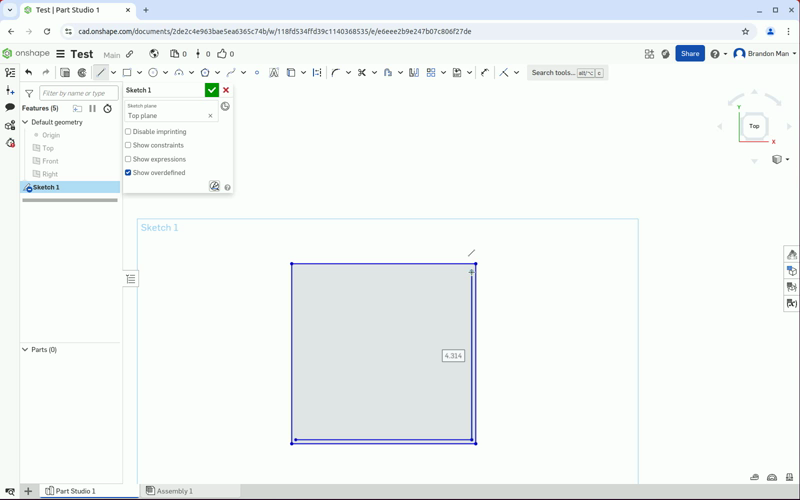
scroll(-6)
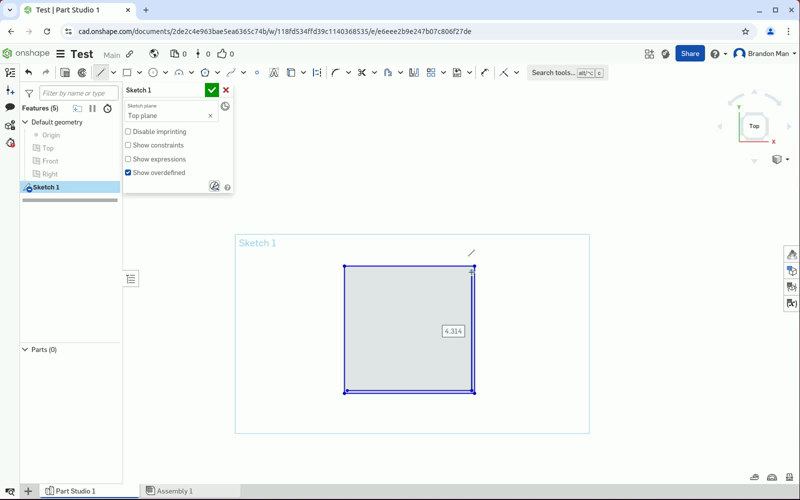
scroll(-6)
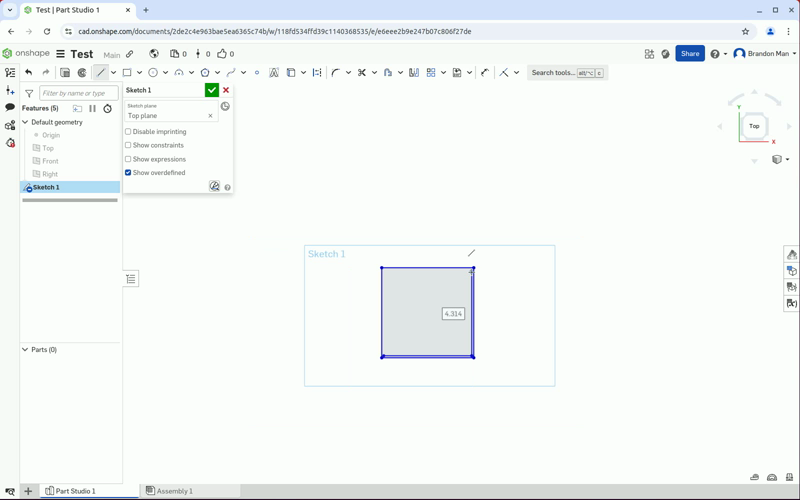
scroll(-6)
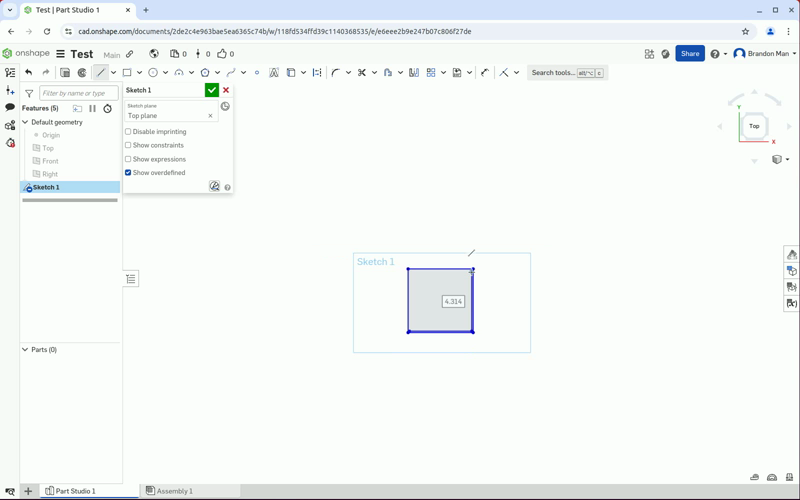
scroll(-6)
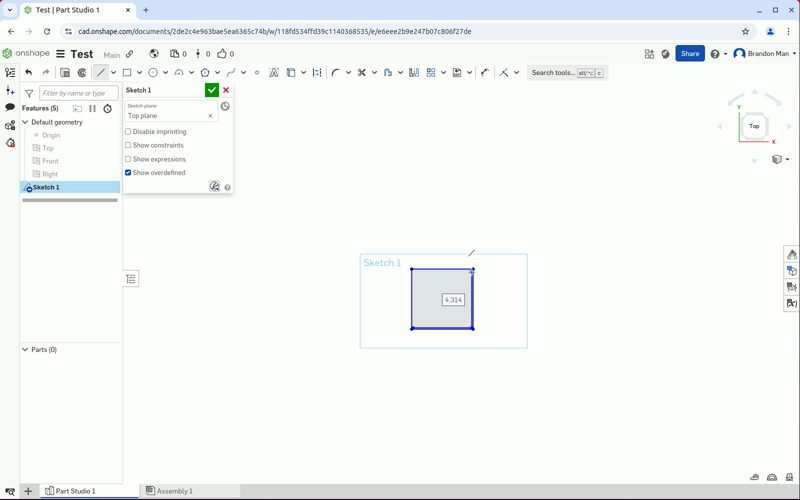
scroll(-6)
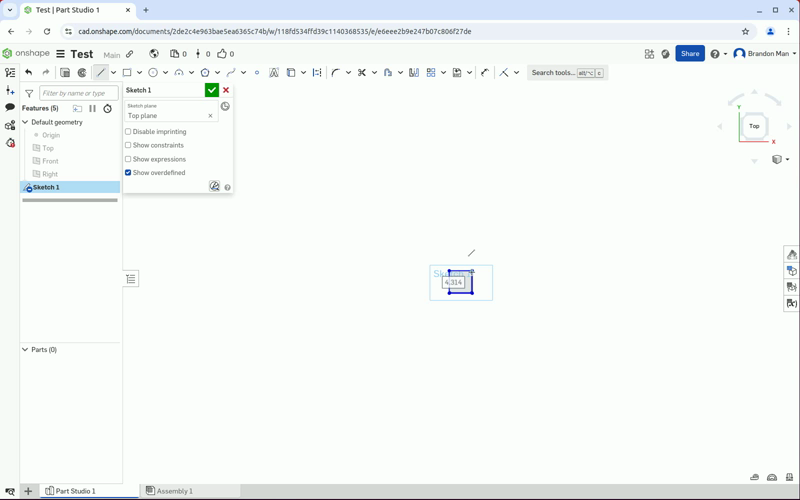
key_up(shift)
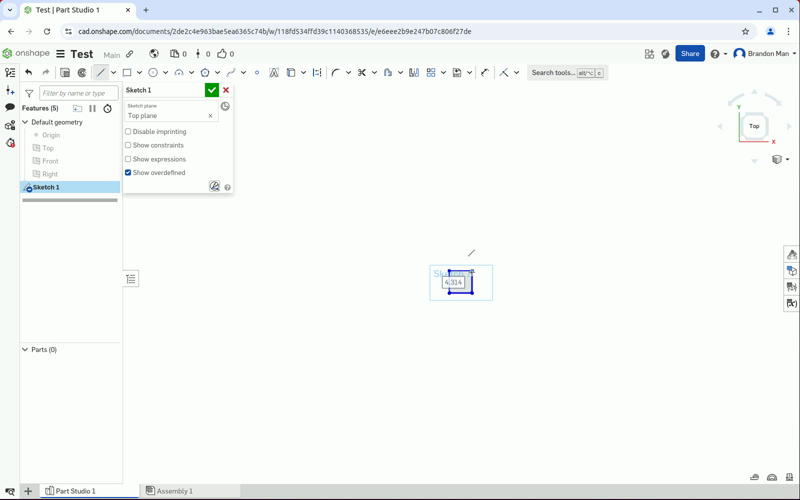
key_down(shift)
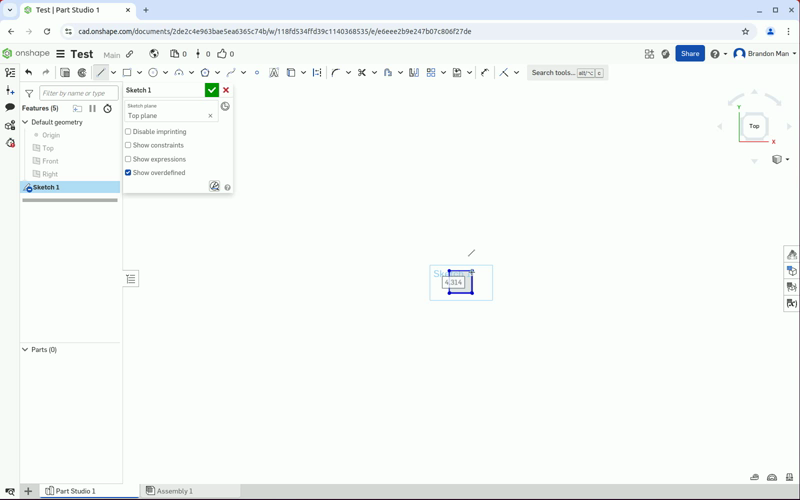
mouse_move(501, 271)
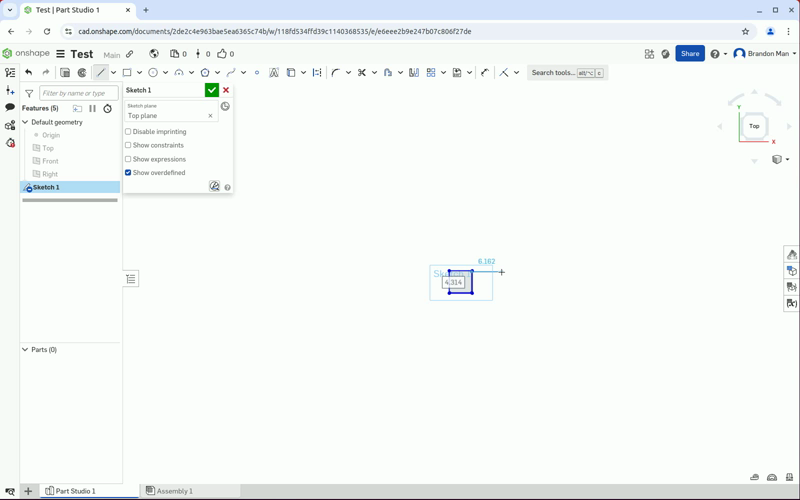
mouse_move(449, 271)
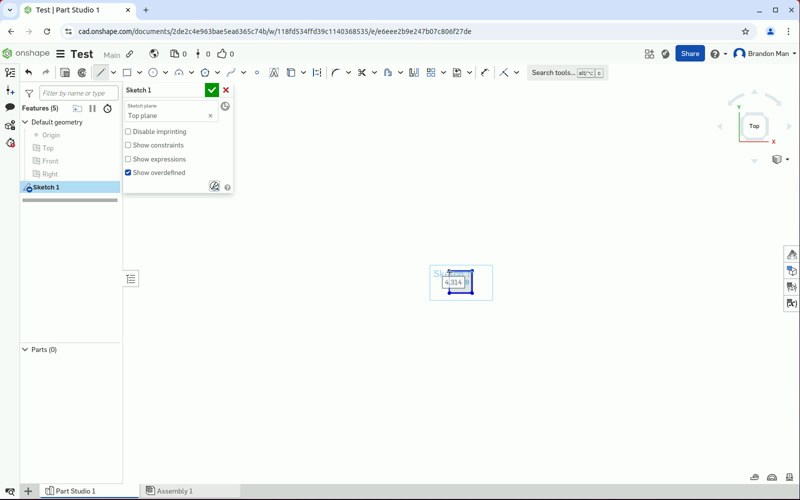
scroll(6)
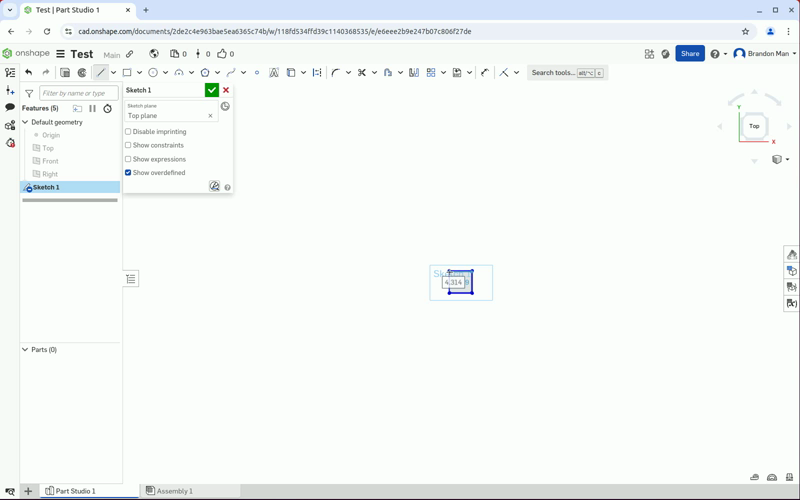
scroll(6)
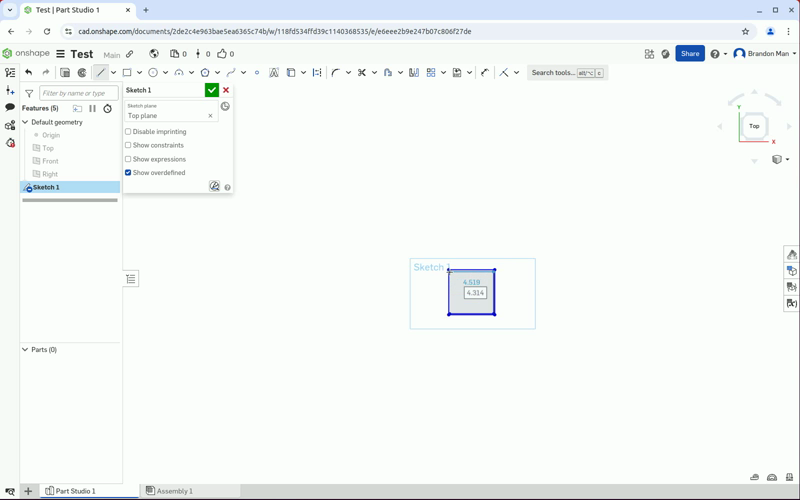
scroll(6)
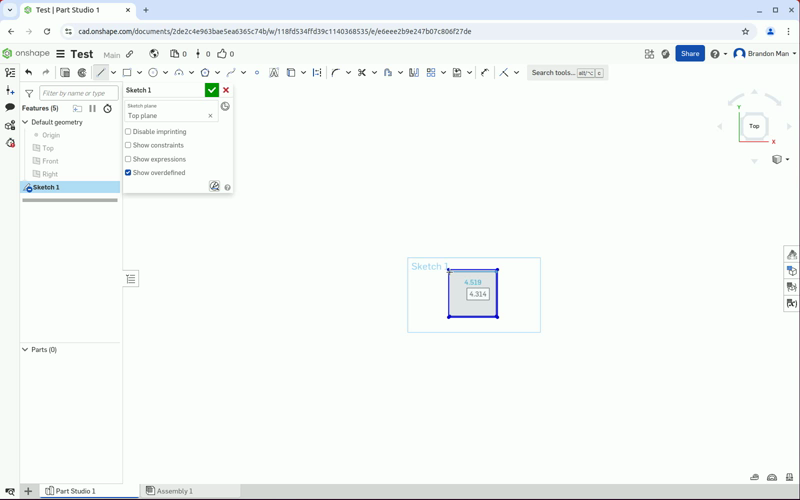
scroll(6)
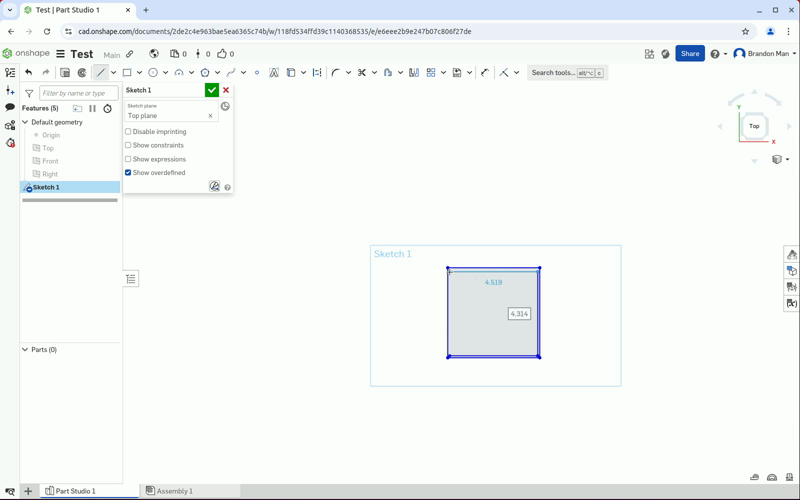
scroll(6)
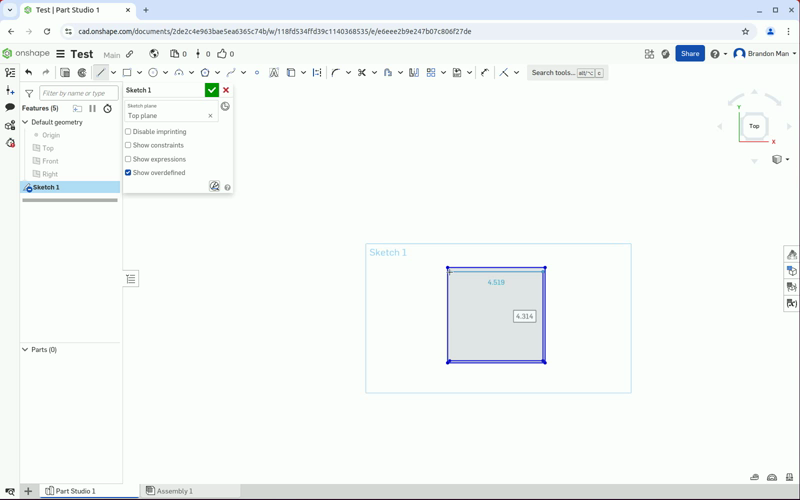
scroll(6)
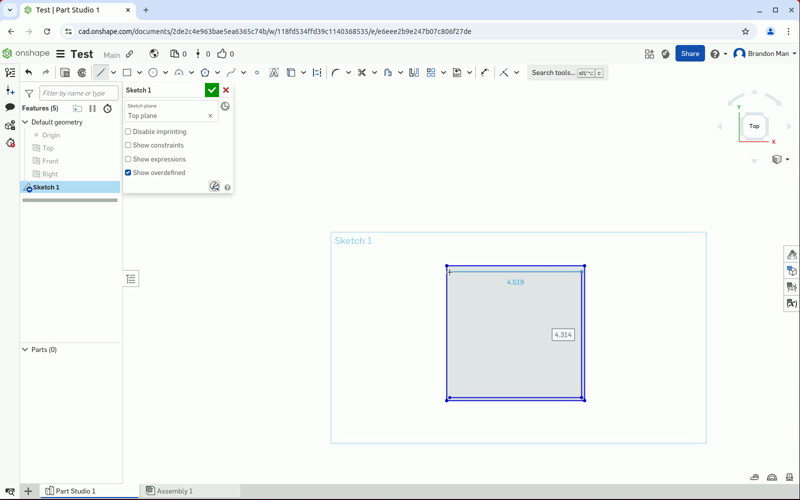
scroll(6)
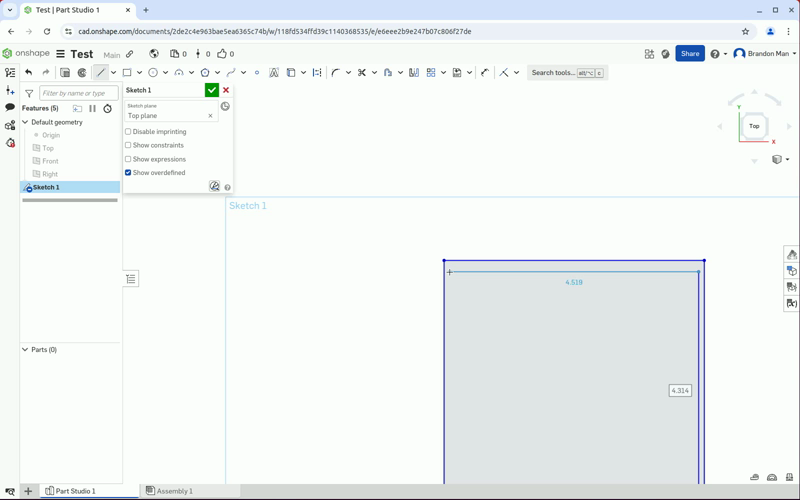
click(449, 271)
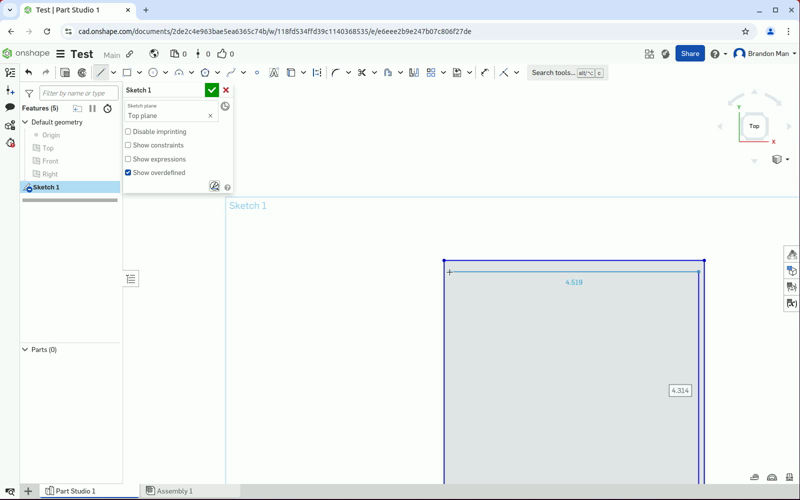
scroll(-6)
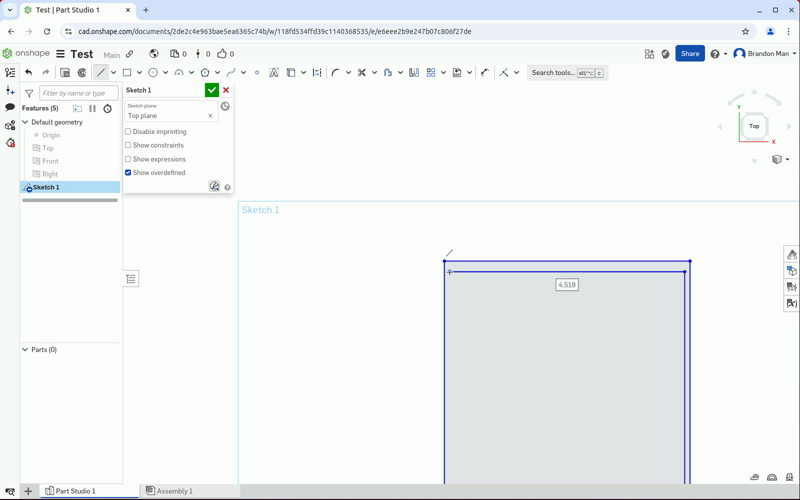
scroll(-6)
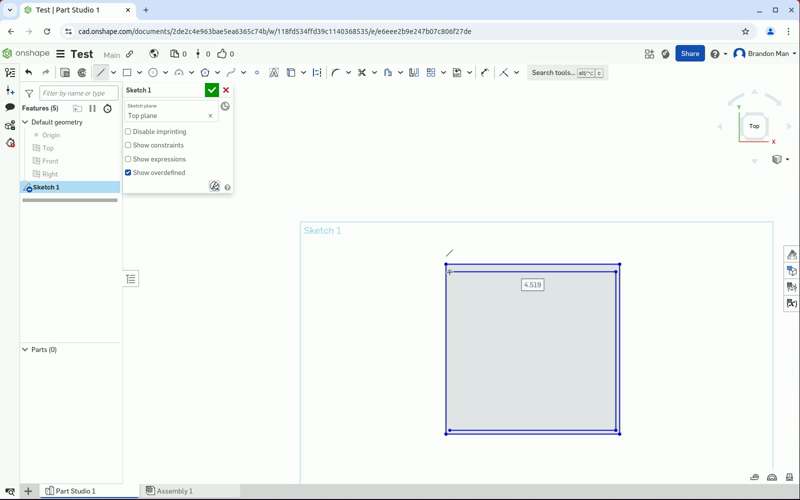
scroll(-6)
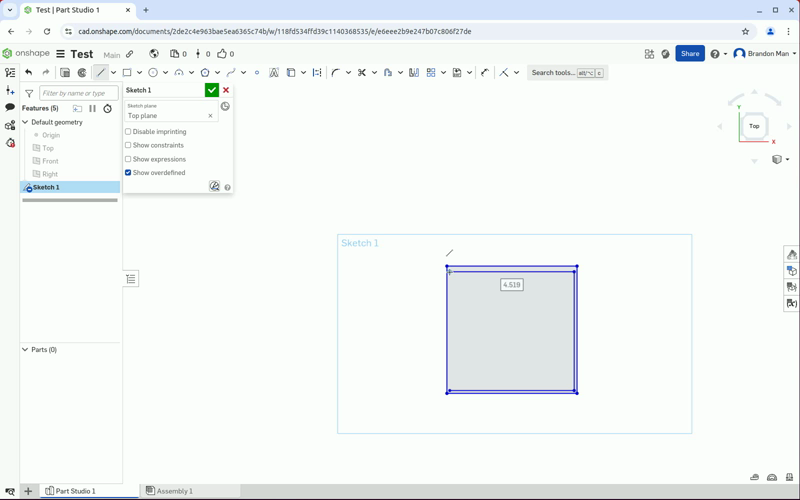
scroll(-6)
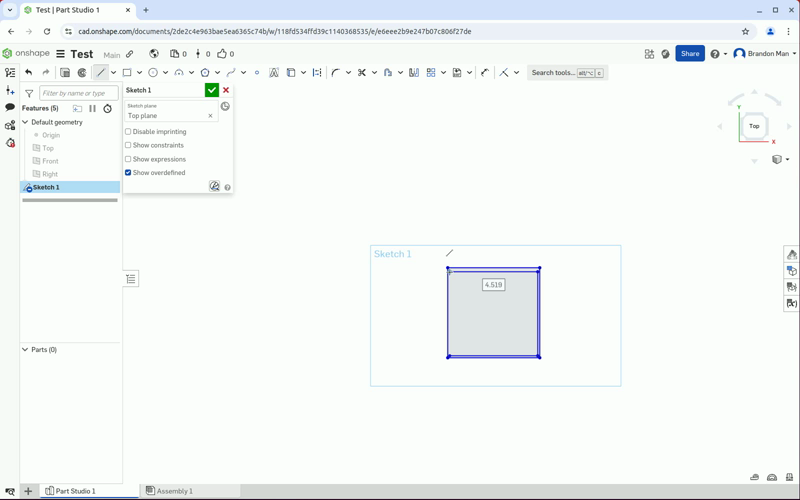
scroll(-6)
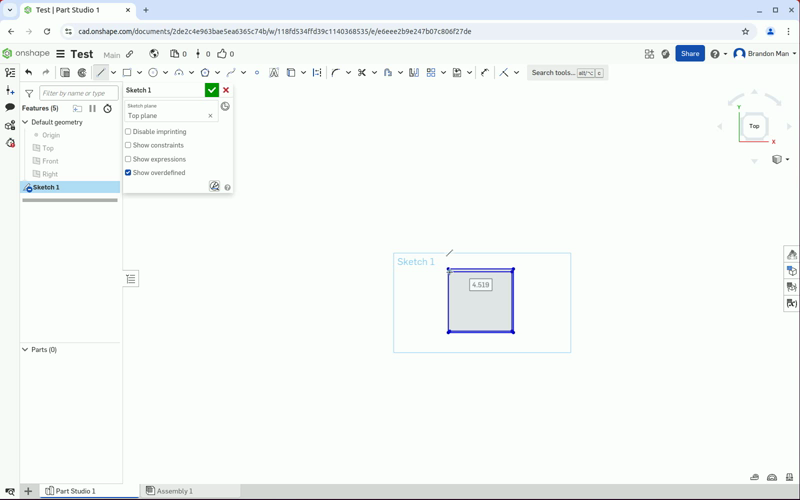
scroll(-6)
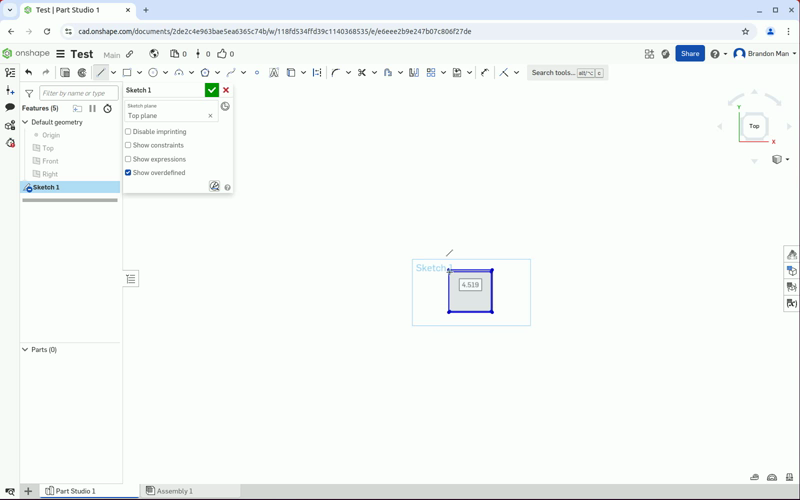
scroll(-6)
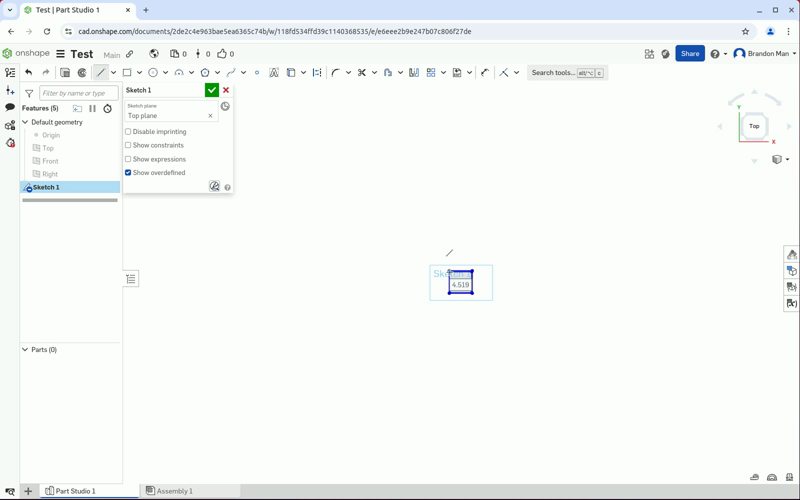
key_up(shift)
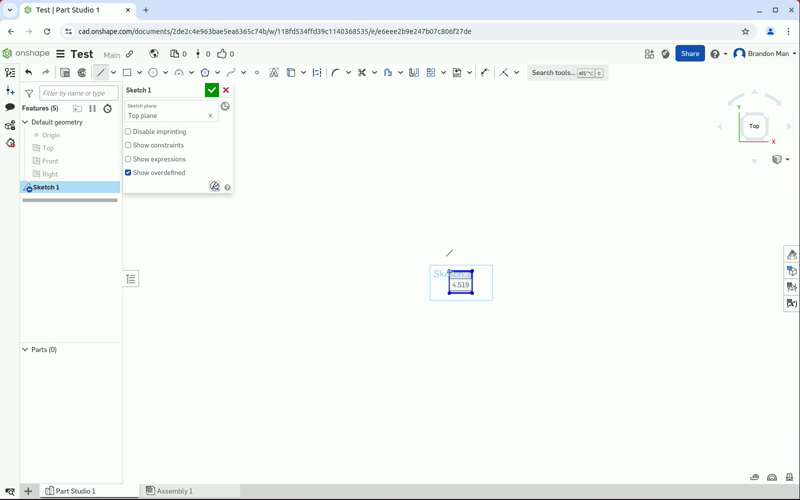
mouse_move(479, 271)
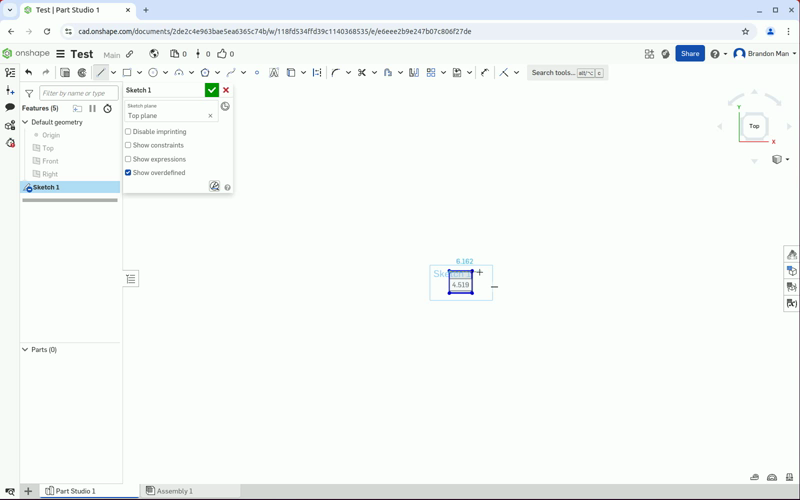
key_down(shift)
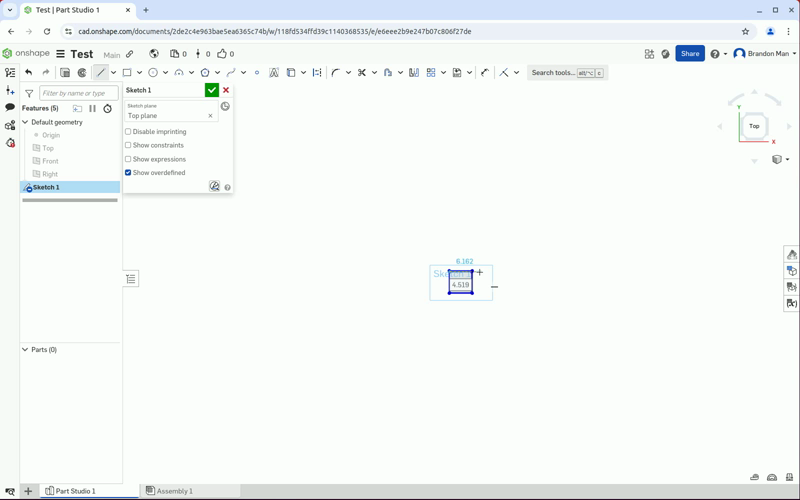
mouse_move(449, 292)
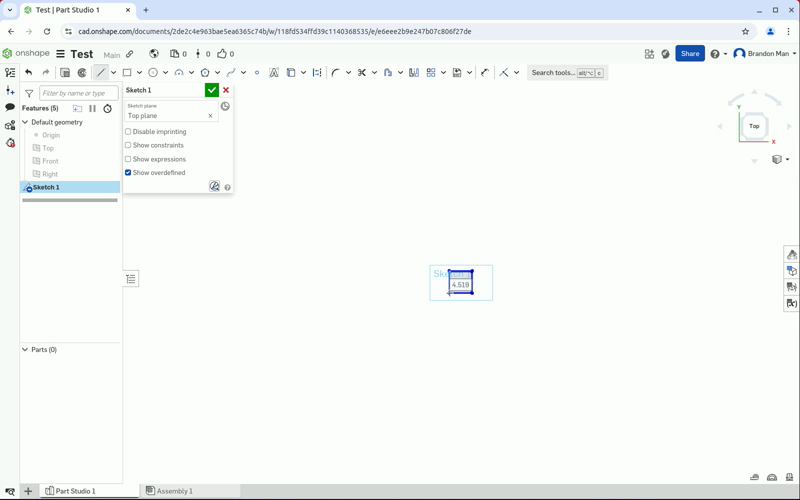
scroll(6)
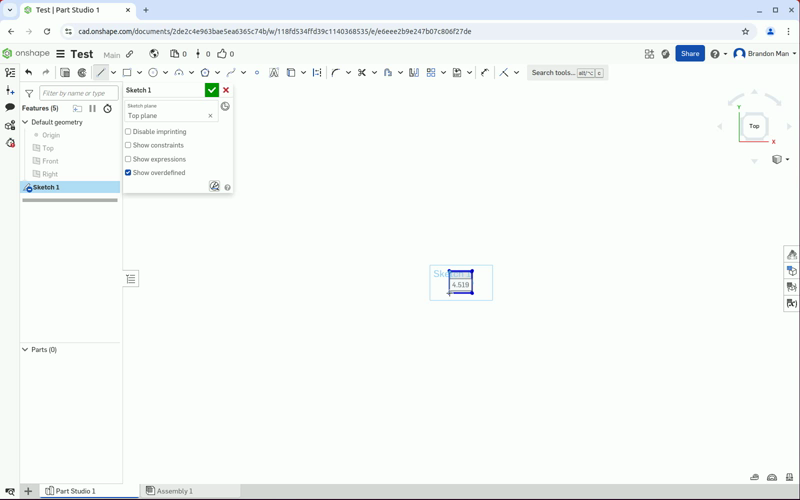
scroll(6)
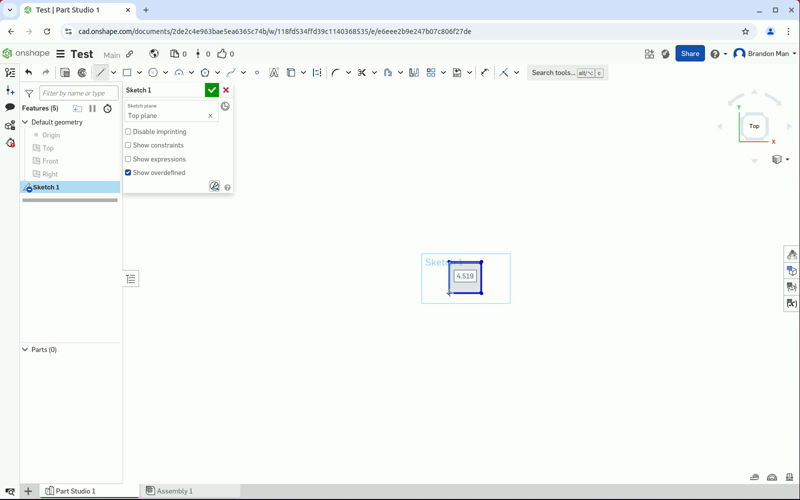
scroll(6)
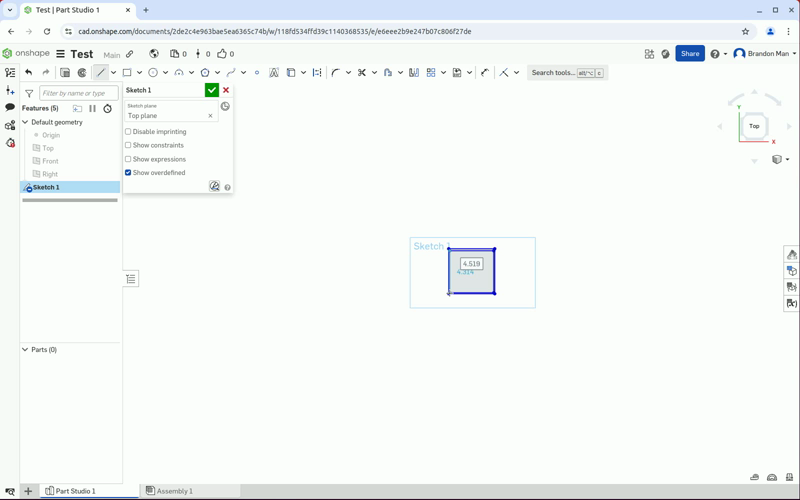
scroll(6)
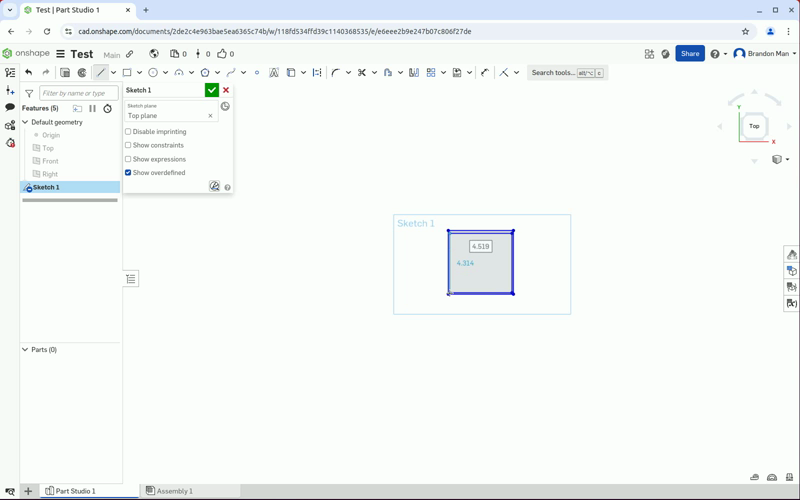
scroll(6)
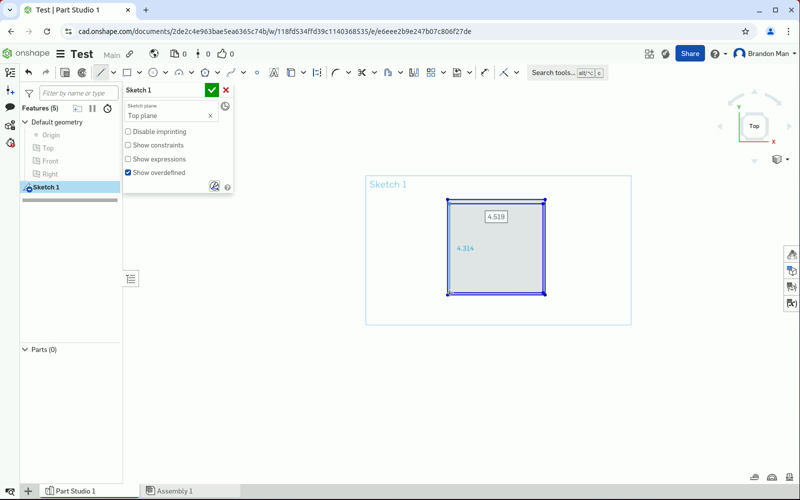
scroll(6)
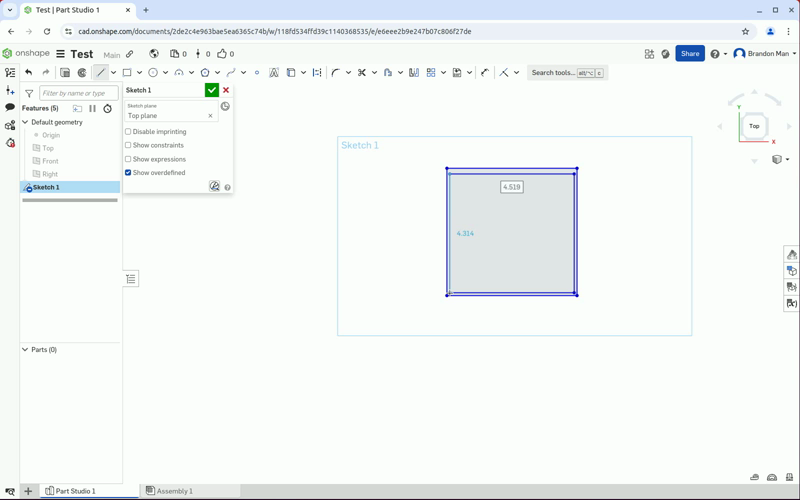
scroll(6)
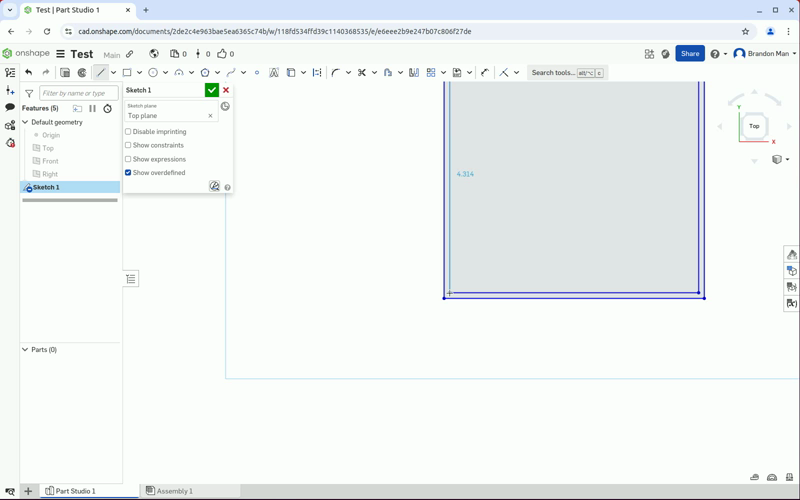
key_up(shift)
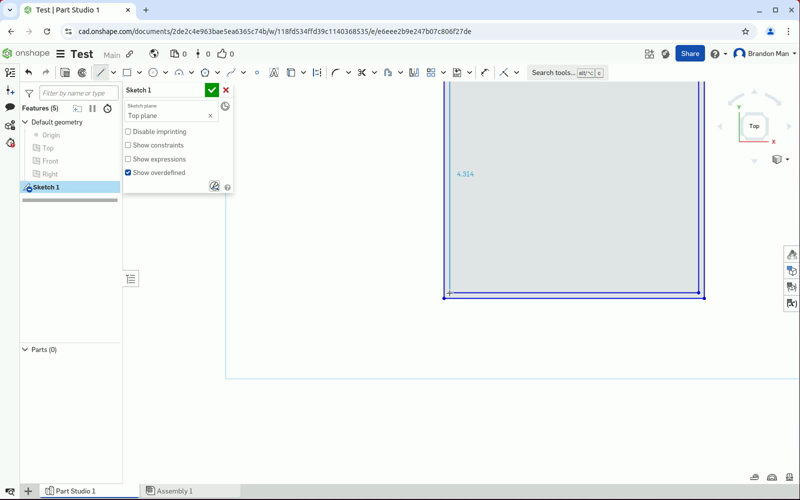
click(449, 292)
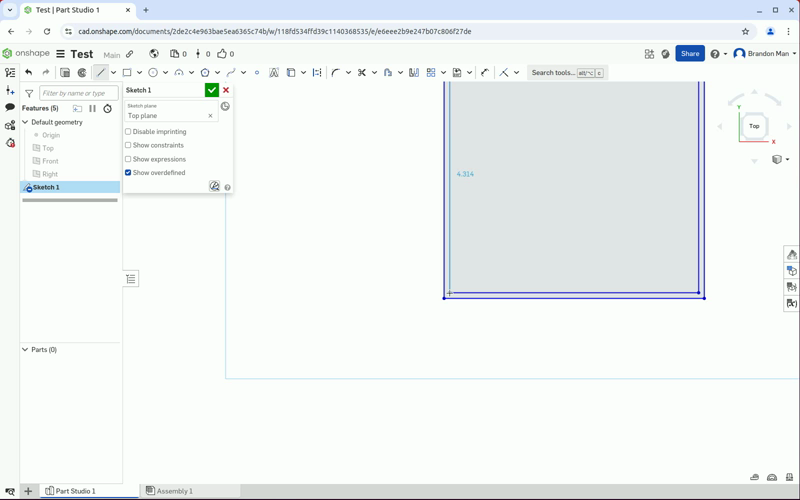
scroll(-6)
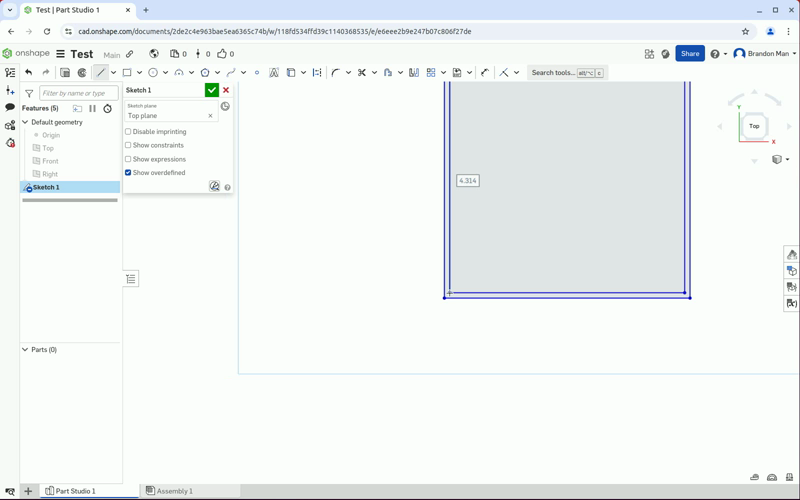
scroll(-6)
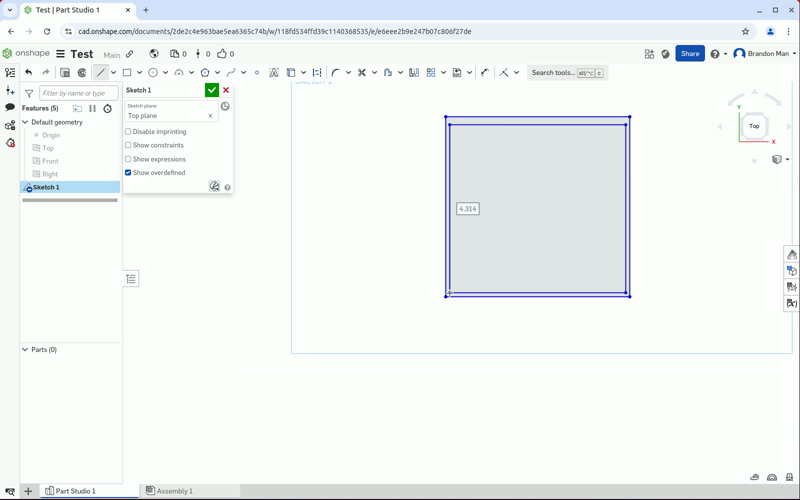
scroll(-6)
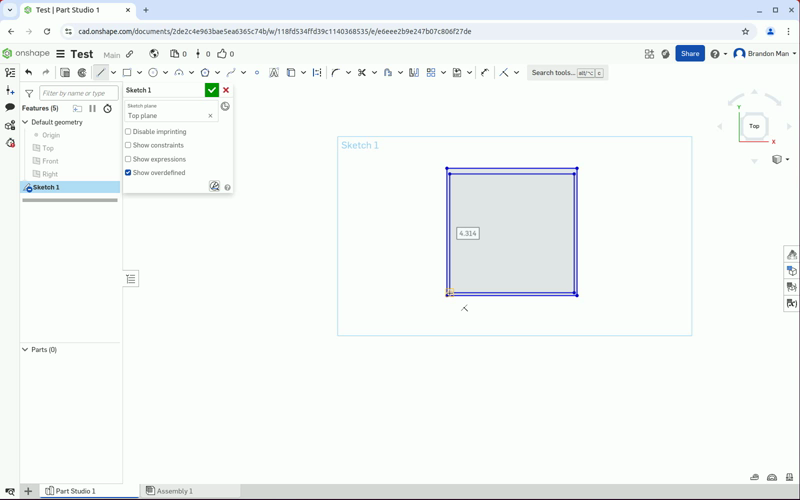
scroll(-6)
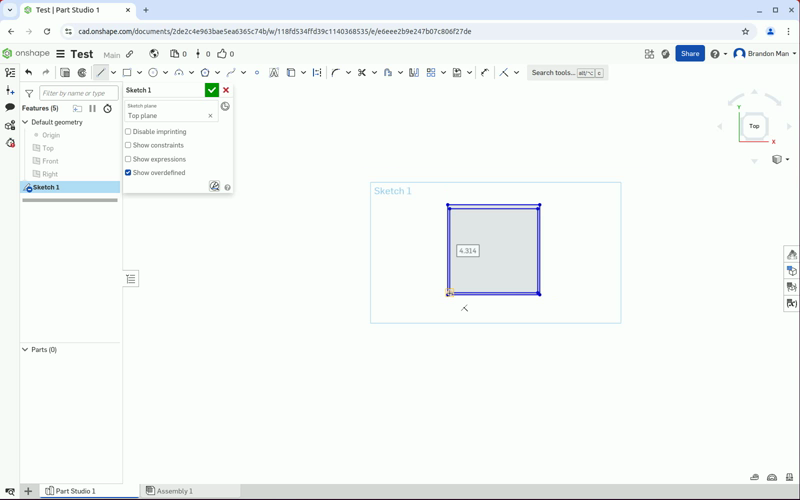
scroll(-6)
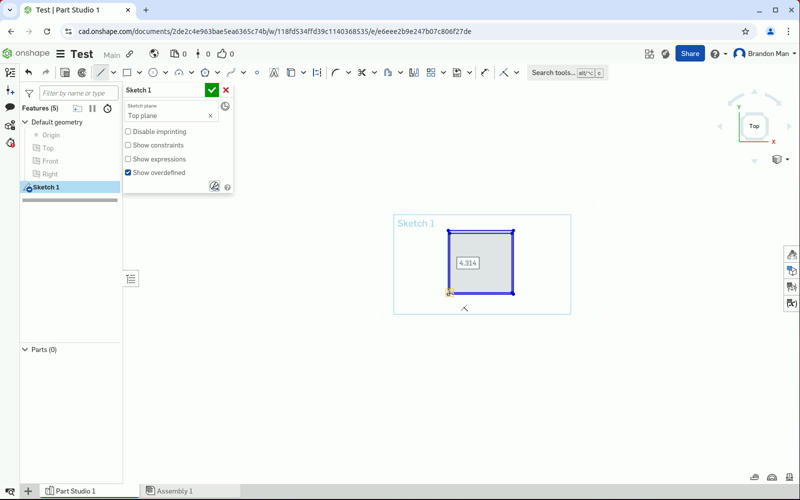
scroll(-6)
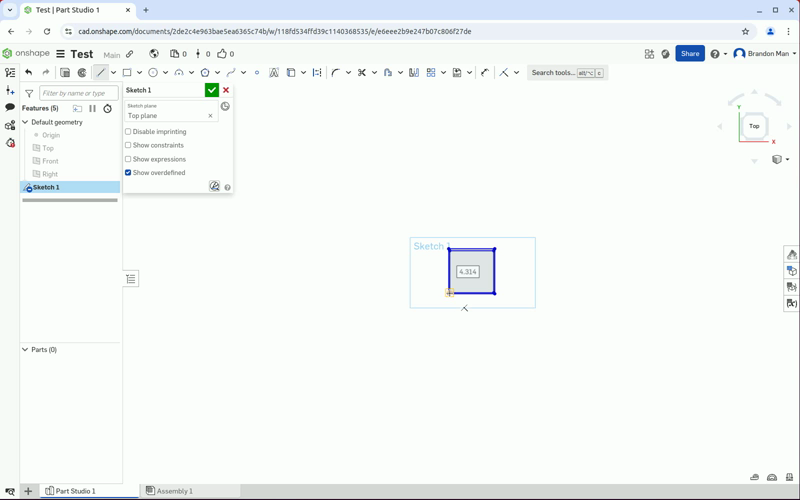
scroll(-6)
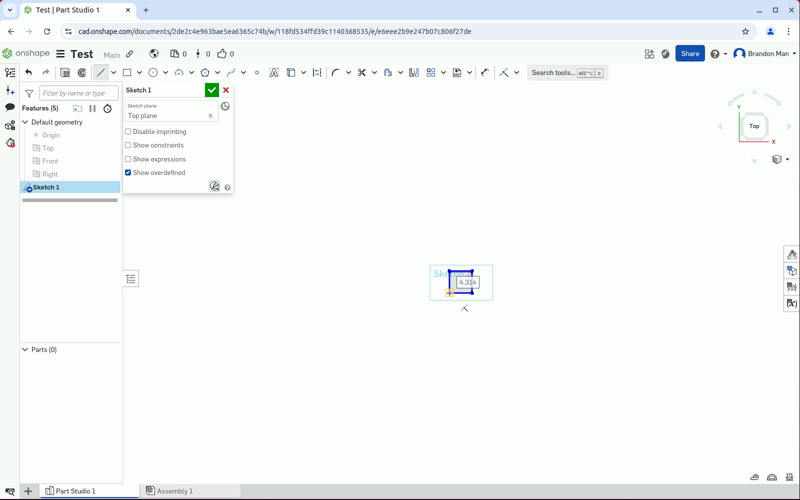
key(esc)
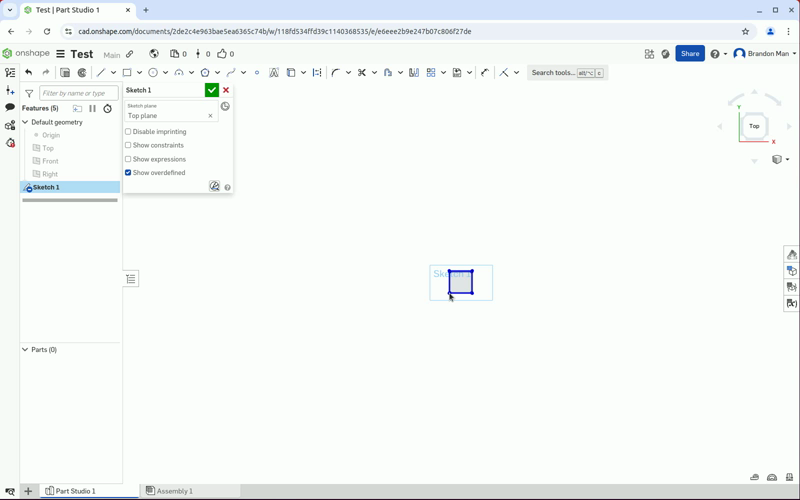
mouse_move(472, 275)
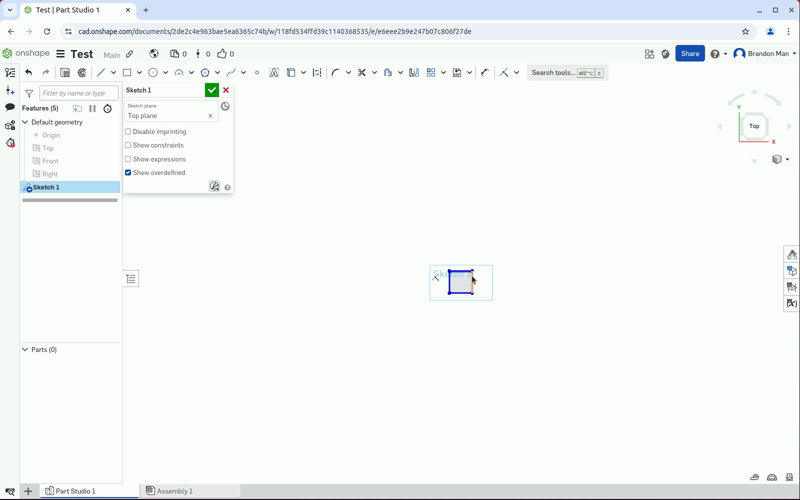
scroll(6)
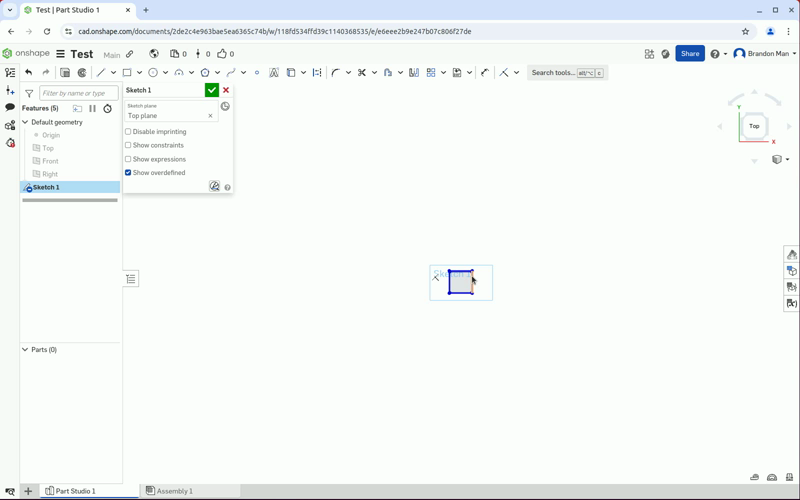
scroll(6)
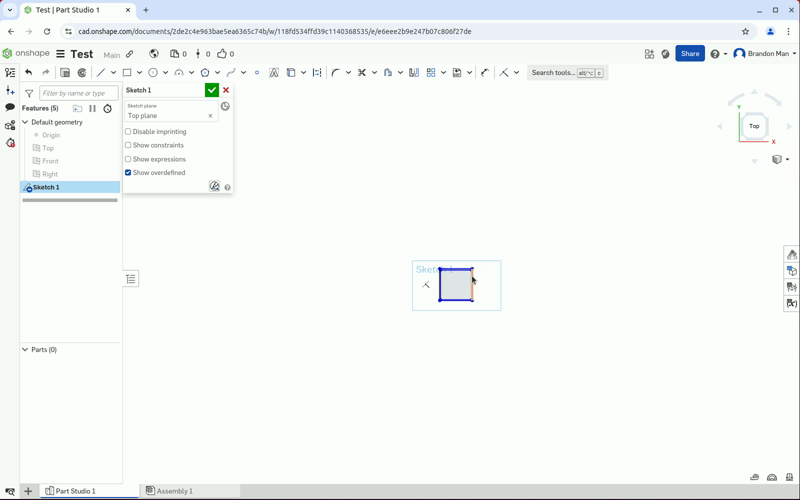
scroll(6)
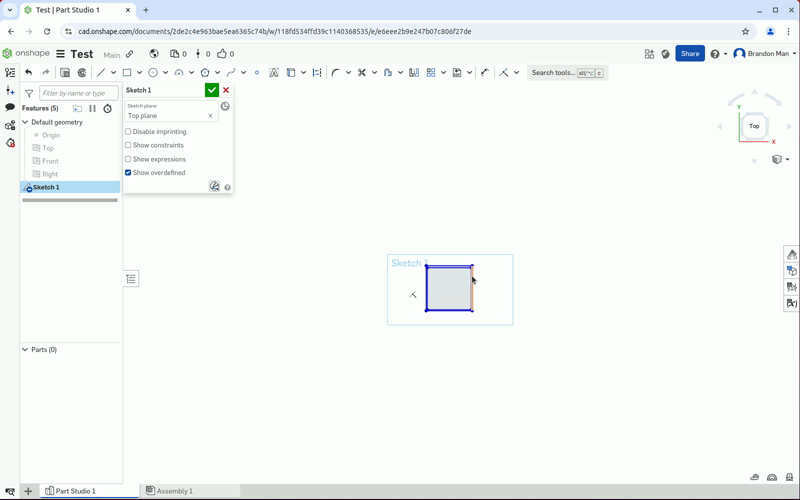
scroll(6)
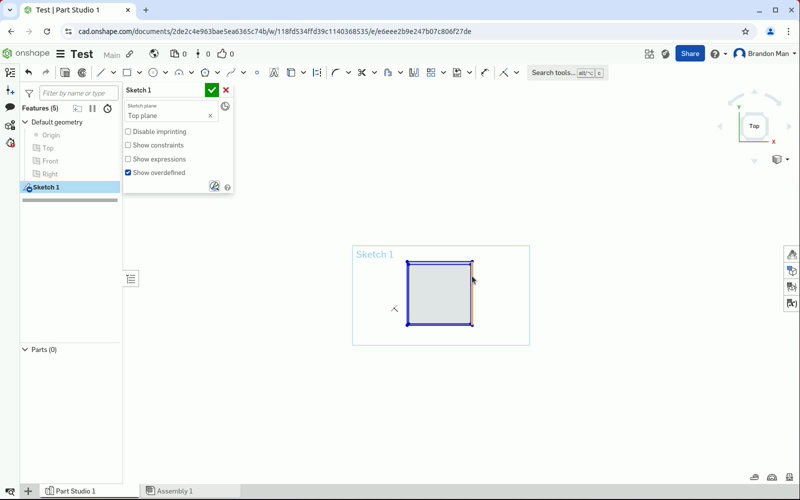
scroll(6)
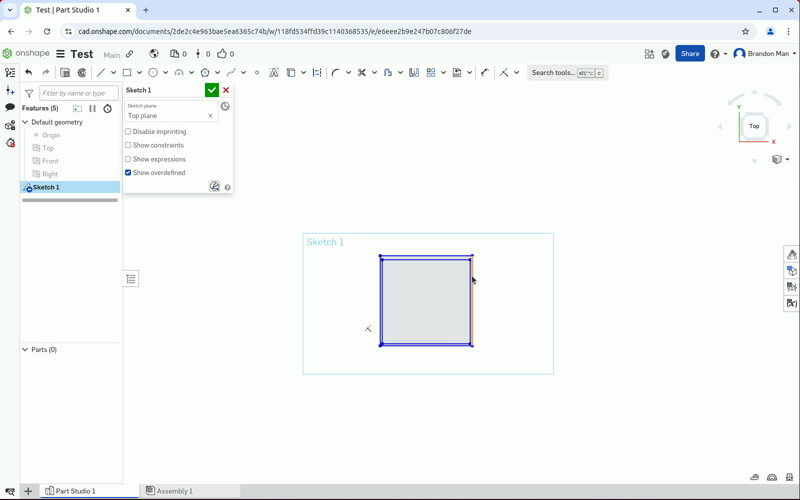
scroll(6)
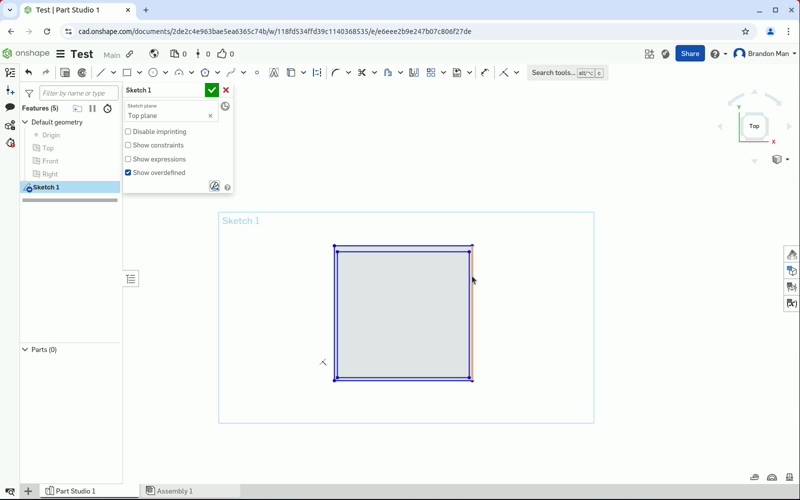
scroll(6)
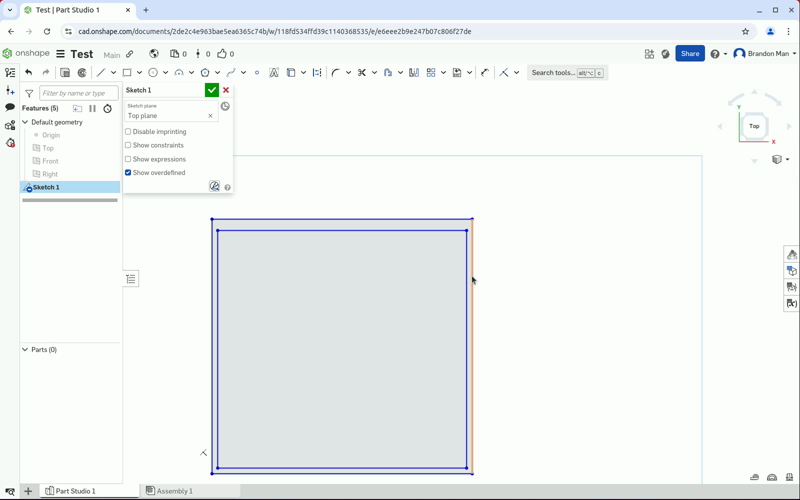
click(472, 275)
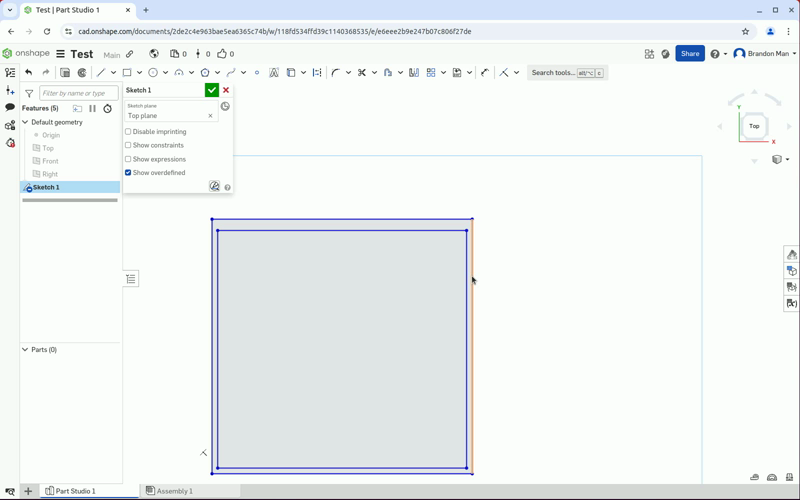
scroll(-6)
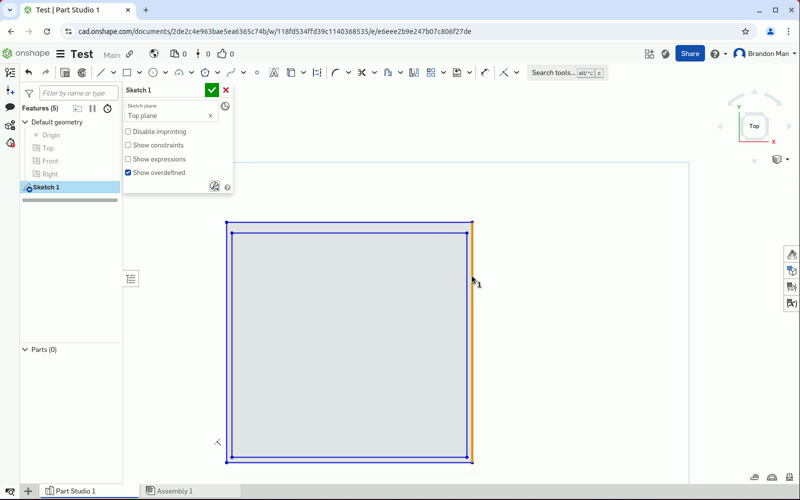
scroll(-6)
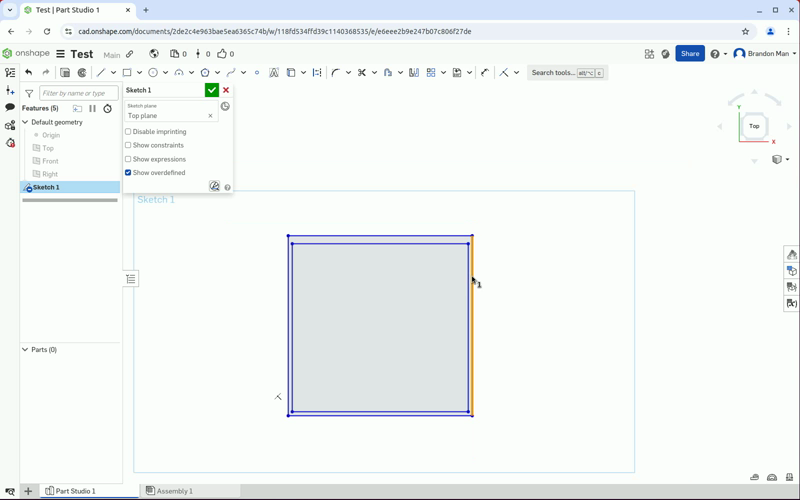
scroll(-6)
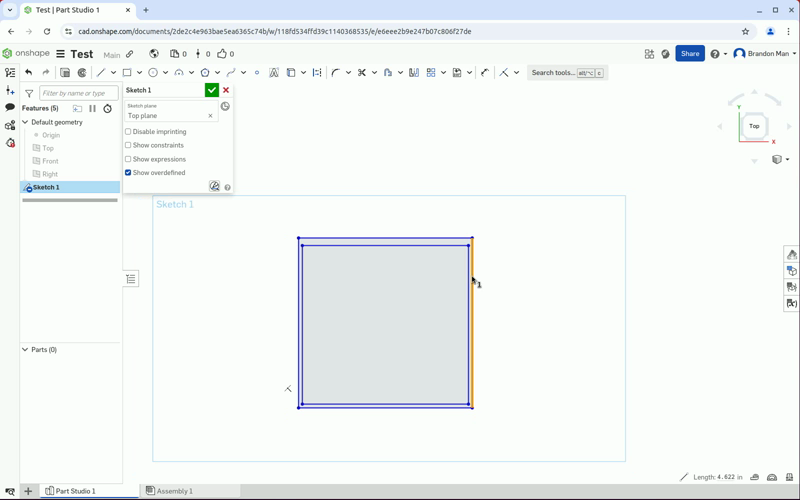
scroll(-6)
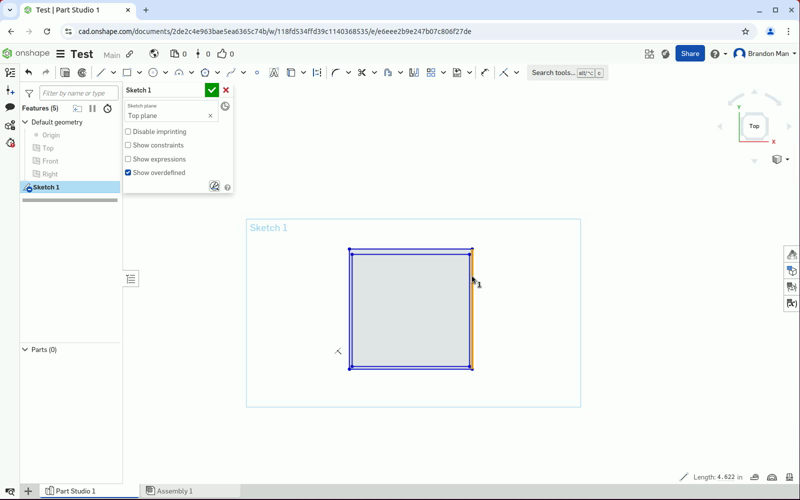
scroll(-6)
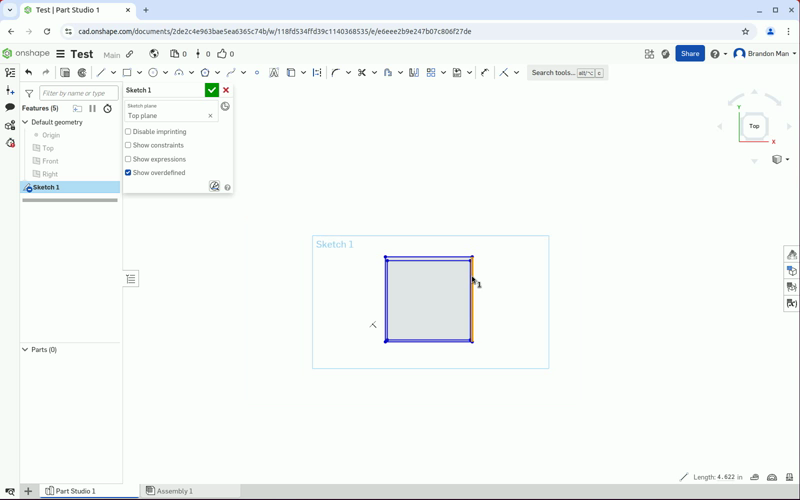
scroll(-6)
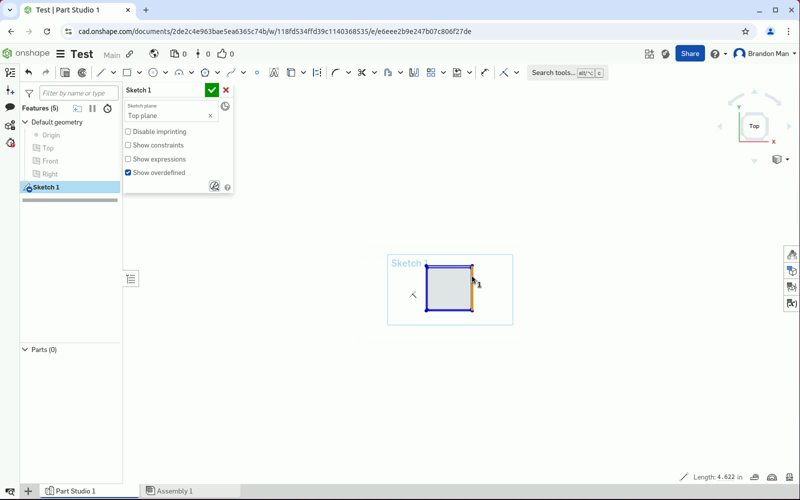
scroll(-6)
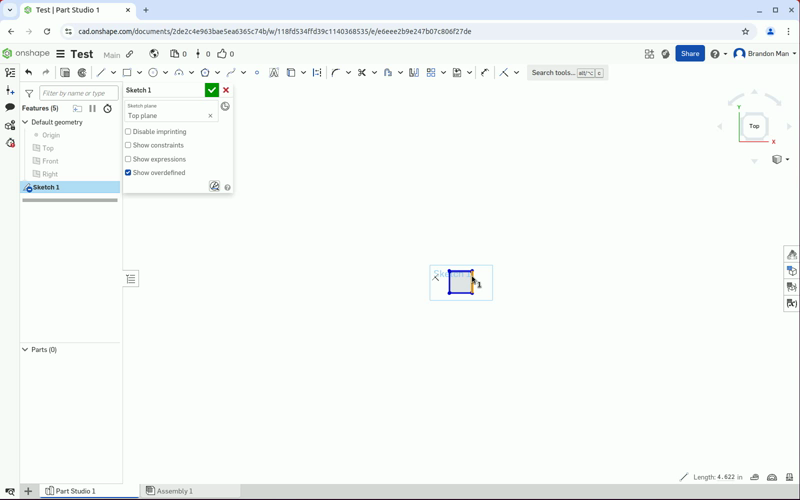
mouse_move(73, 352)
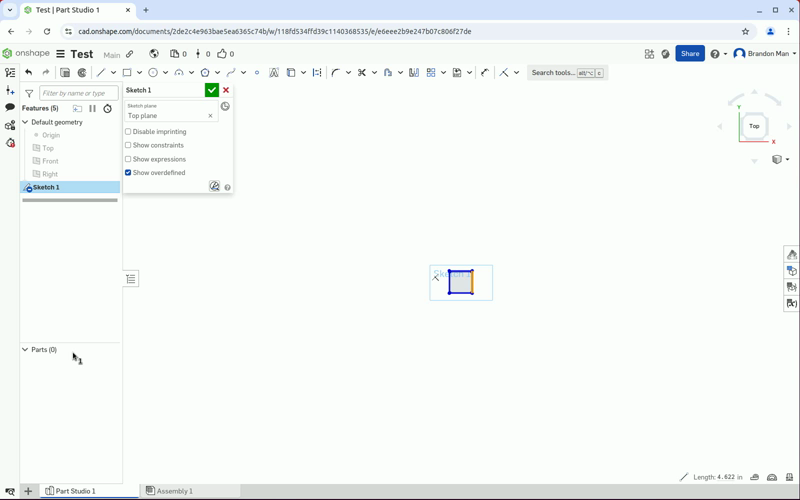
key(shift+y)
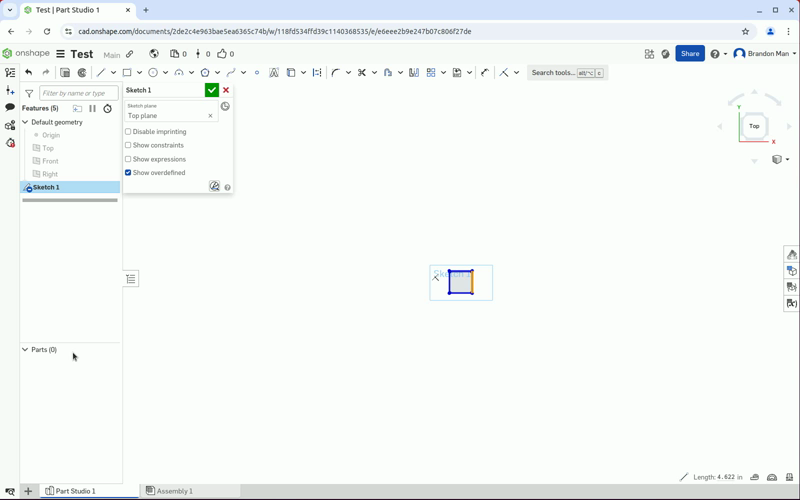
key(shift+e)
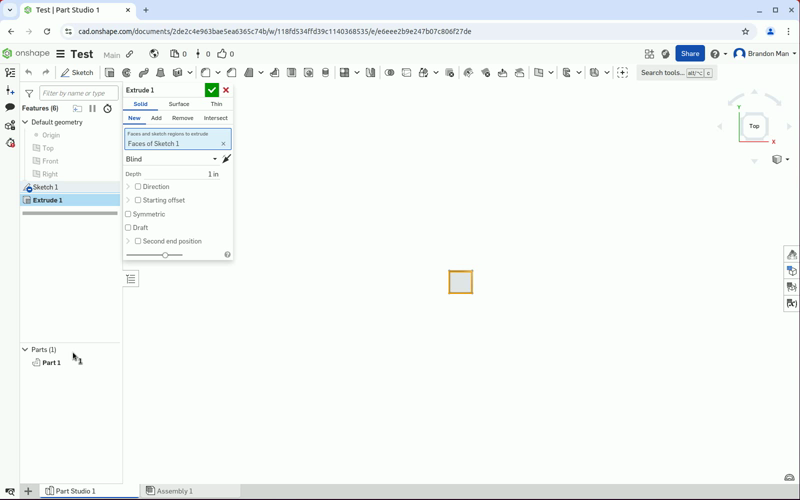
mouse_move(143, 106)
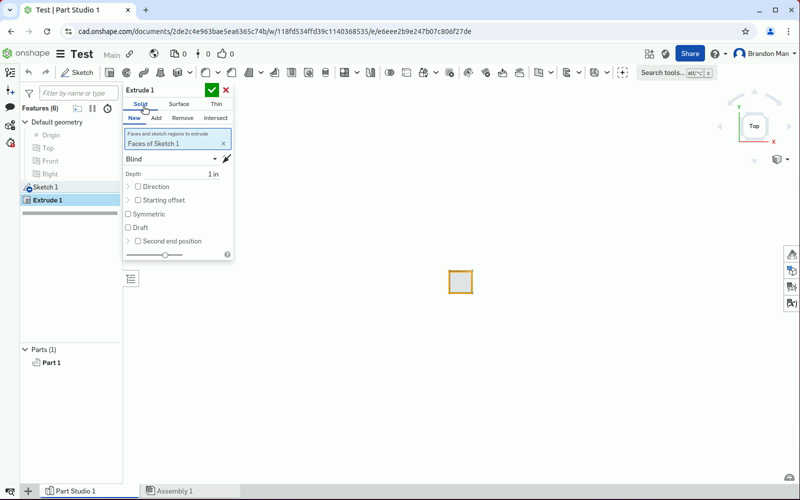
click(143, 106)
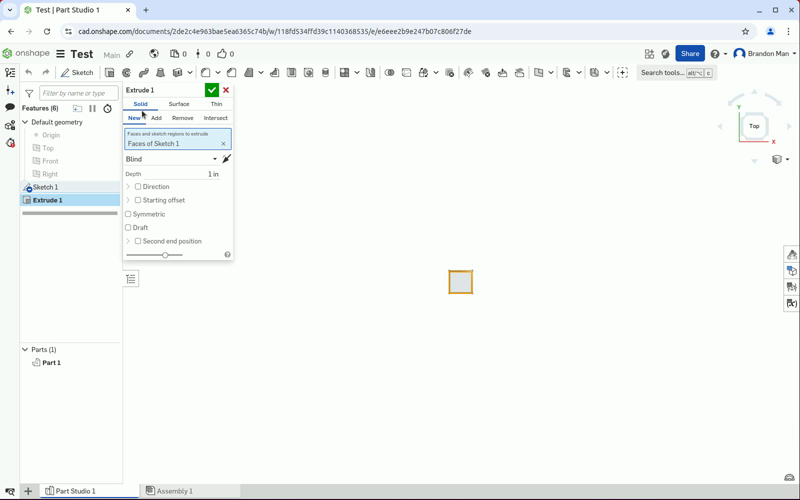
mouse_move(137, 120)
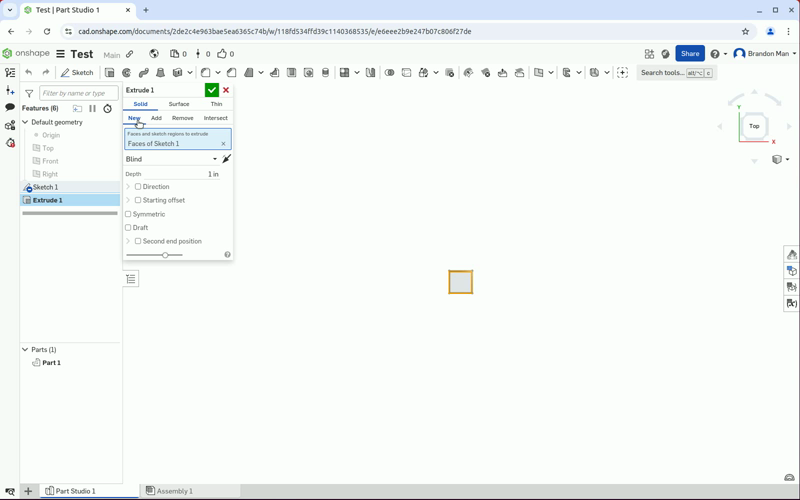
click(137, 120)
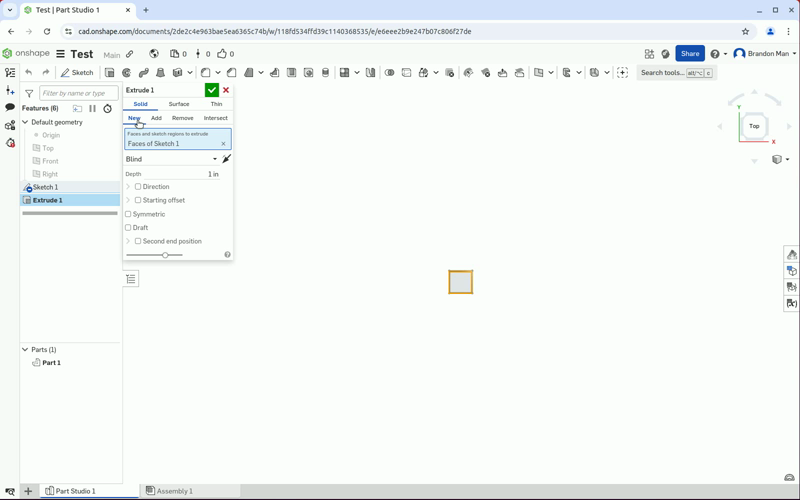
key(tab, 4)
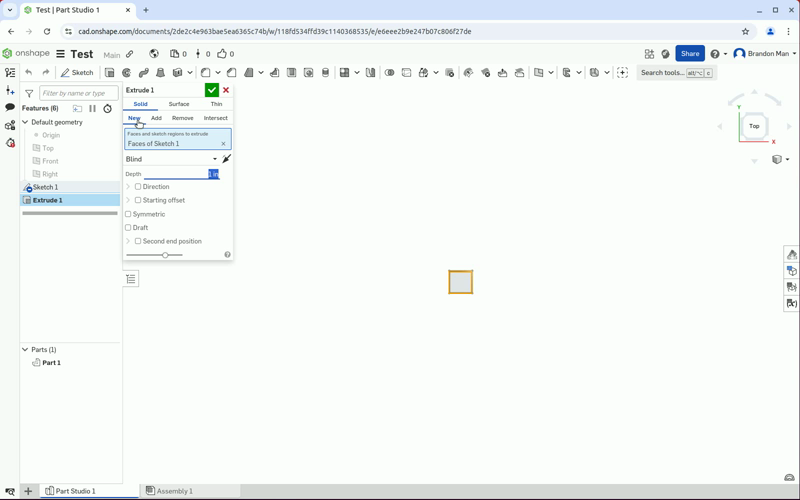
text(23.108)
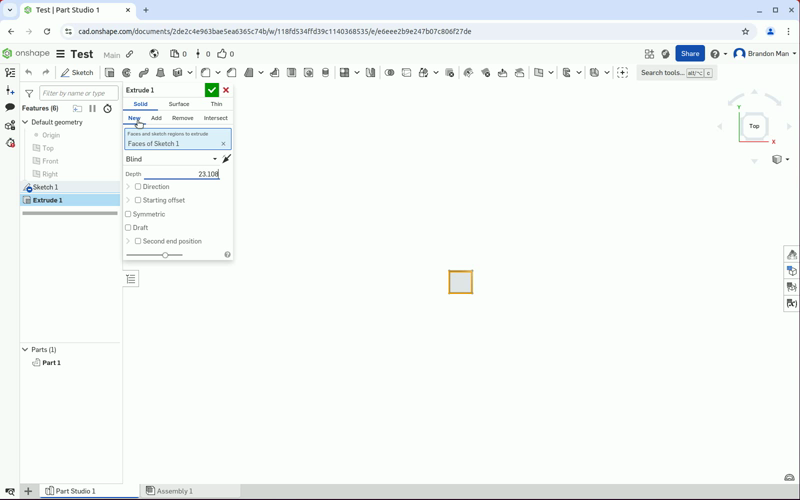
key(enter)
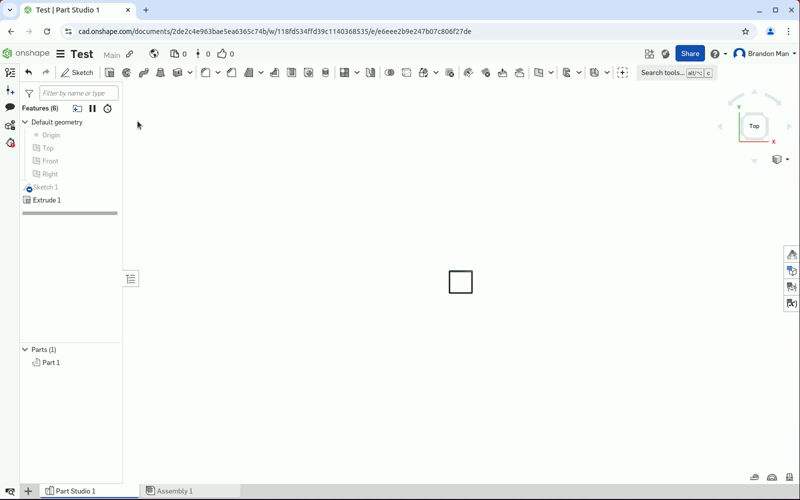
key(shift+h)
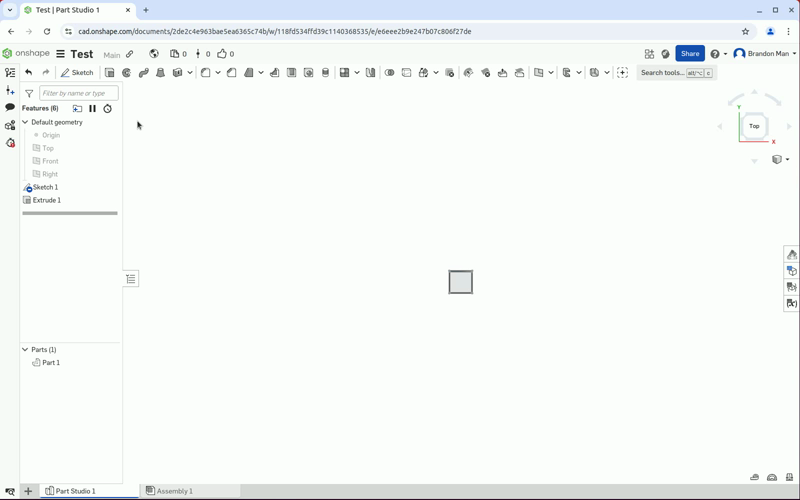
key(shift+h)
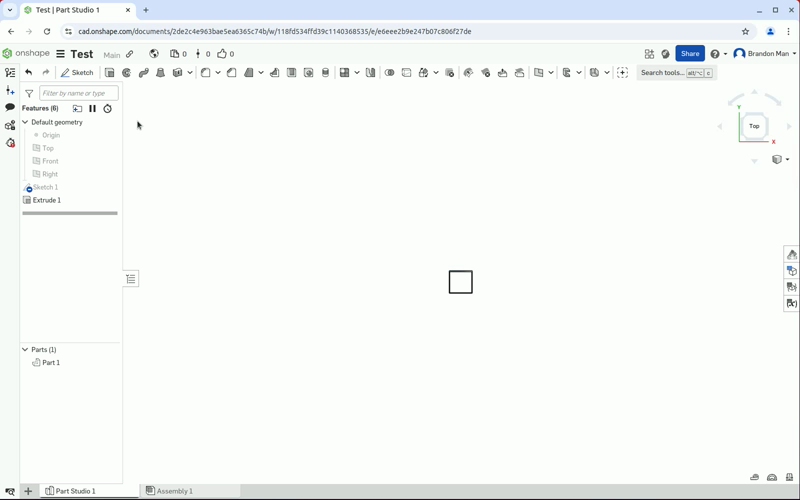
mouse_move(73, 189)
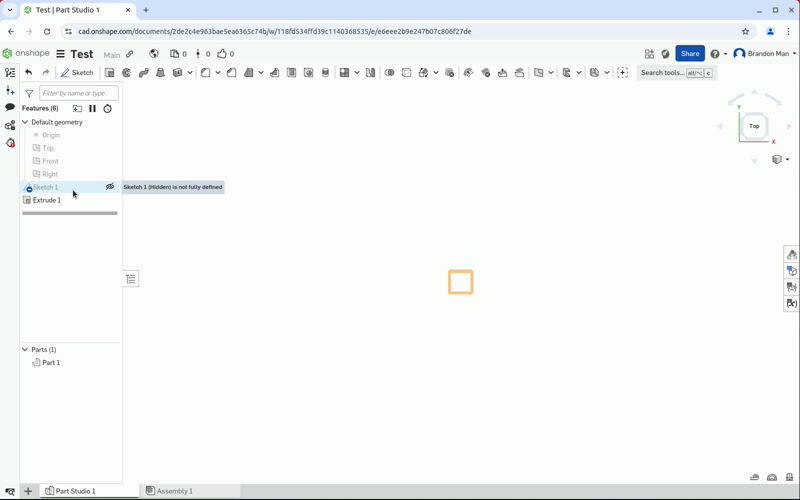
click(73, 189)
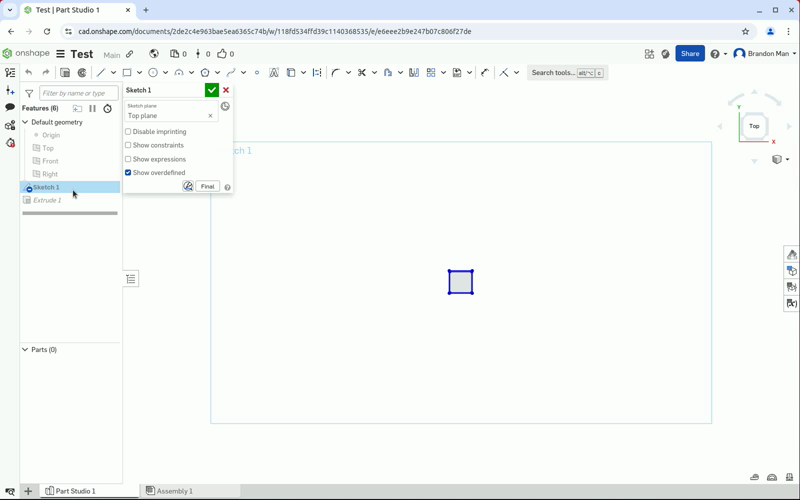
mouse_move(229, 92)
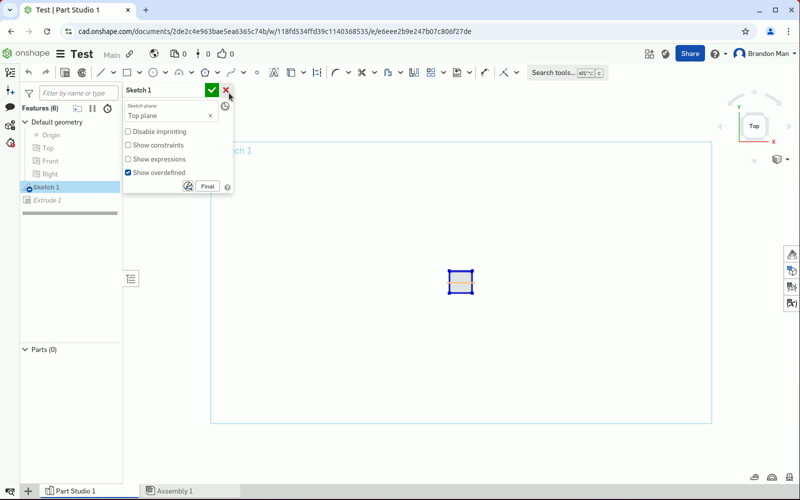
click(229, 92)
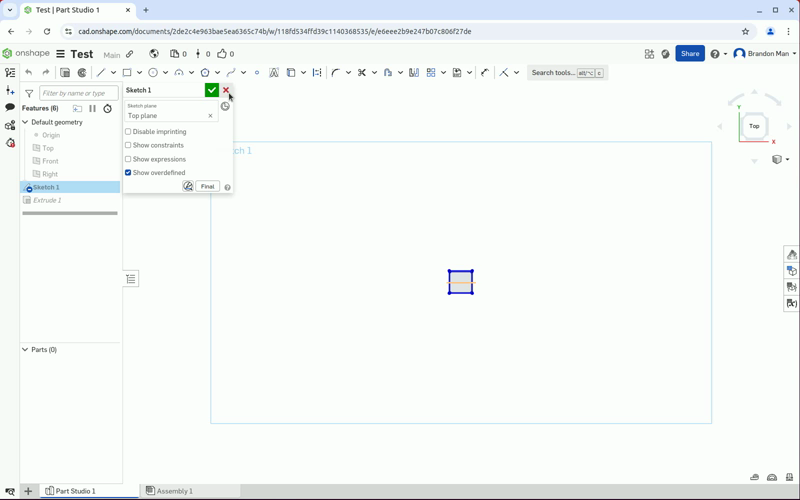
key(shift+s)
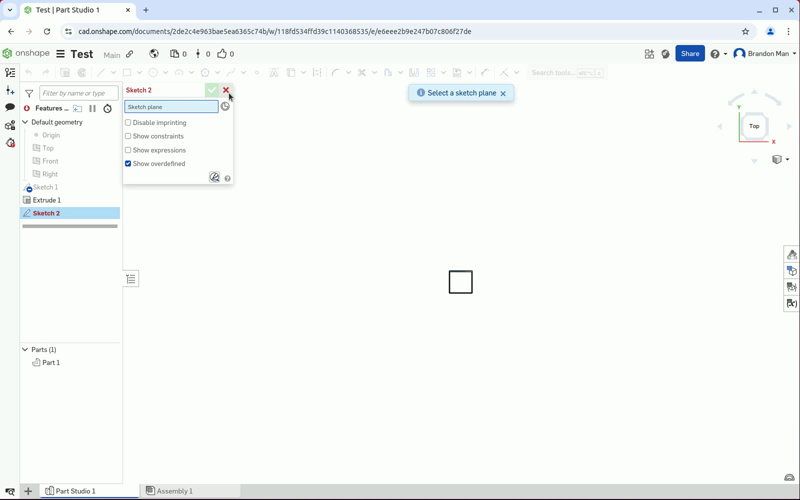
mouse_move(73, 150)
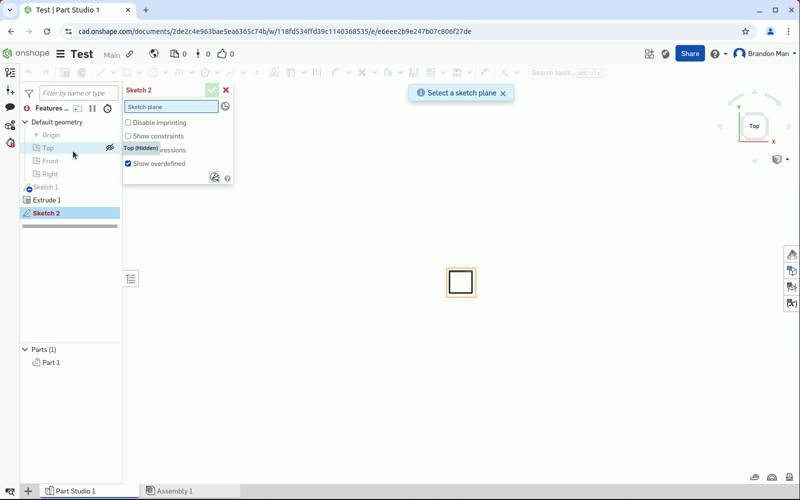
click(73, 150)
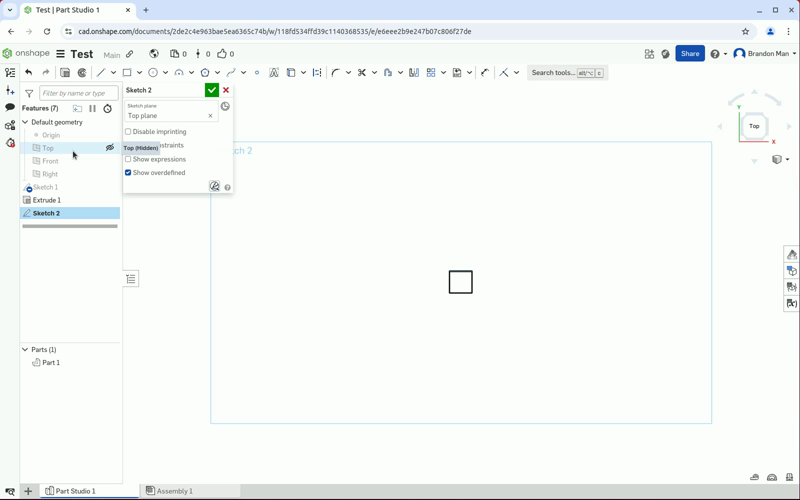
mouse_move(73, 352)
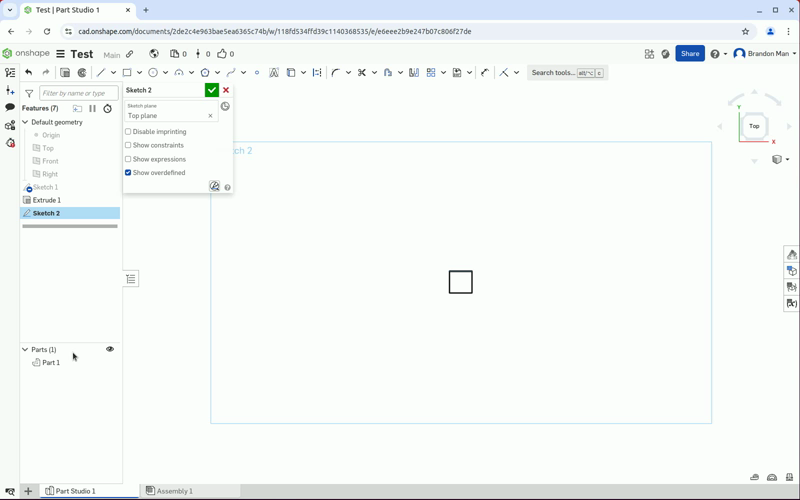
key(y)
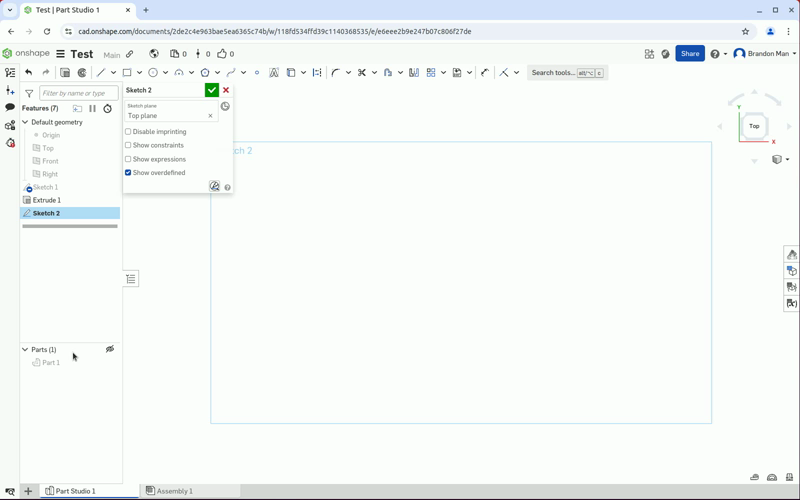
key(c)
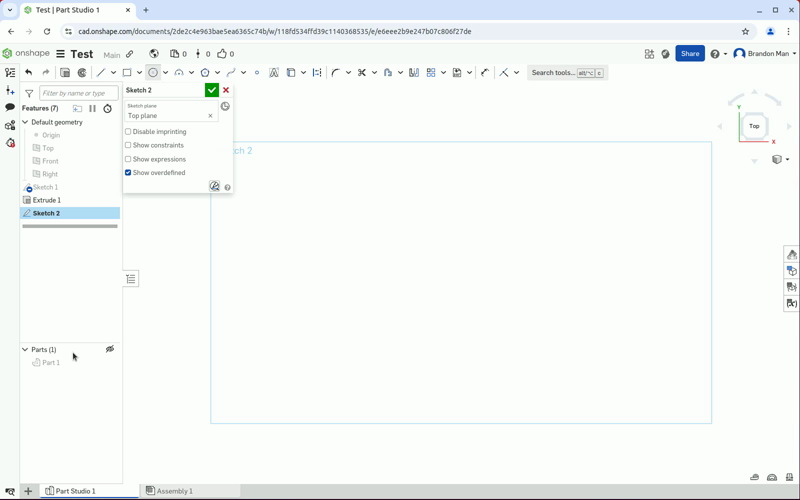
key_down(shift)
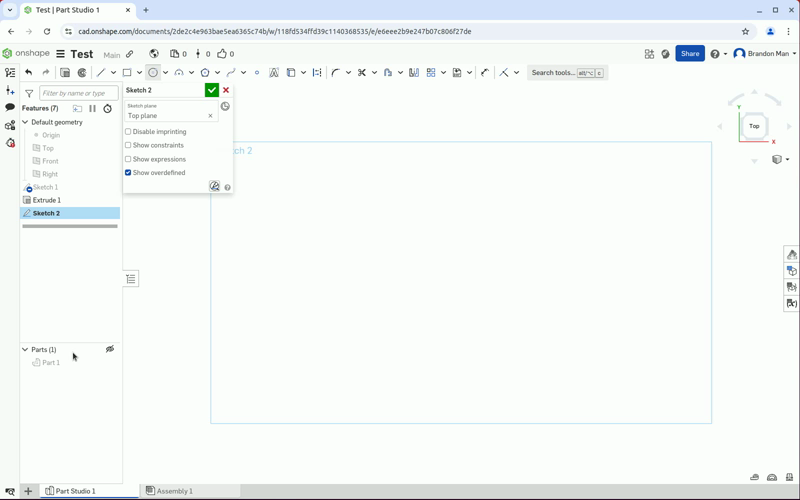
mouse_move(401, 278)
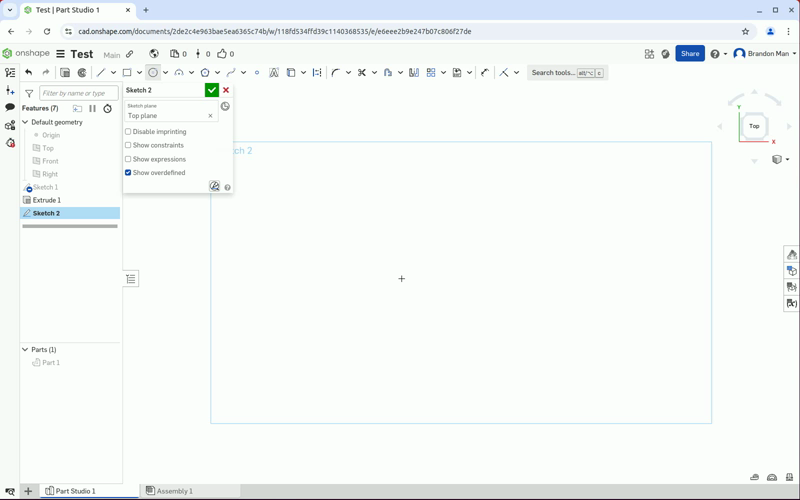
click(401, 278)
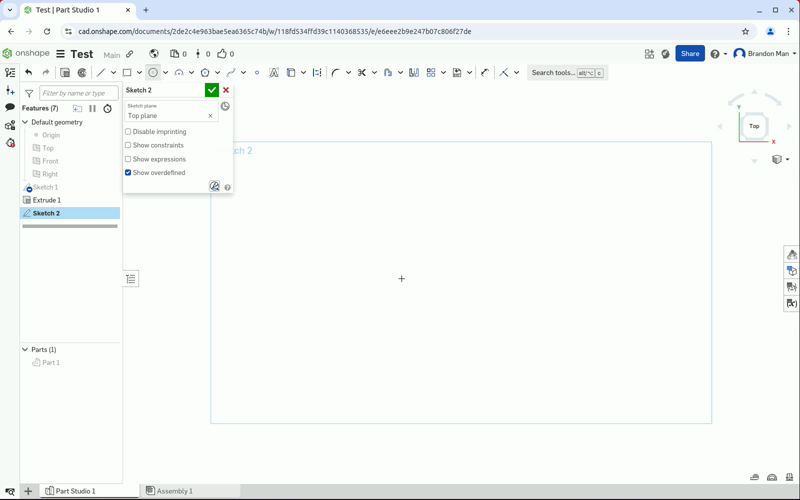
key_up(shift)
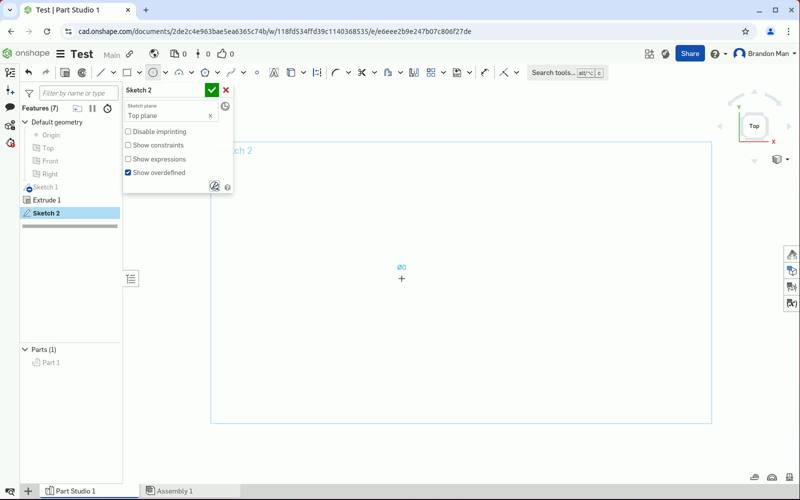
mouse_move(422, 278)
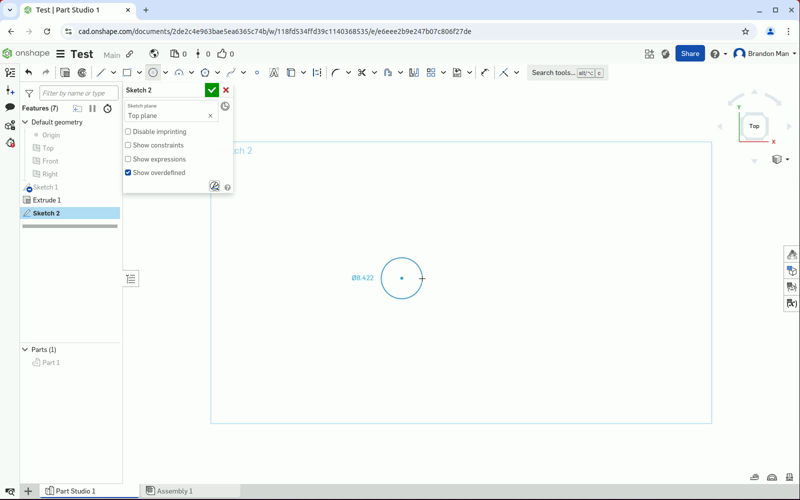
click(422, 278)
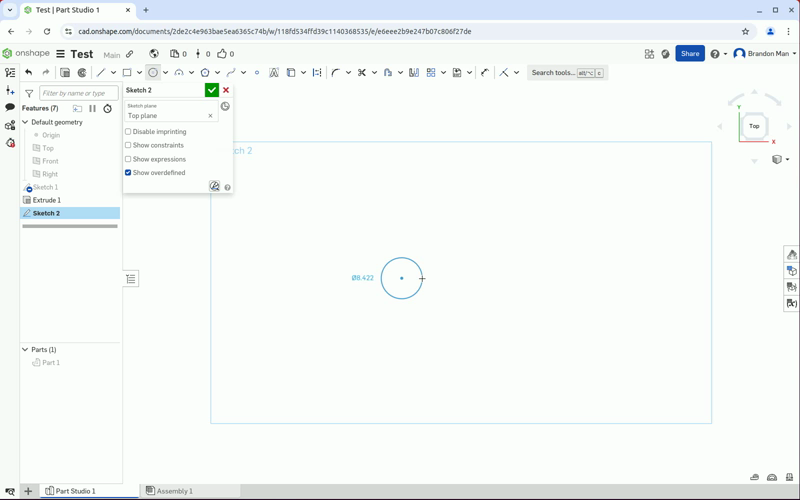
key(esc)
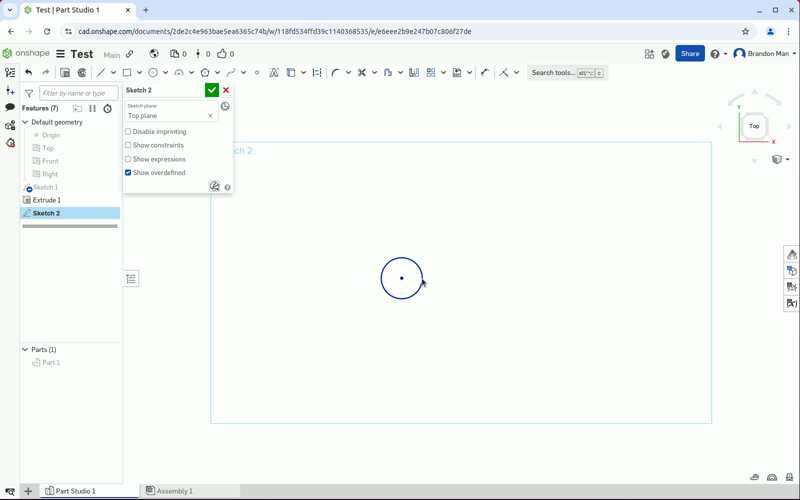
key(l)
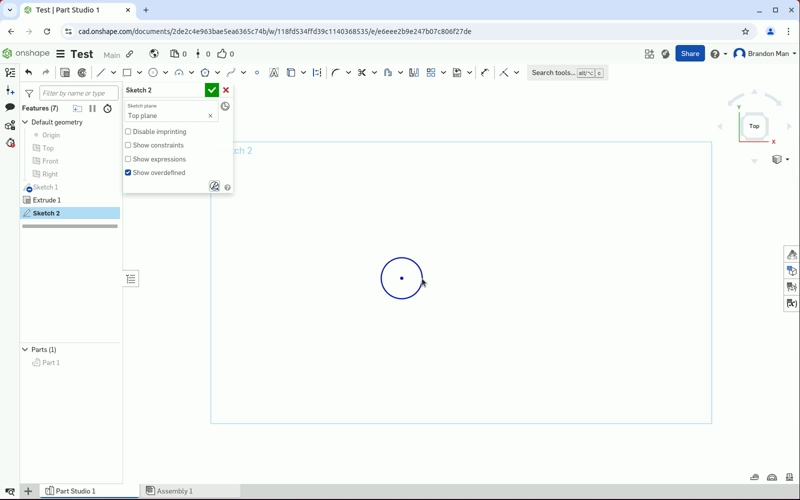
key_down(shift)
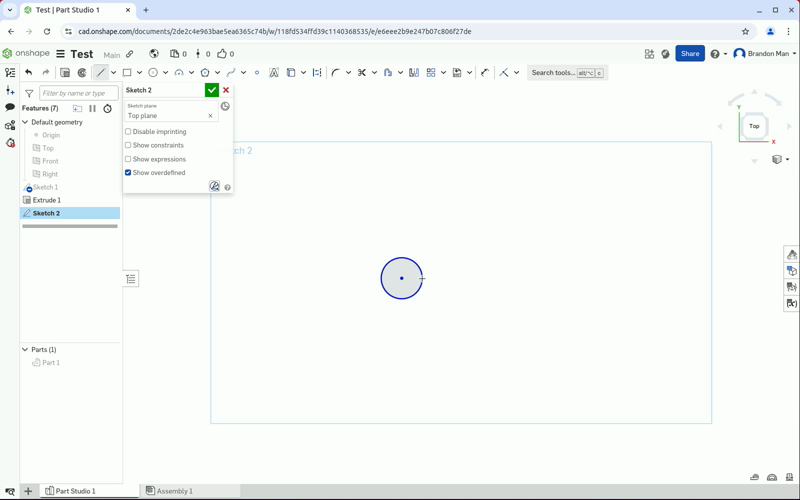
mouse_move(386, 276)
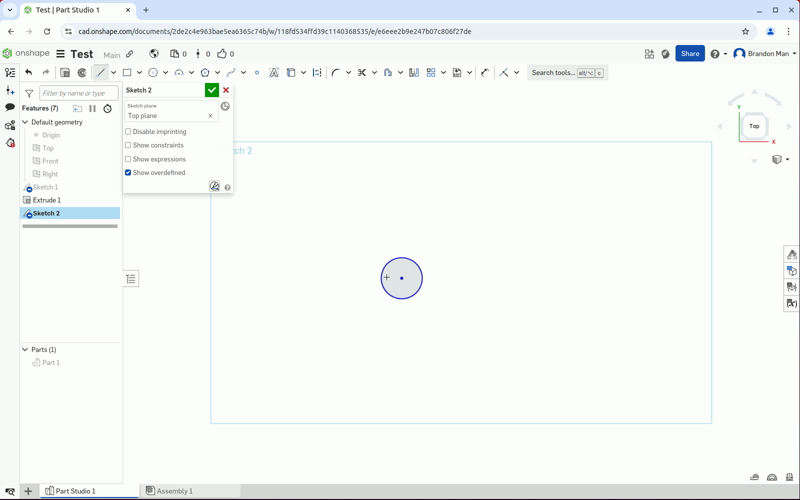
click(386, 276)
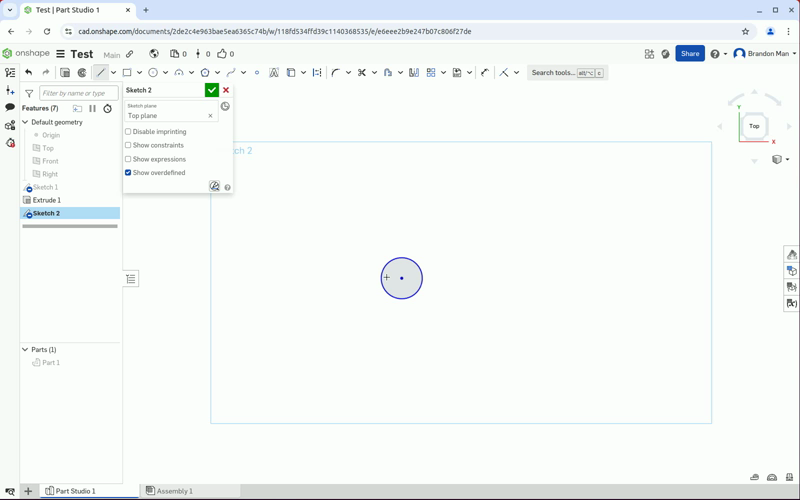
key_up(shift)
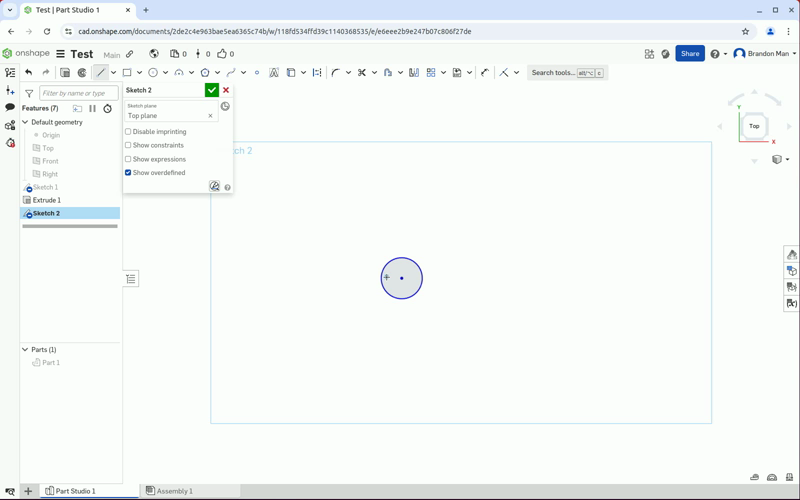
key_down(shift)
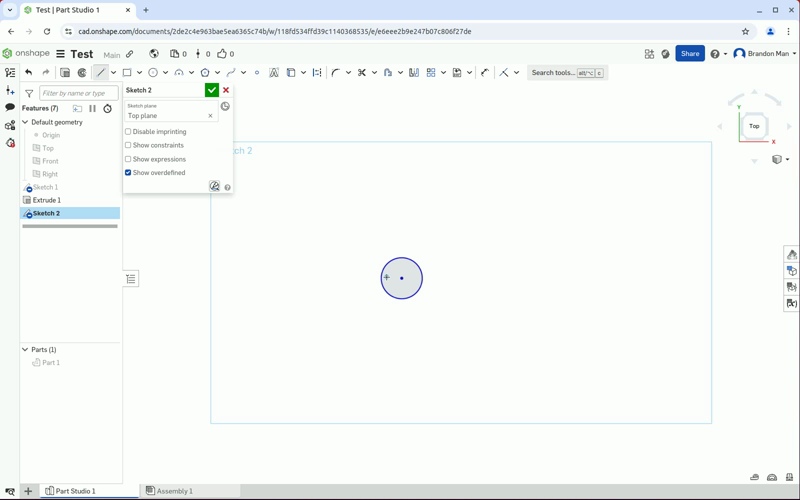
mouse_move(417, 276)
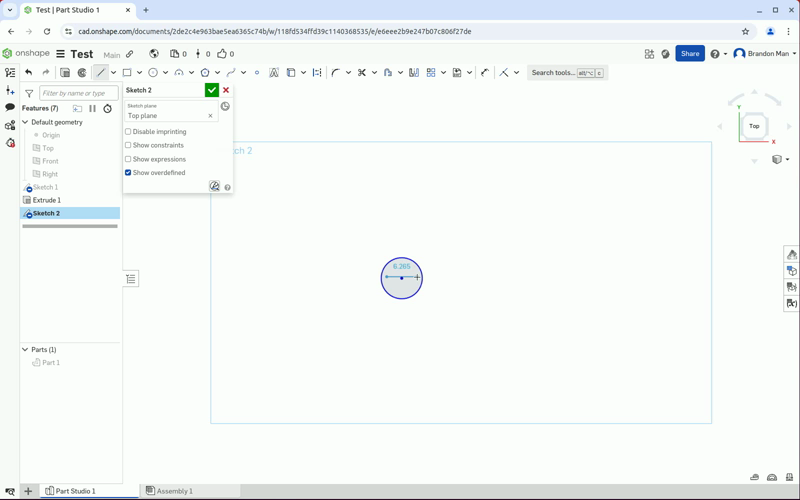
mouse_move(395, 293)
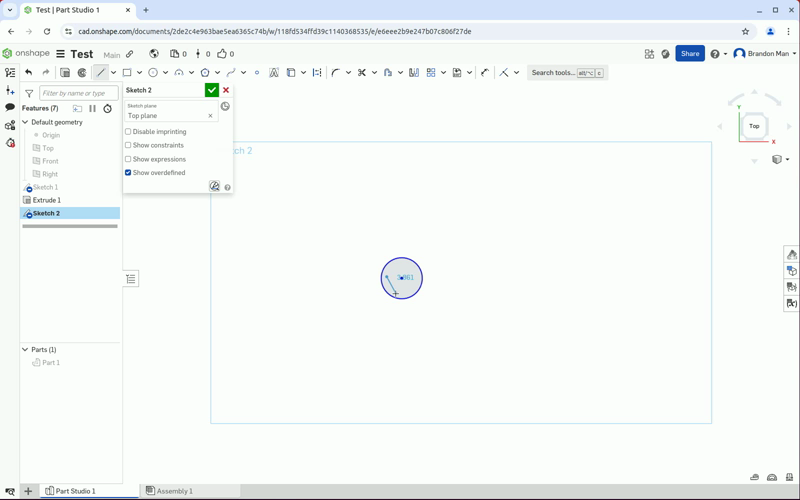
click(395, 293)
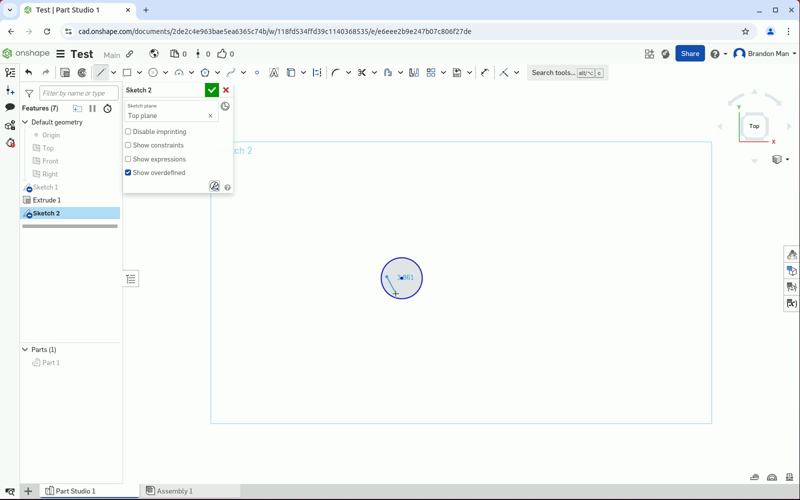
key_up(shift)
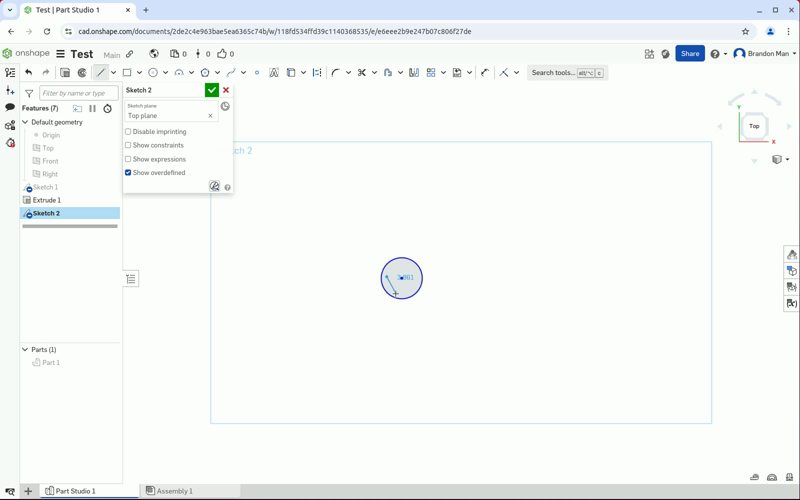
key_down(shift)
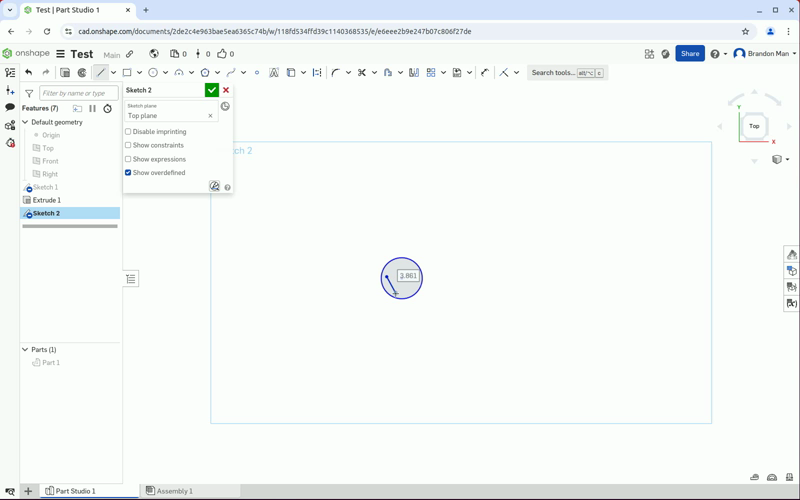
mouse_move(425, 293)
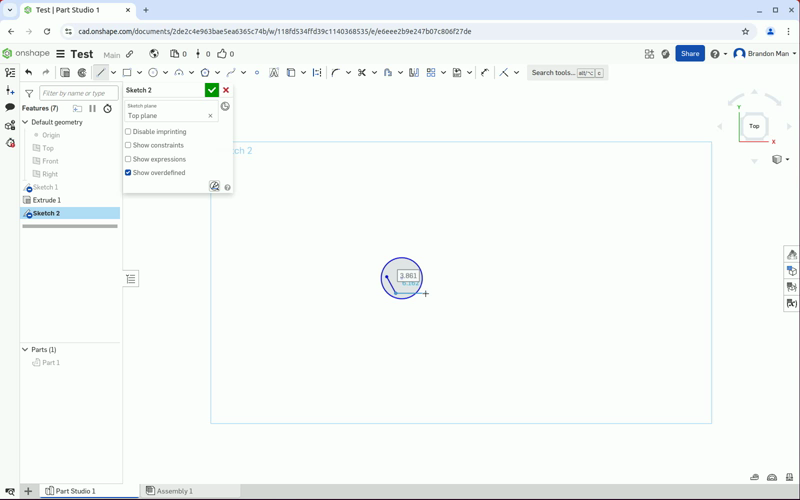
mouse_move(414, 287)
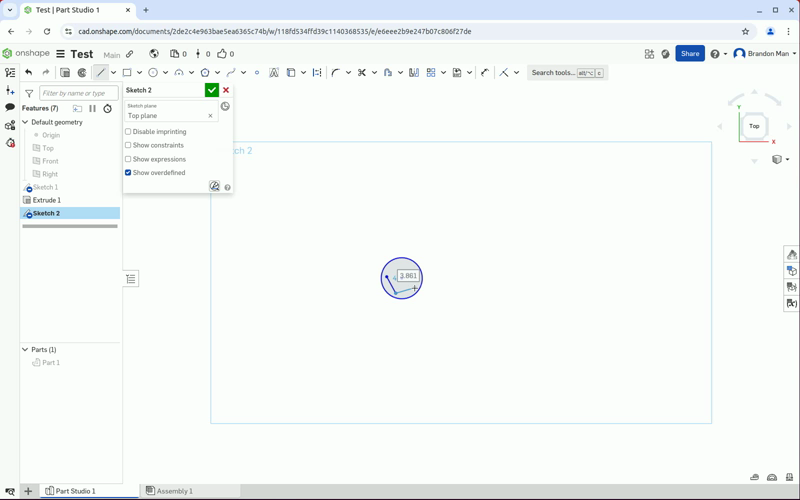
click(414, 287)
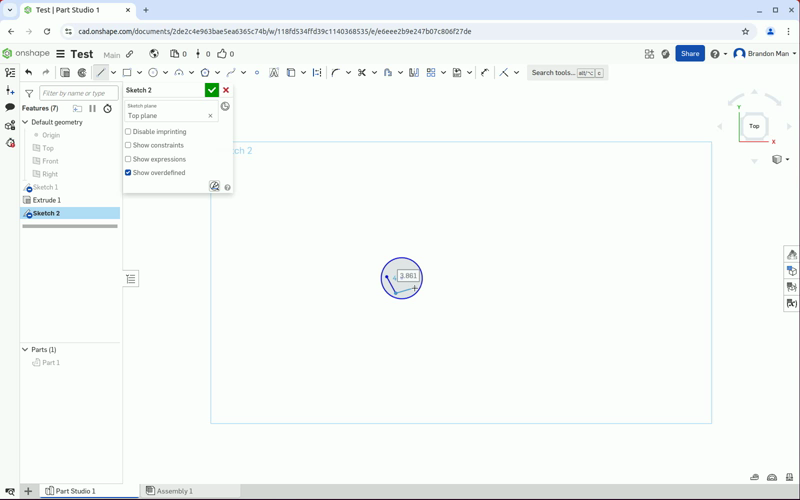
key_up(shift)
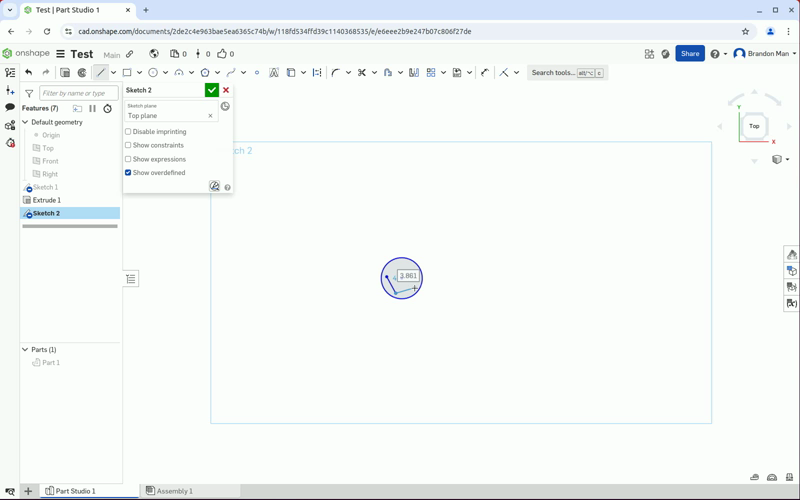
key_down(shift)
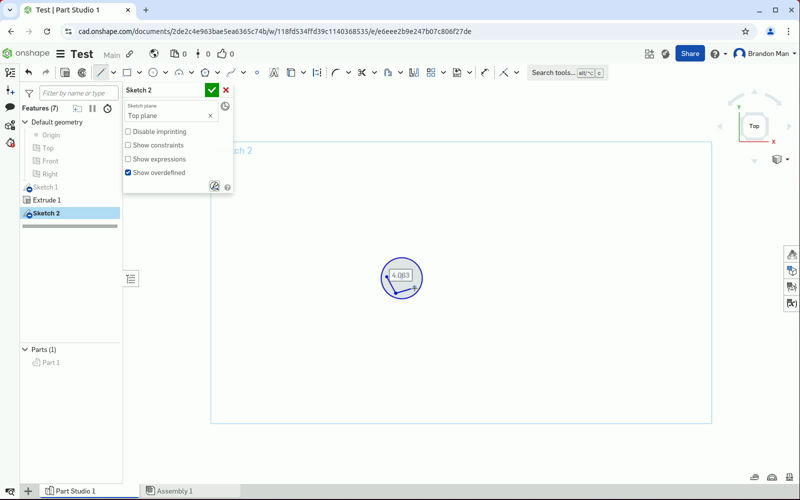
mouse_move(444, 287)
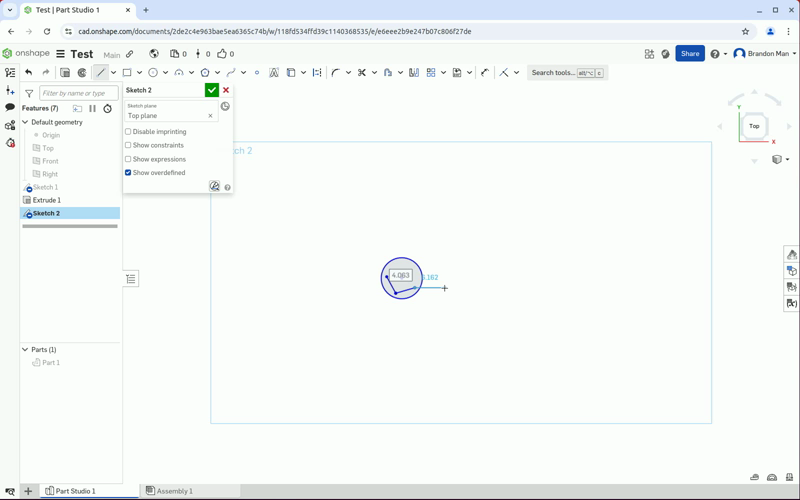
mouse_move(412, 281)
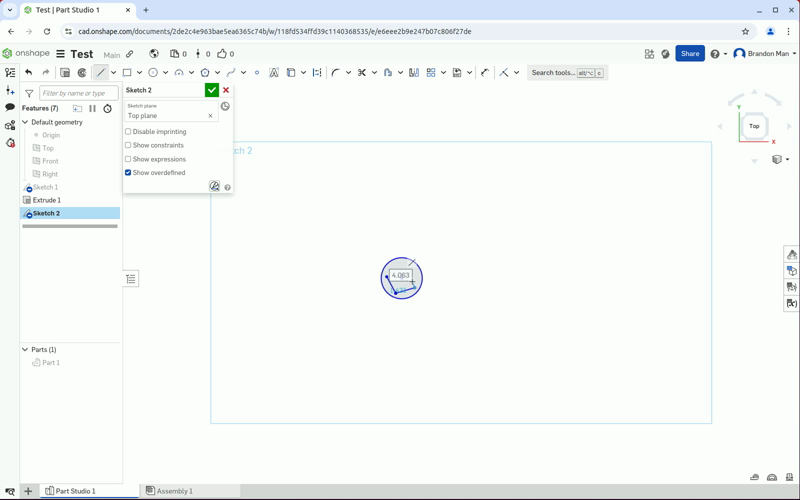
scroll(6)
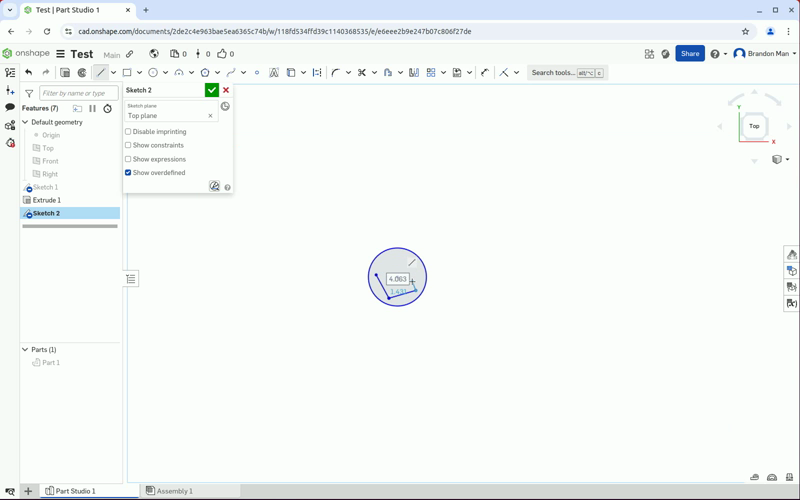
scroll(6)
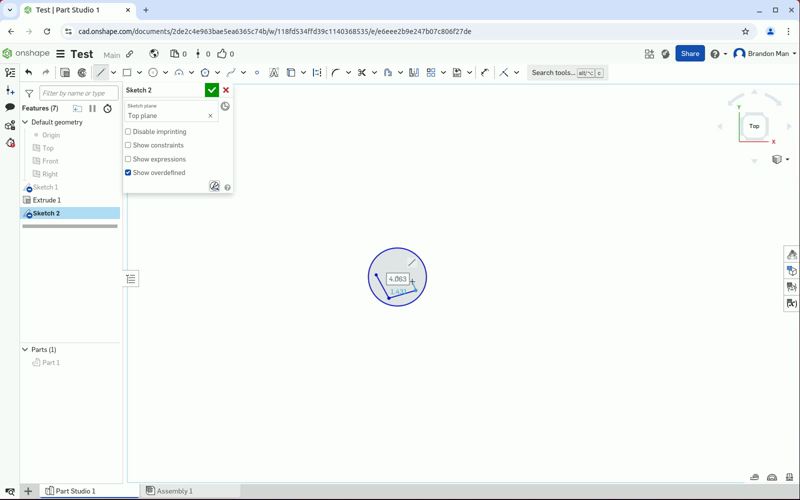
scroll(6)
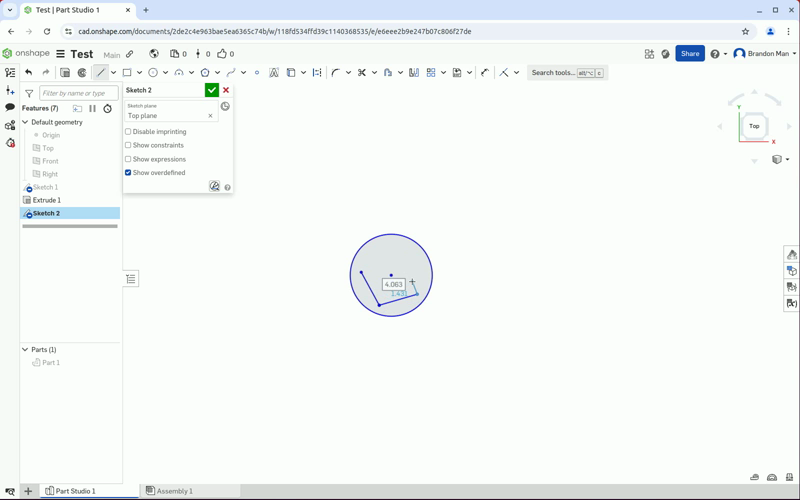
scroll(6)
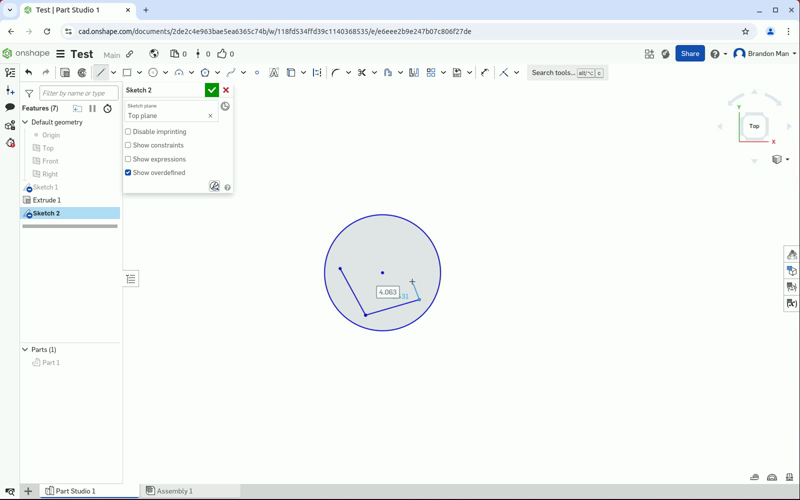
scroll(6)
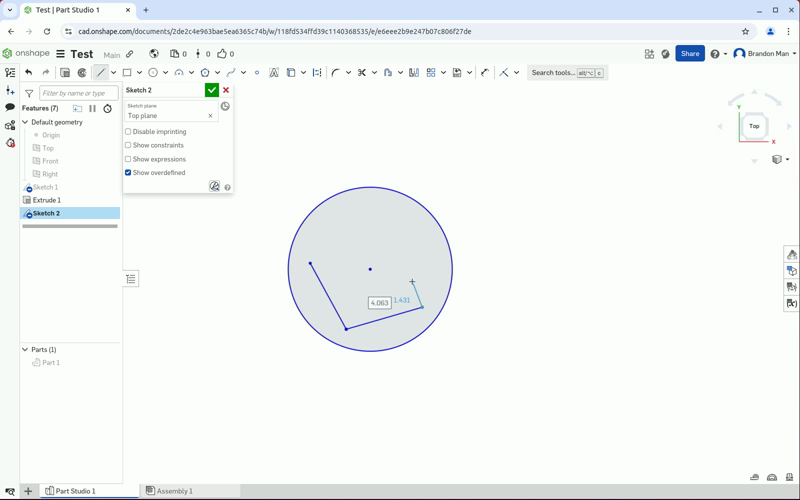
scroll(6)
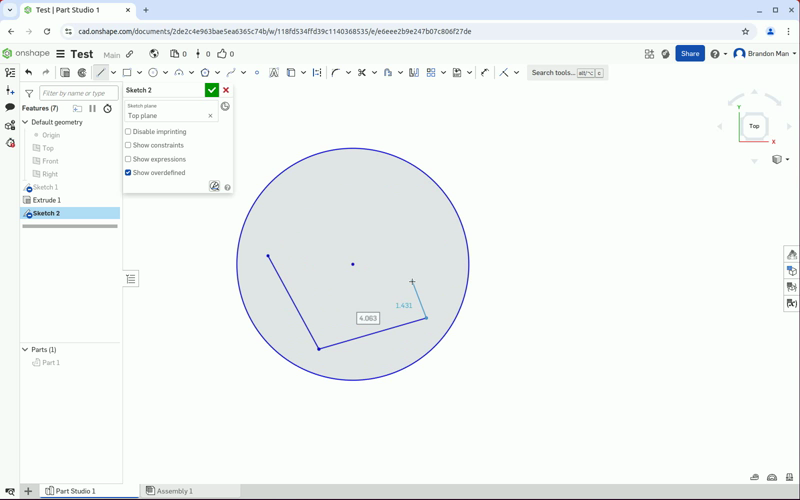
scroll(6)
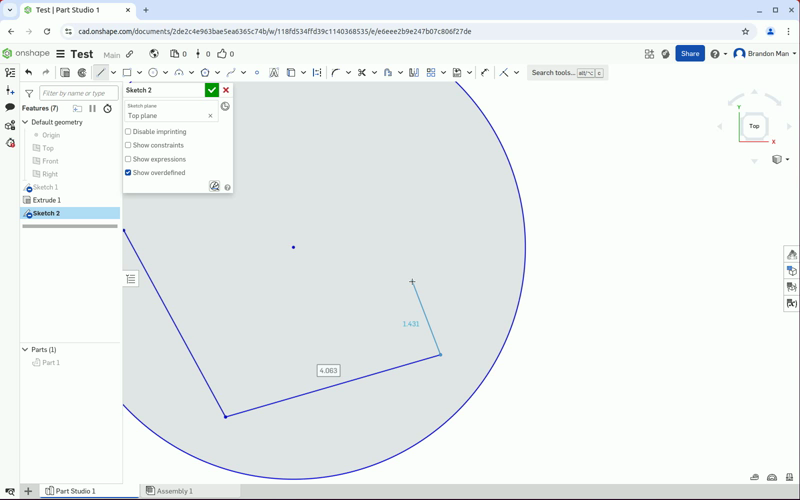
click(412, 281)
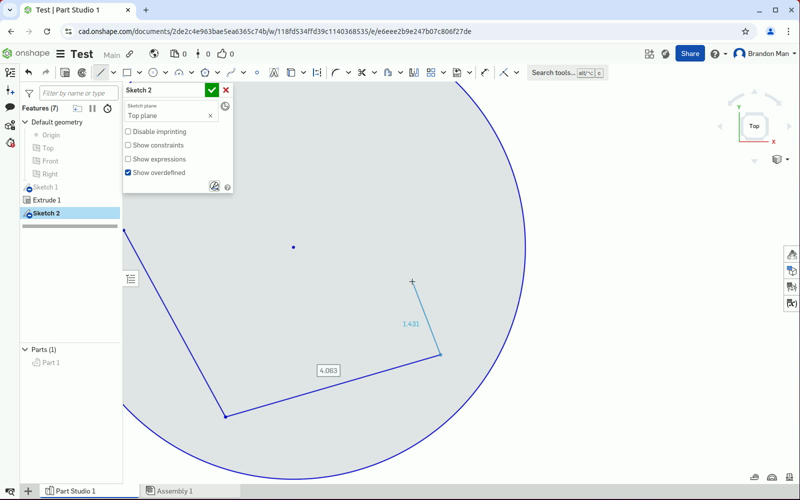
scroll(-6)
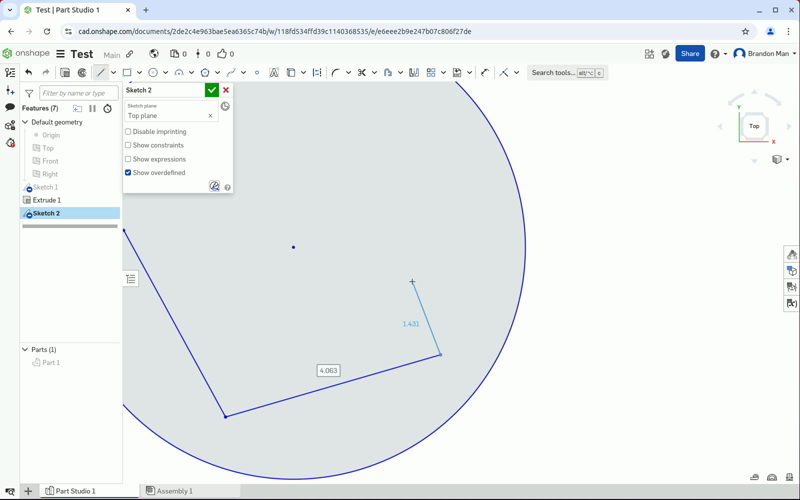
scroll(-6)
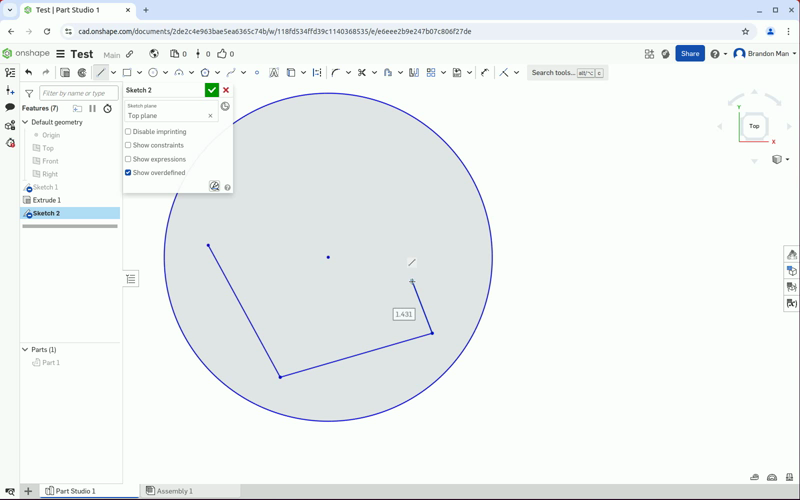
scroll(-6)
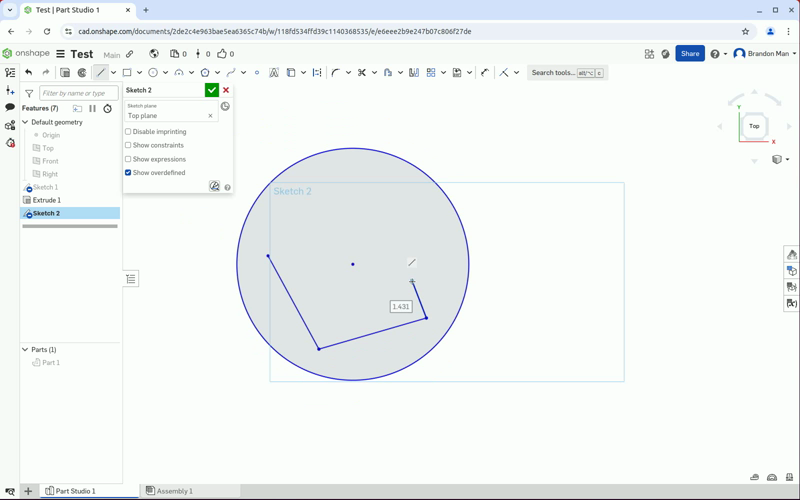
scroll(-6)
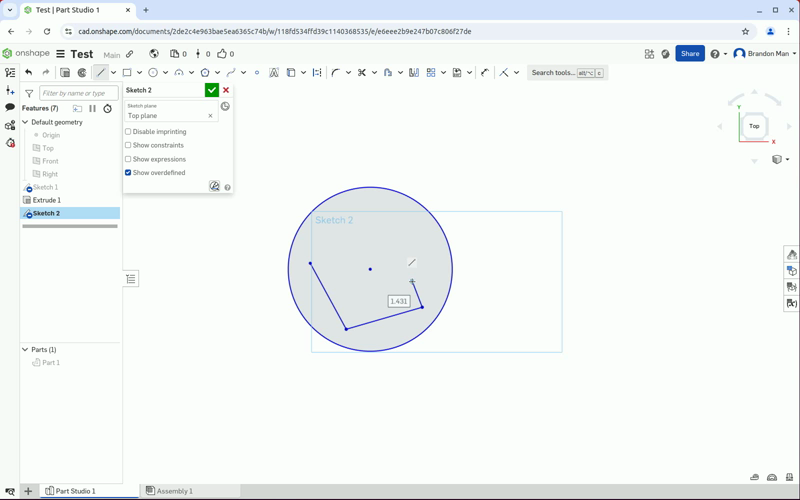
scroll(-6)
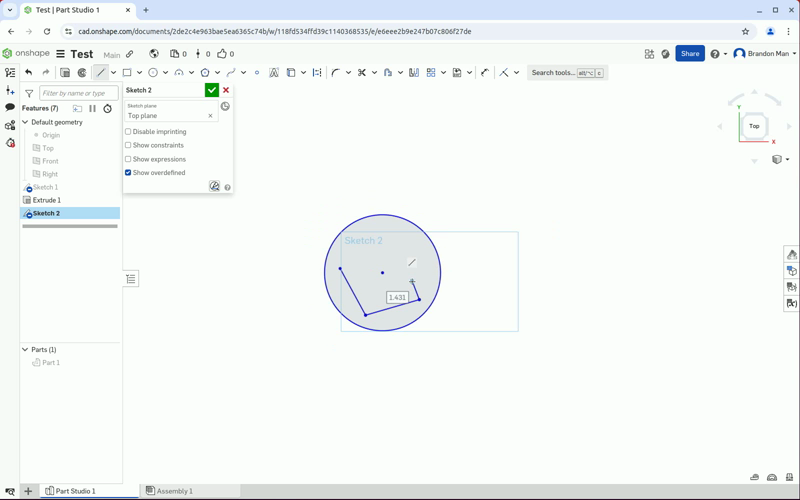
scroll(-6)
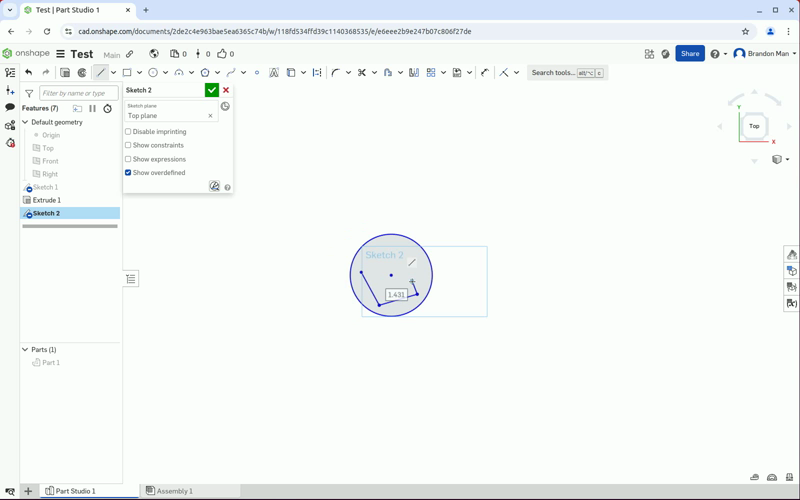
scroll(-6)
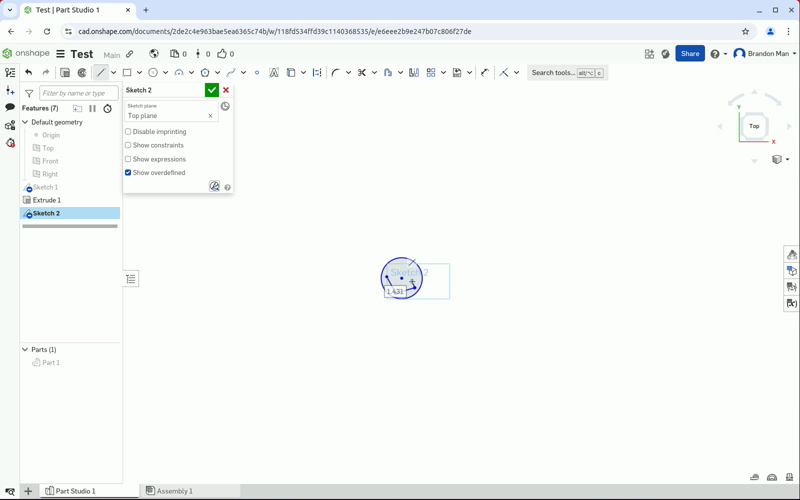
key_up(shift)
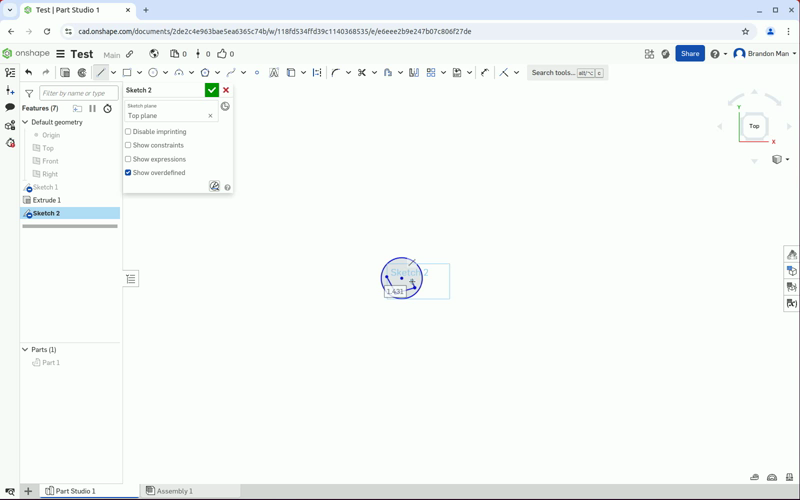
key_down(shift)
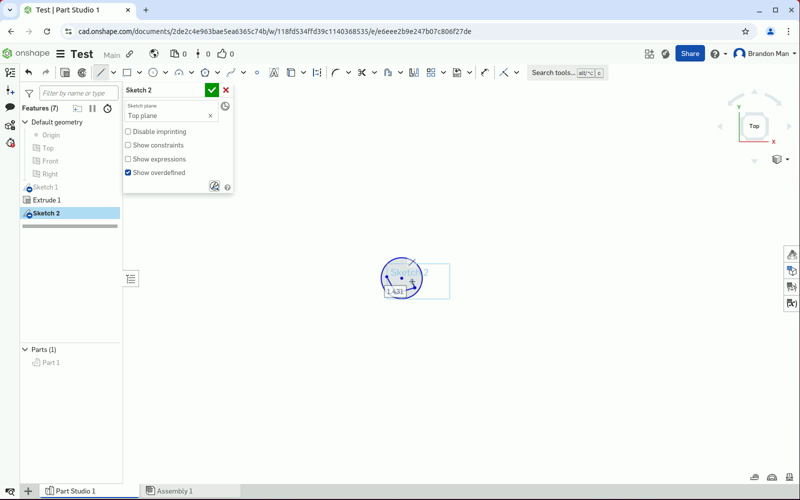
mouse_move(442, 281)
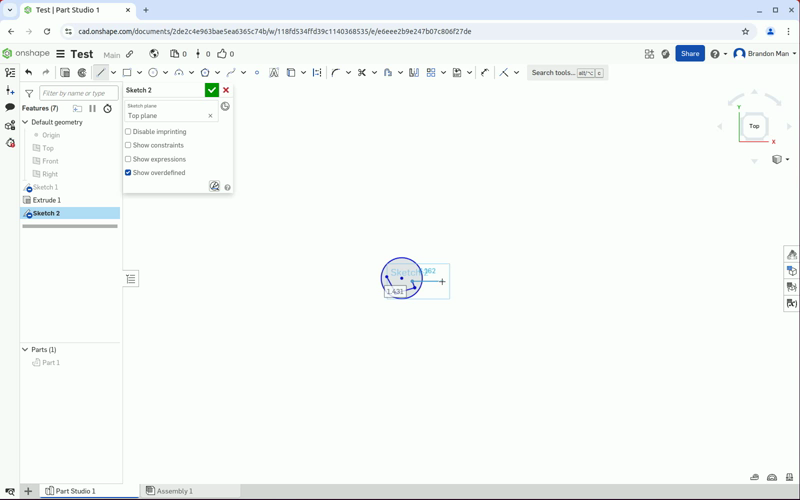
mouse_move(403, 283)
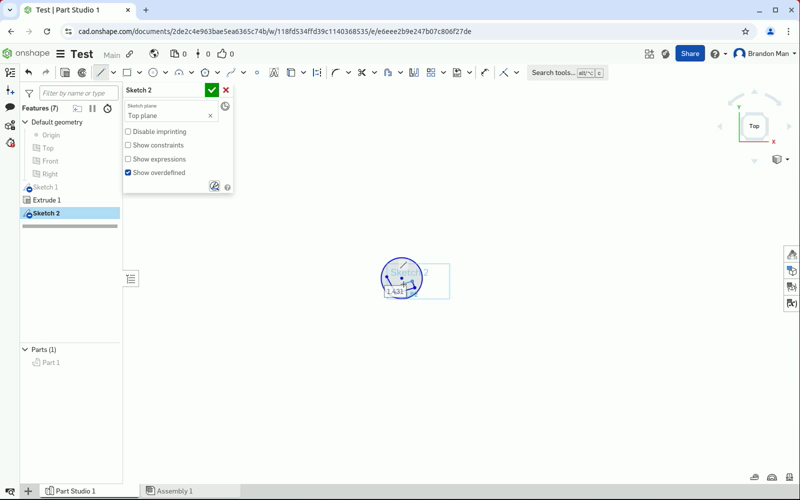
click(403, 283)
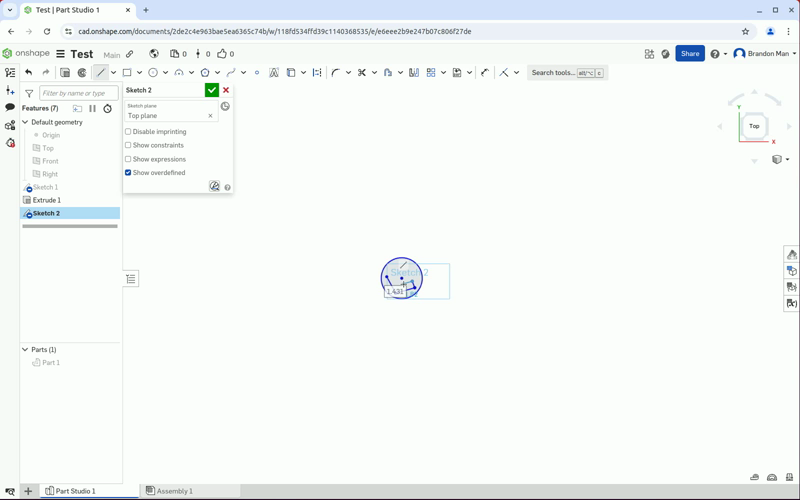
key_up(shift)
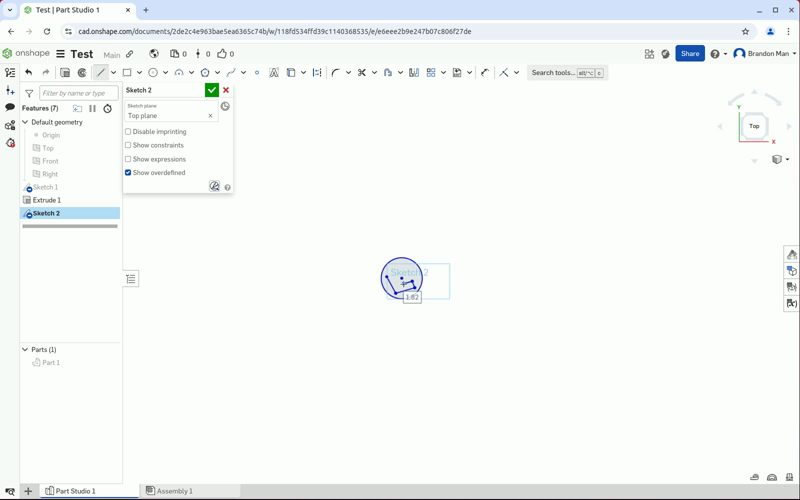
key_down(shift)
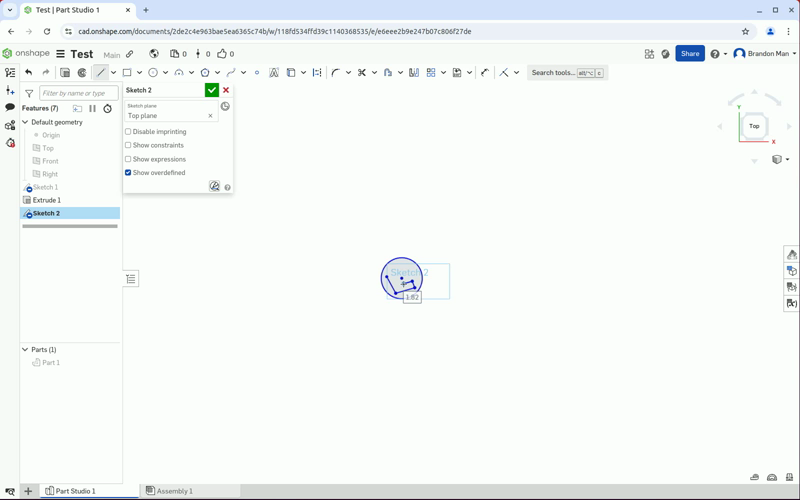
mouse_move(433, 283)
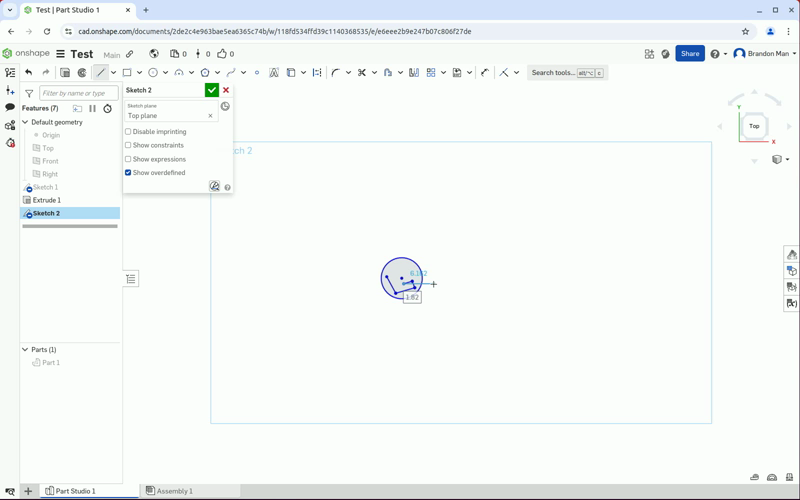
mouse_move(399, 275)
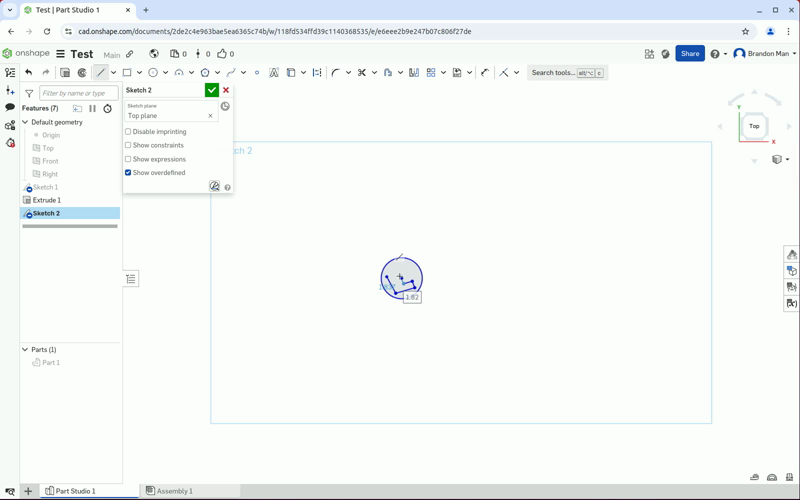
scroll(6)
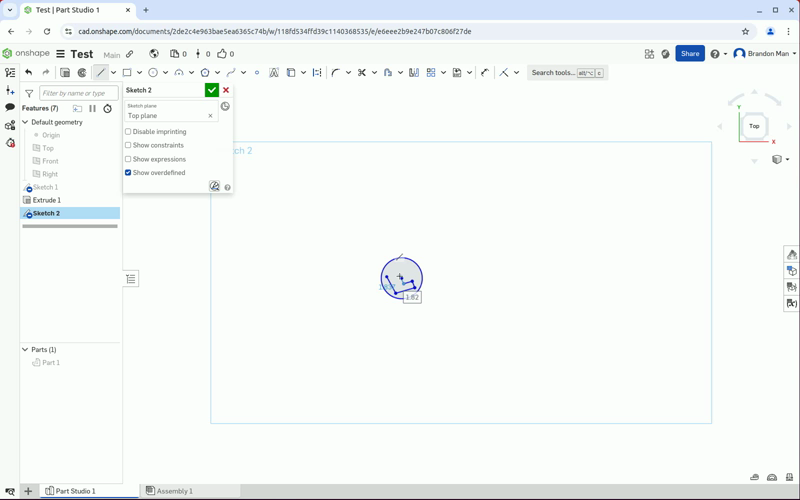
scroll(6)
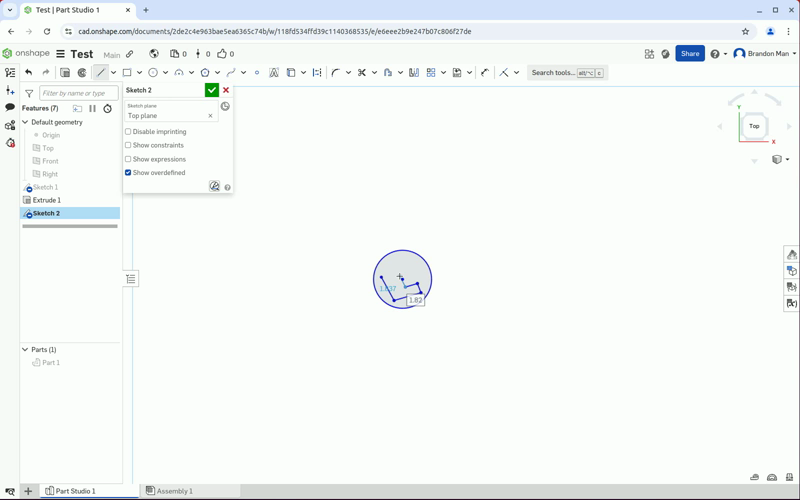
scroll(6)
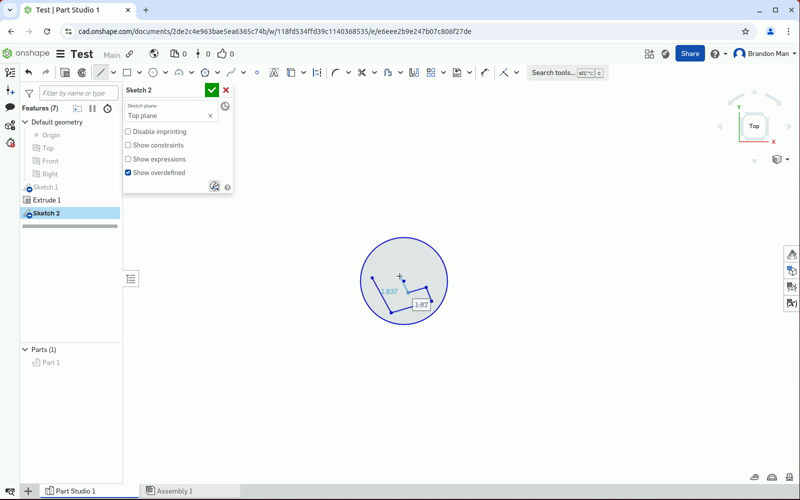
scroll(6)
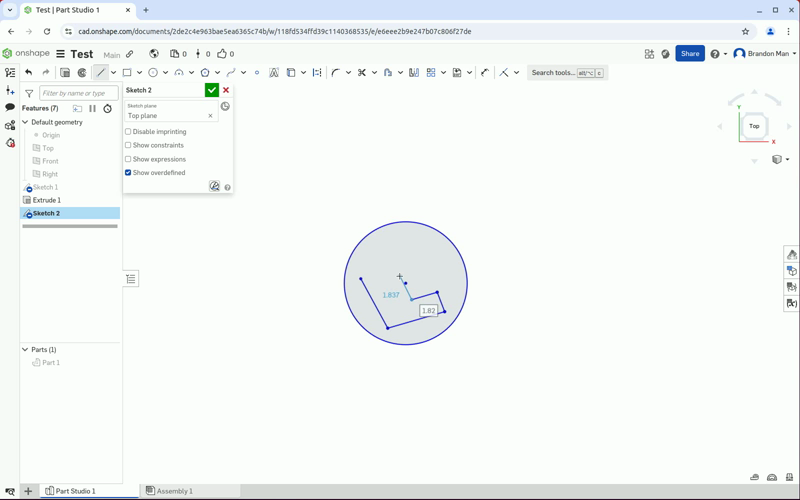
scroll(6)
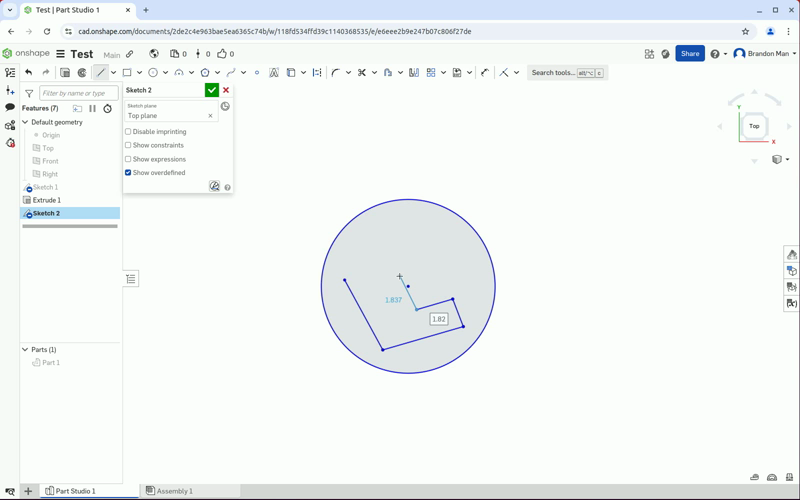
scroll(6)
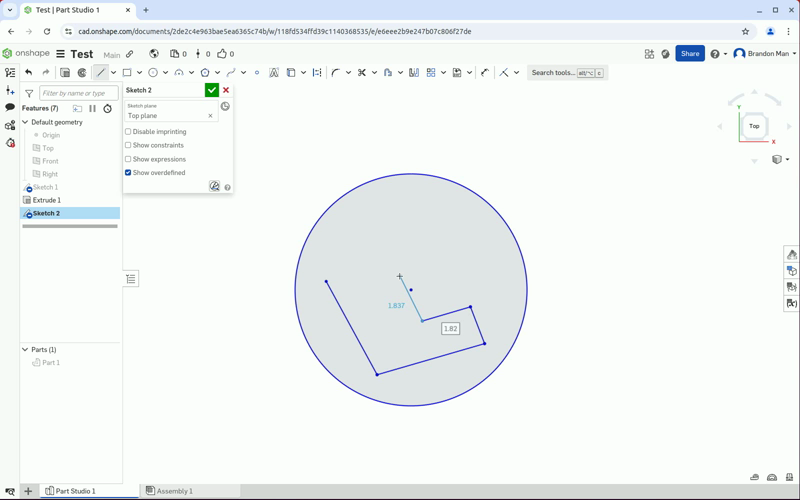
scroll(6)
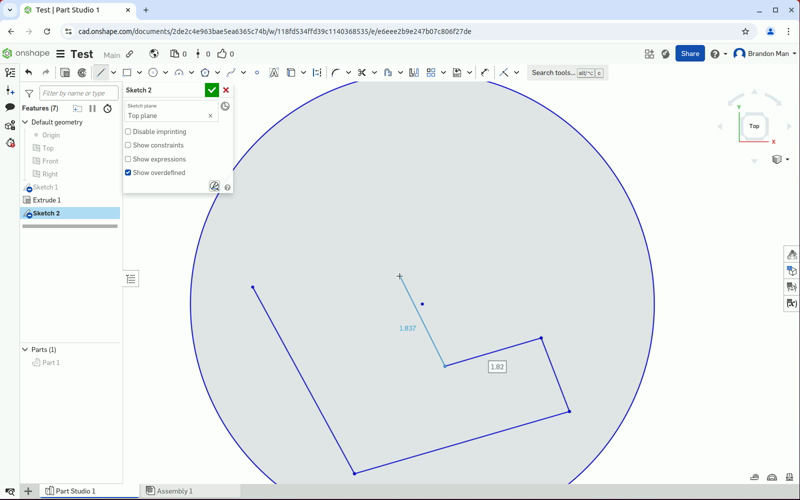
click(399, 275)
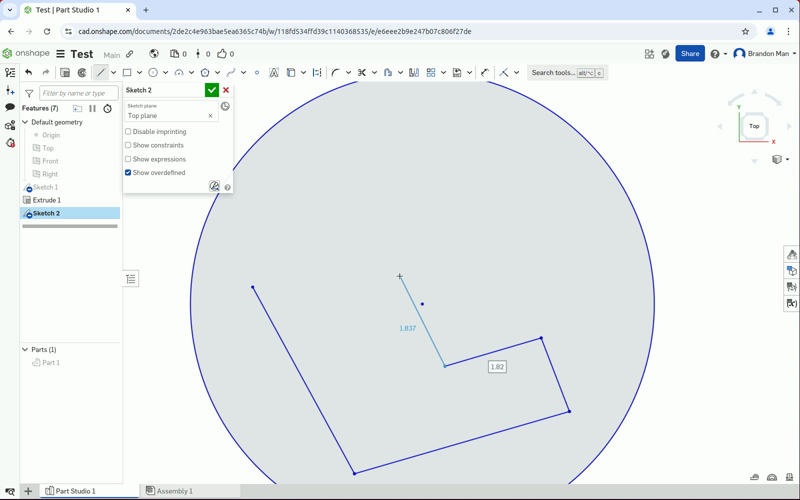
scroll(-6)
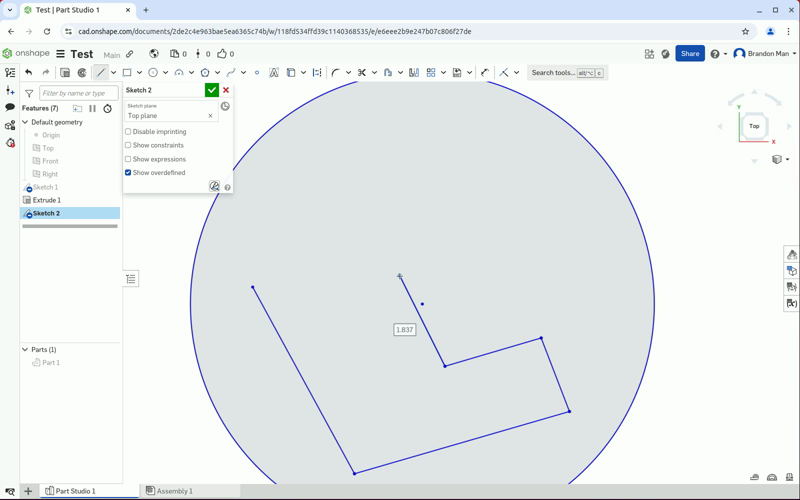
scroll(-6)
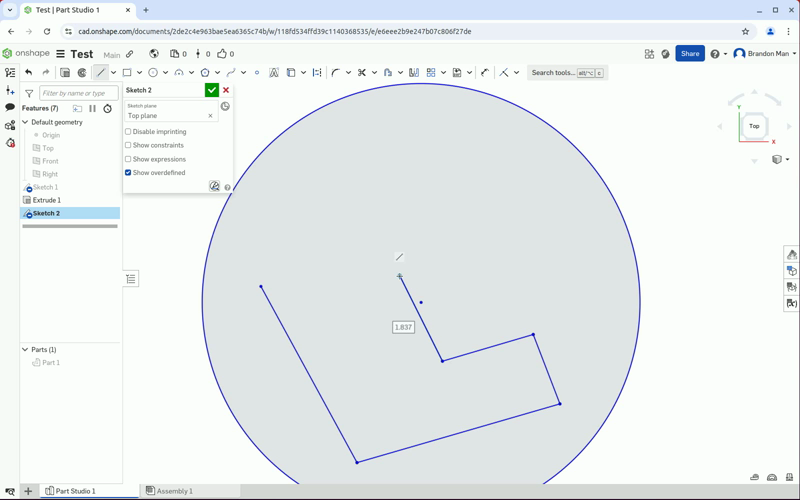
scroll(-6)
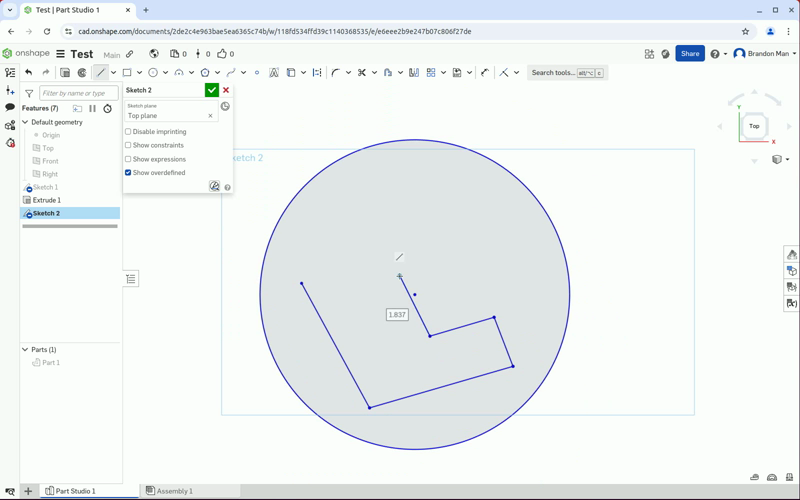
scroll(-6)
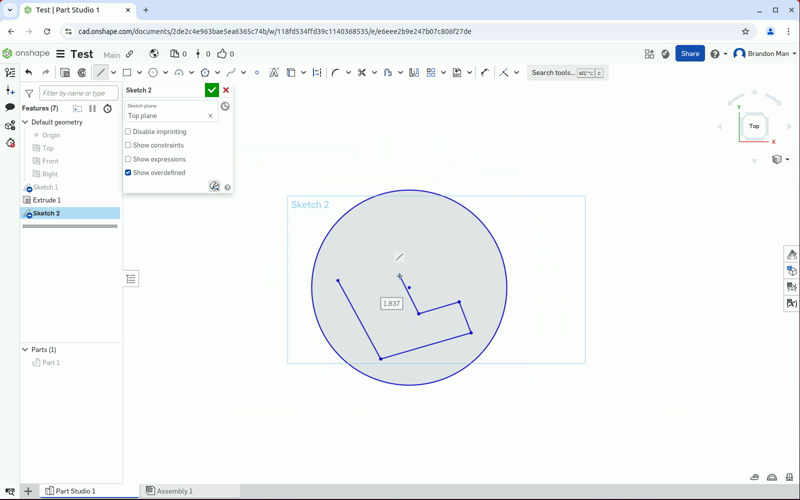
scroll(-6)
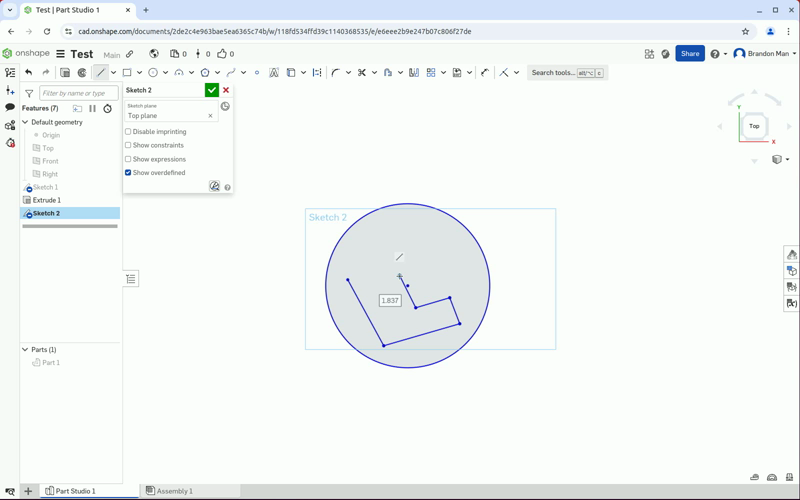
scroll(-6)
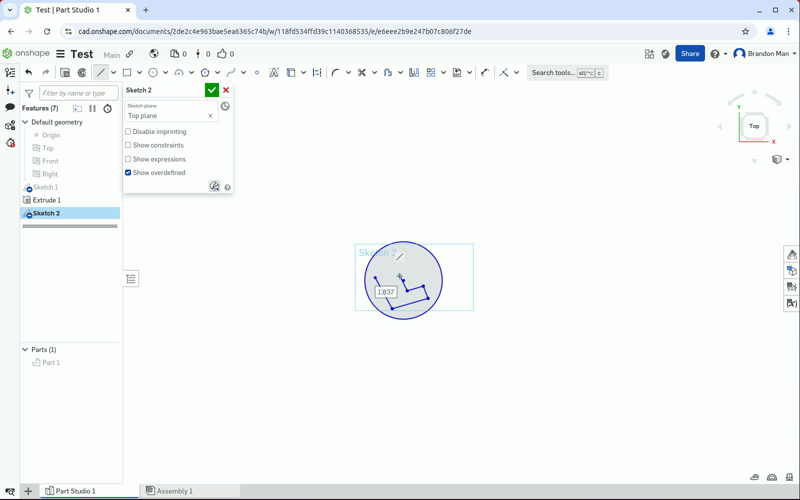
scroll(-6)
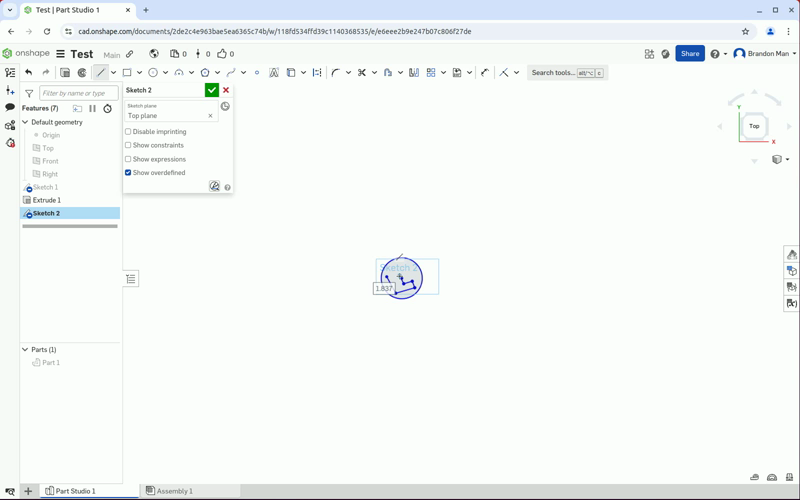
key_up(shift)
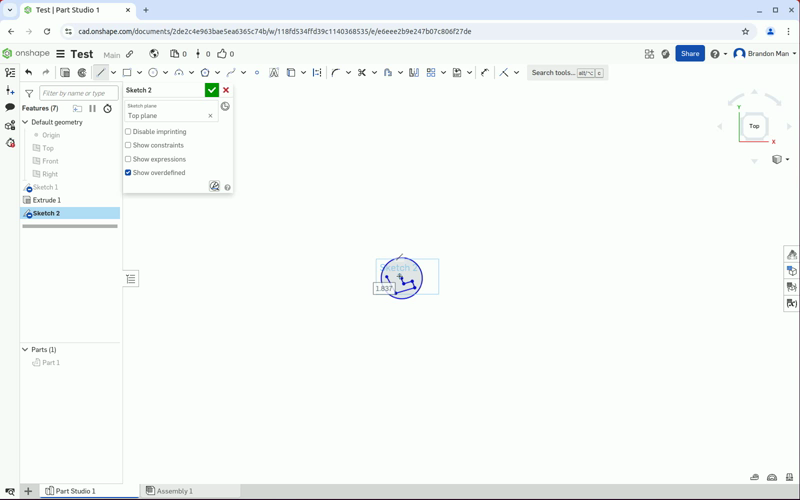
key_down(shift)
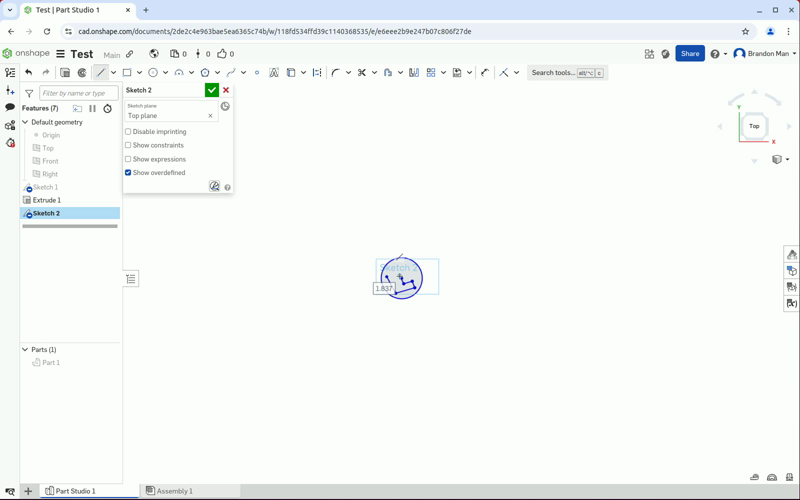
mouse_move(429, 275)
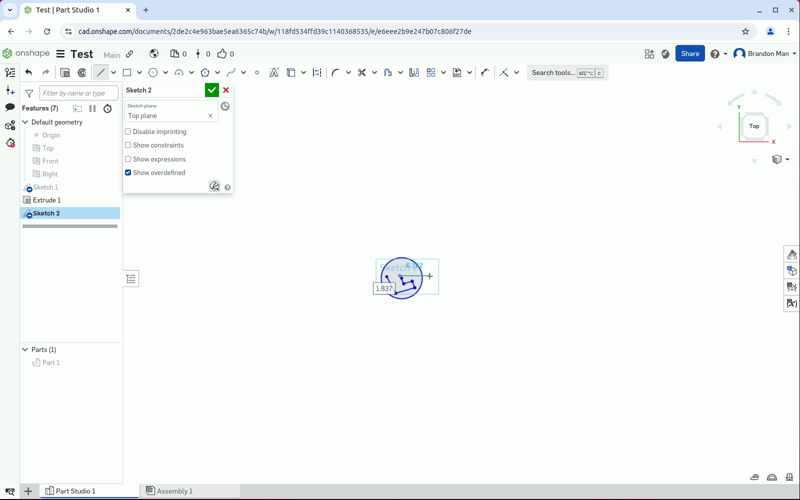
mouse_move(395, 280)
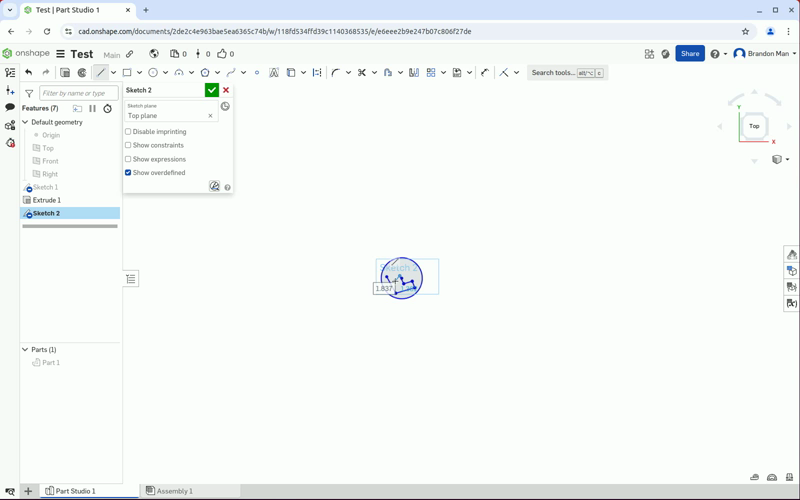
scroll(6)
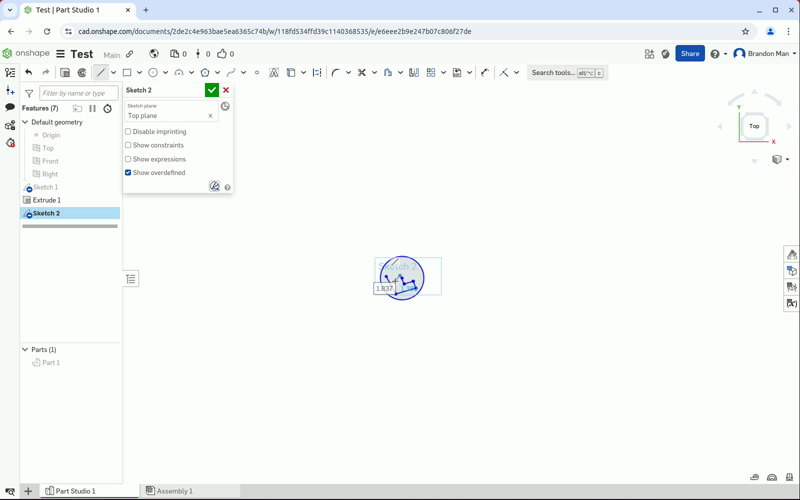
scroll(6)
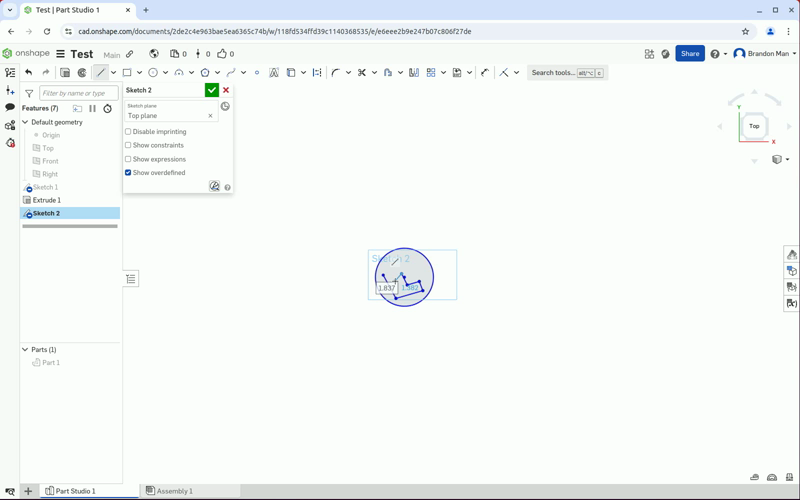
scroll(6)
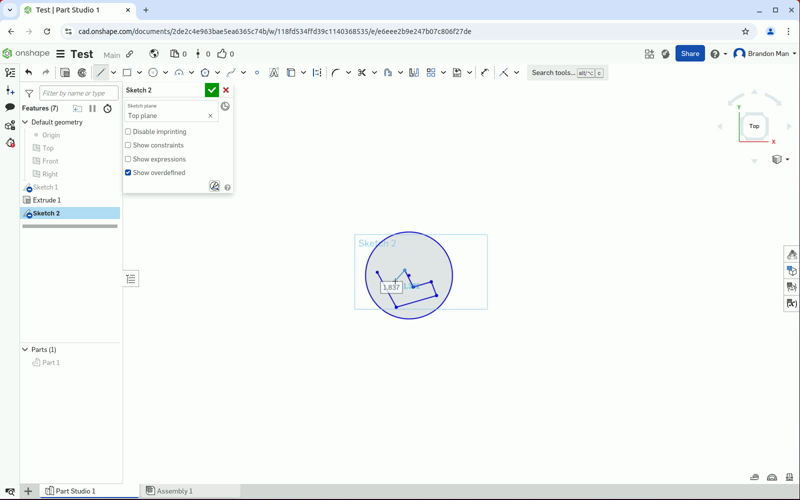
scroll(6)
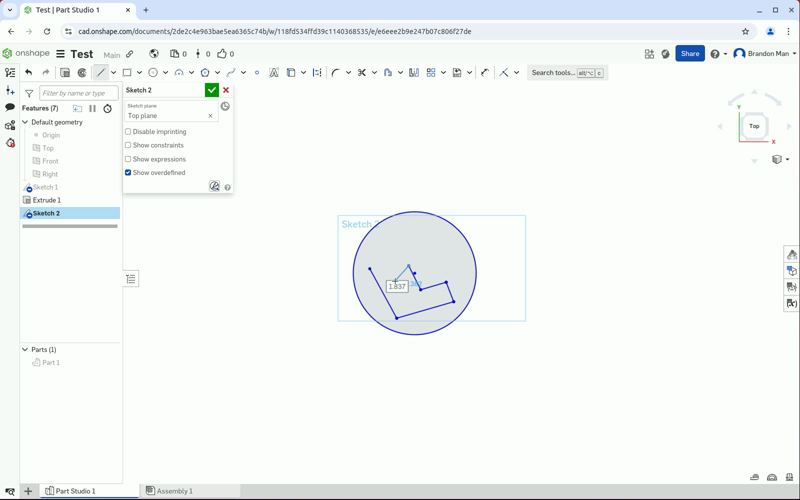
scroll(6)
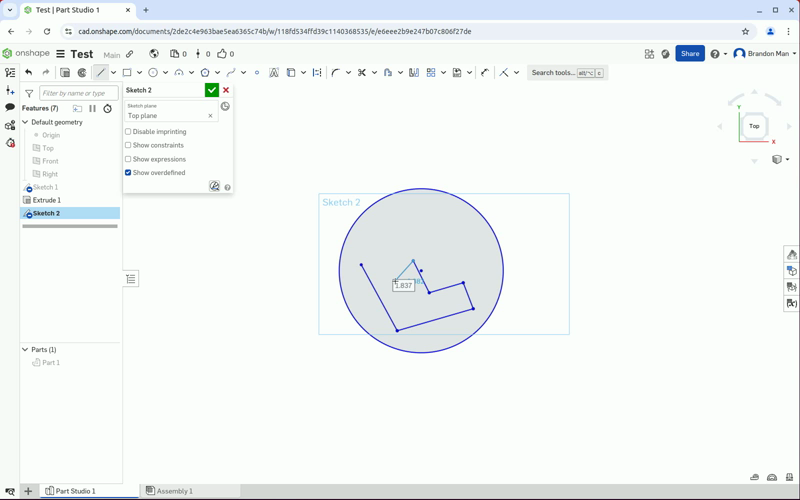
scroll(6)
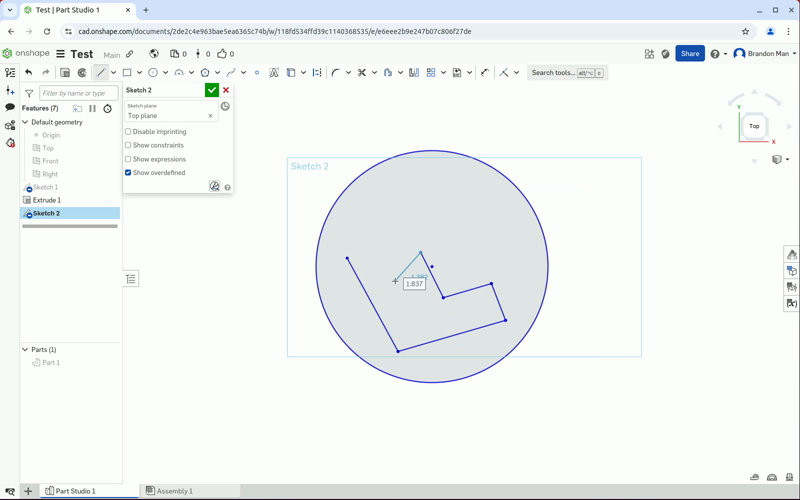
scroll(6)
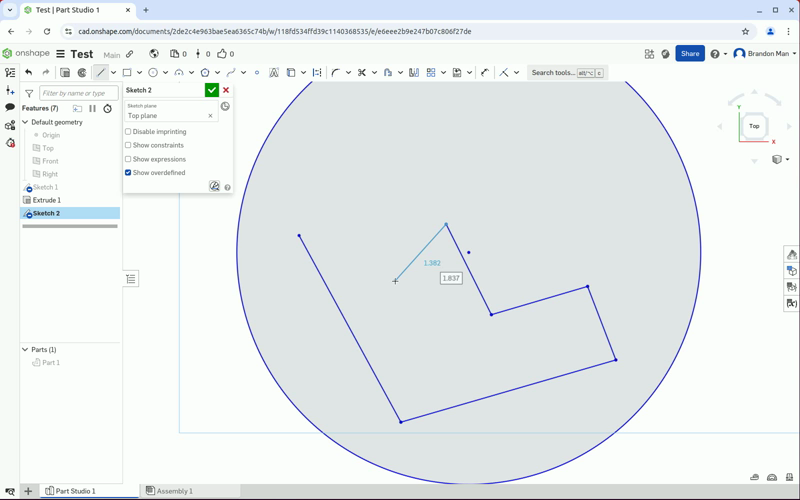
click(395, 280)
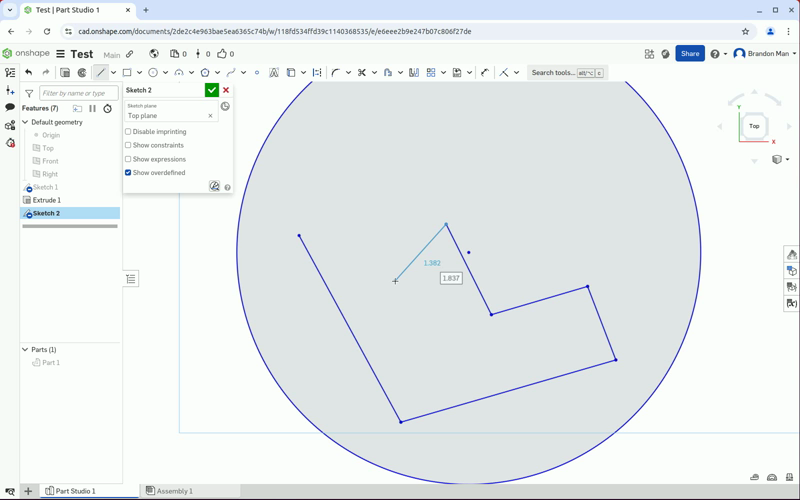
scroll(-6)
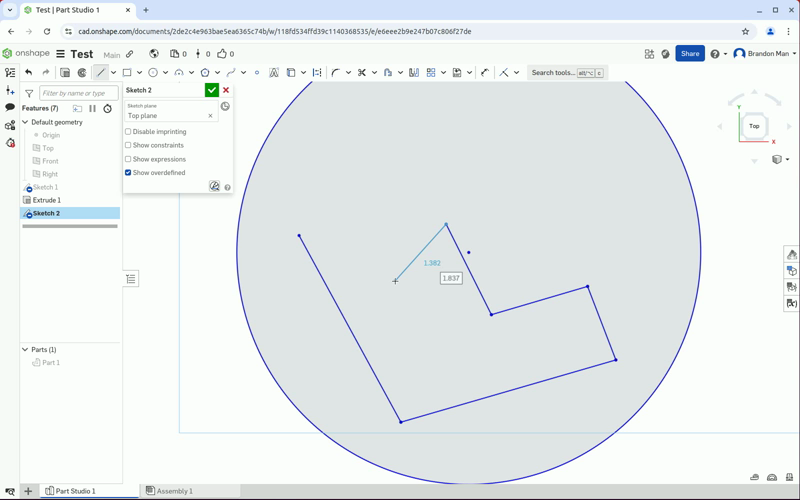
scroll(-6)
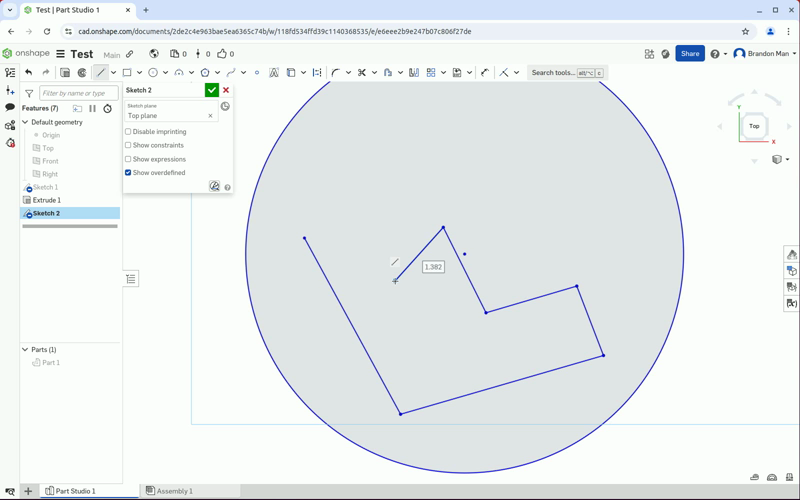
scroll(-6)
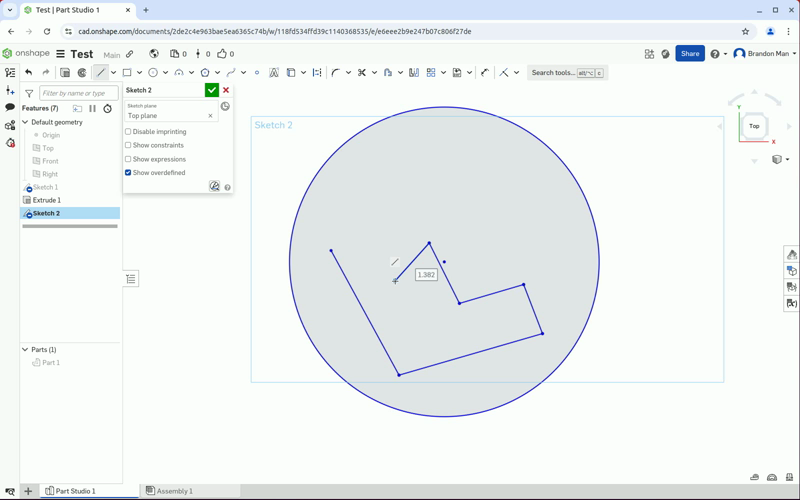
scroll(-6)
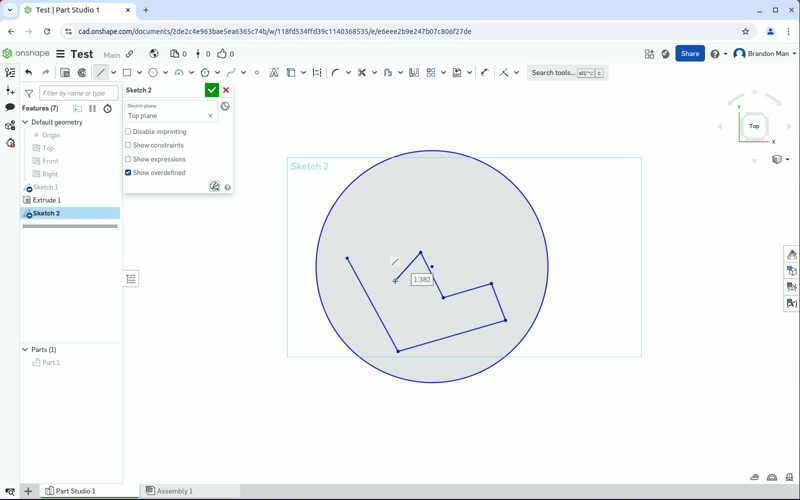
scroll(-6)
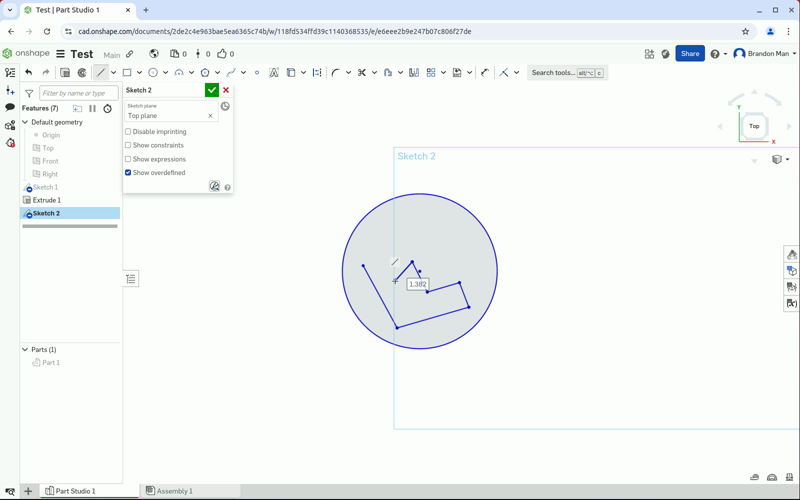
scroll(-6)
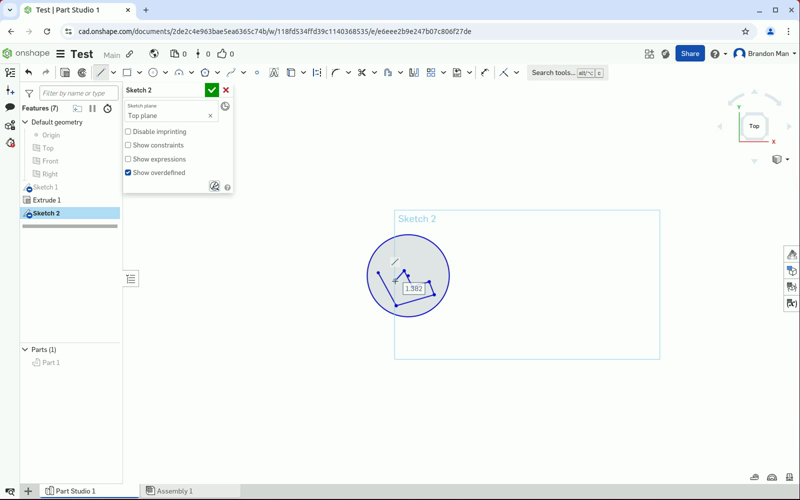
scroll(-6)
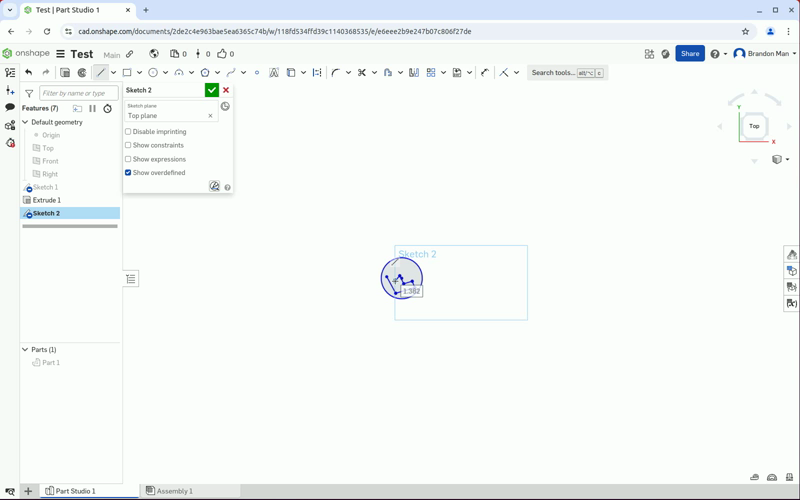
key_up(shift)
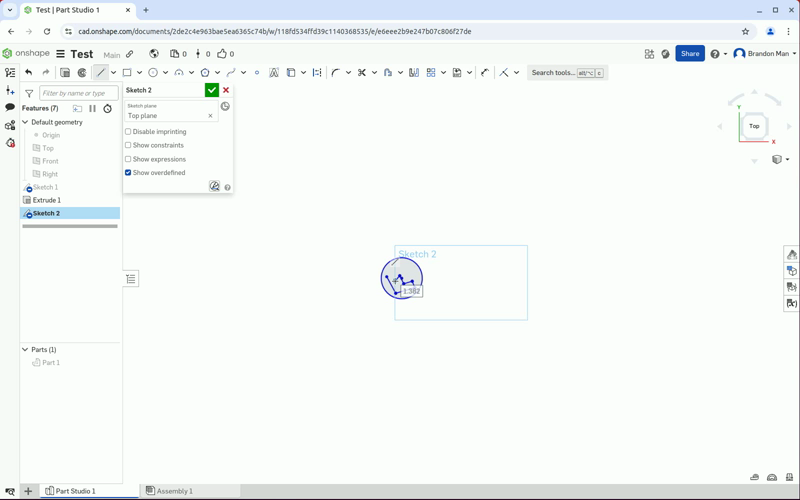
key_down(shift)
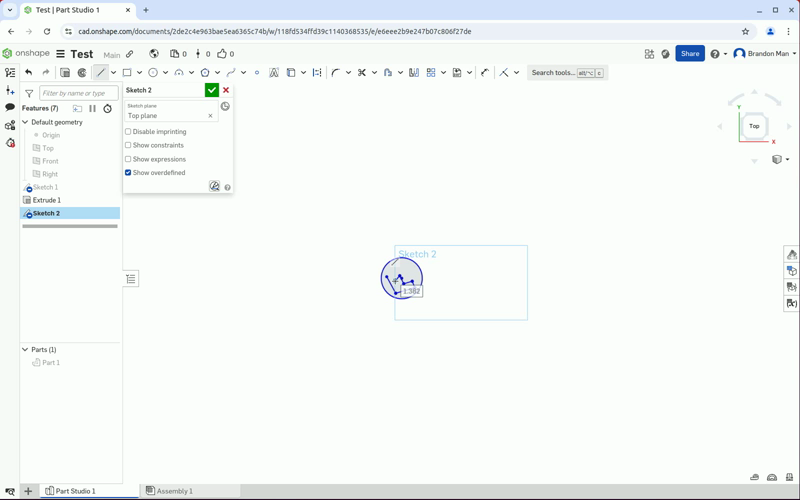
mouse_move(425, 280)
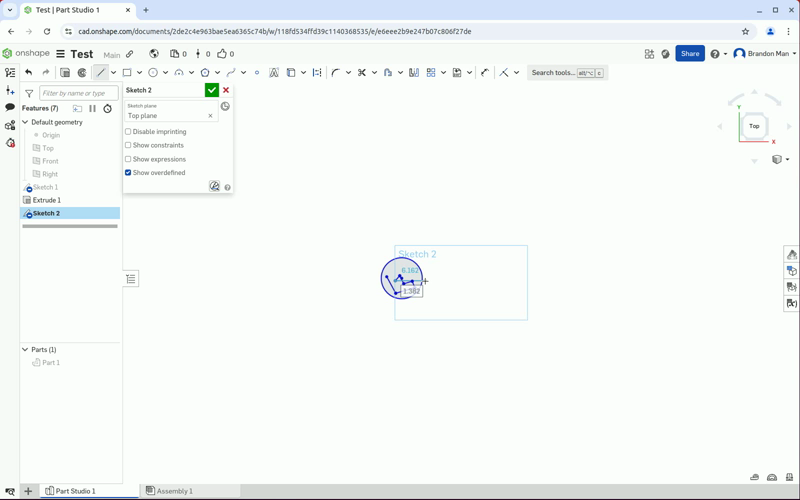
mouse_move(391, 270)
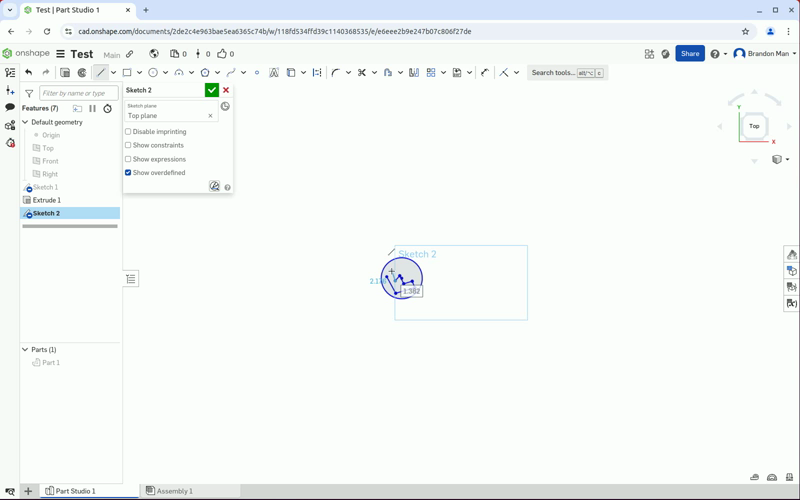
click(391, 270)
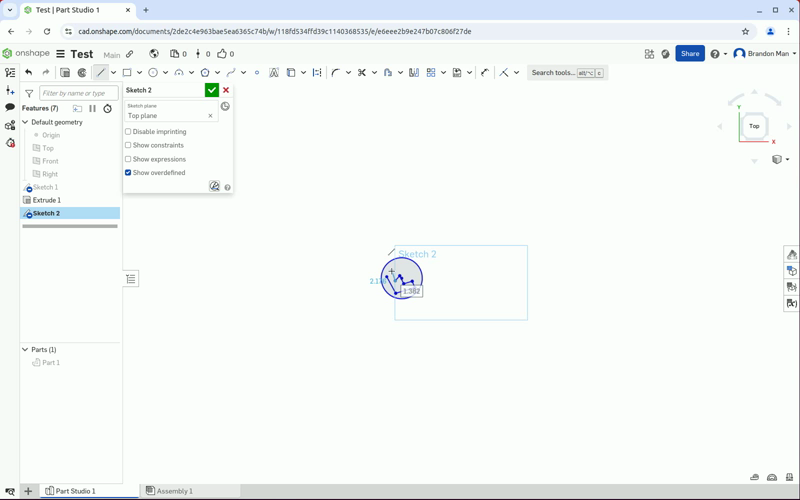
key_up(shift)
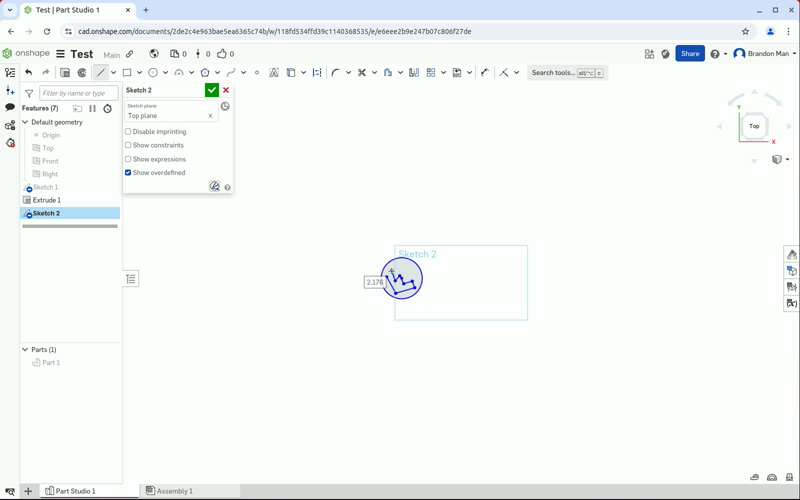
mouse_move(421, 270)
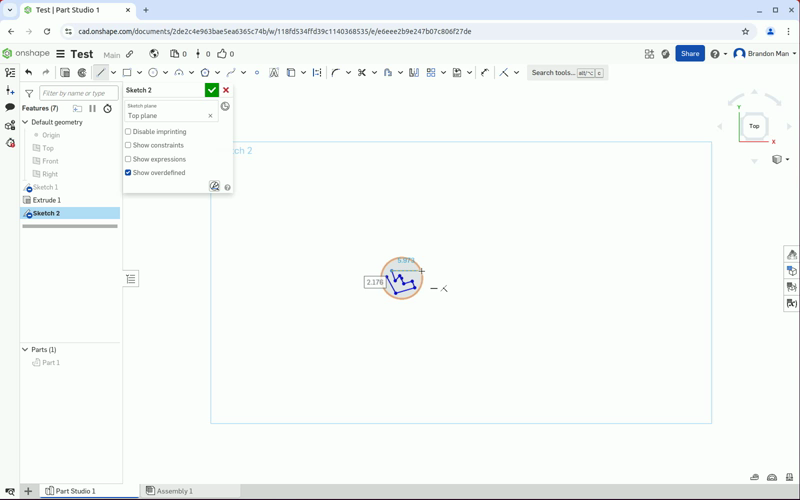
key_down(shift)
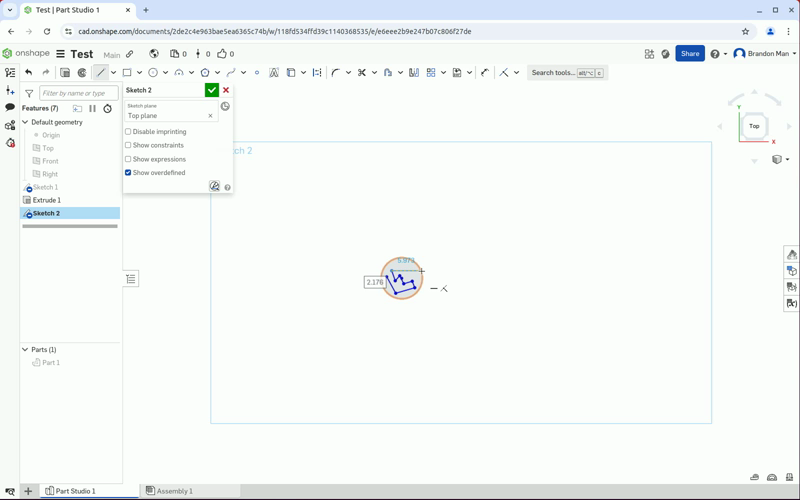
mouse_move(386, 276)
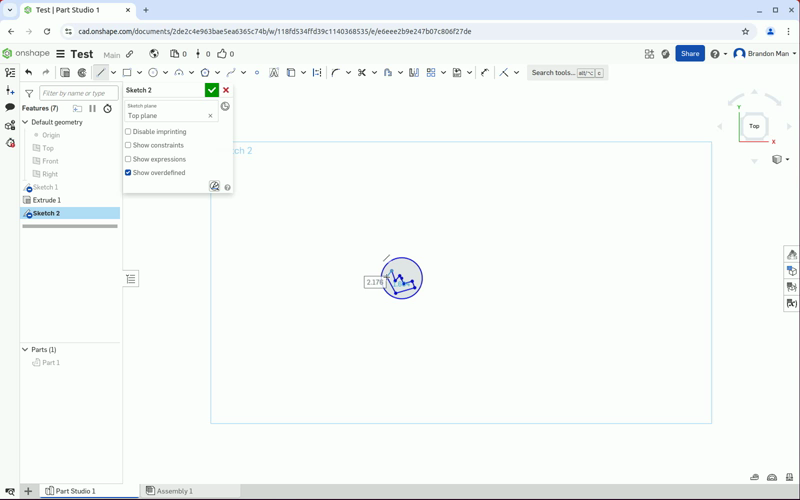
key_up(shift)
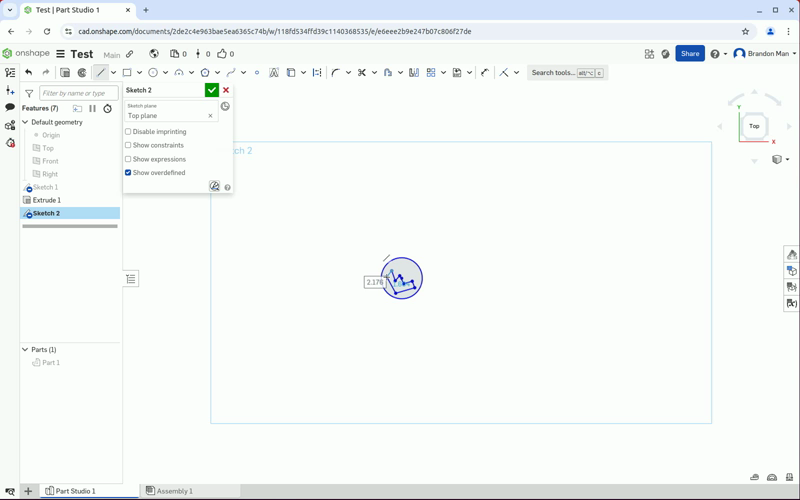
click(386, 276)
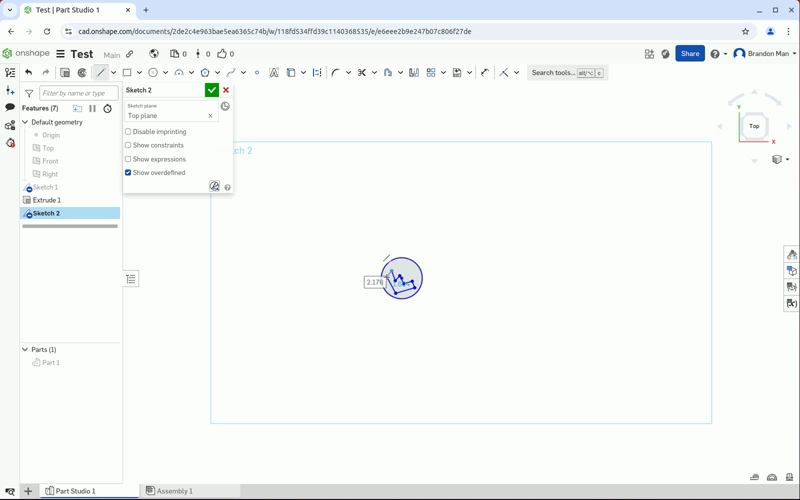
key(esc)
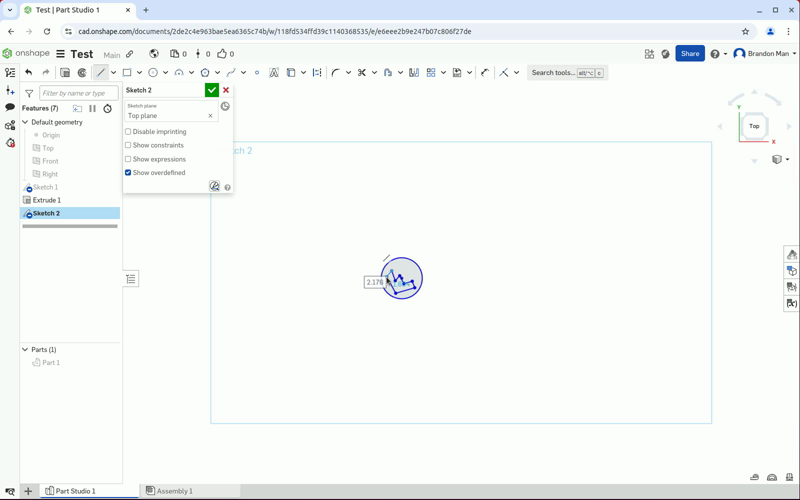
key(c)
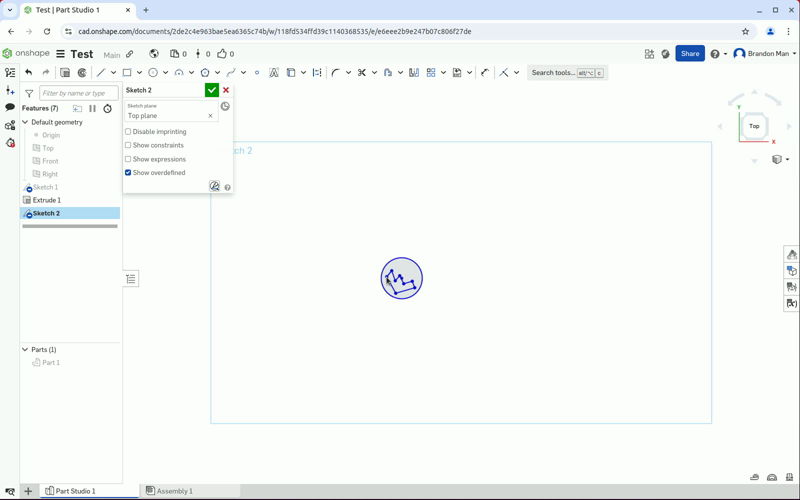
key_down(shift)
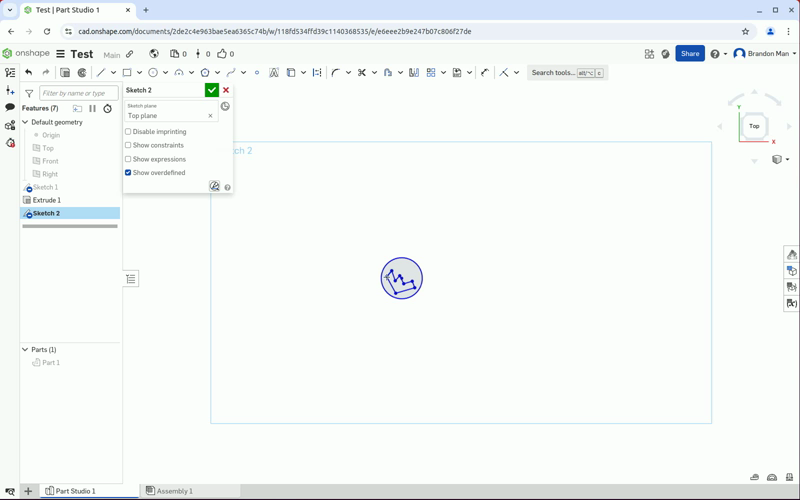
mouse_move(397, 266)
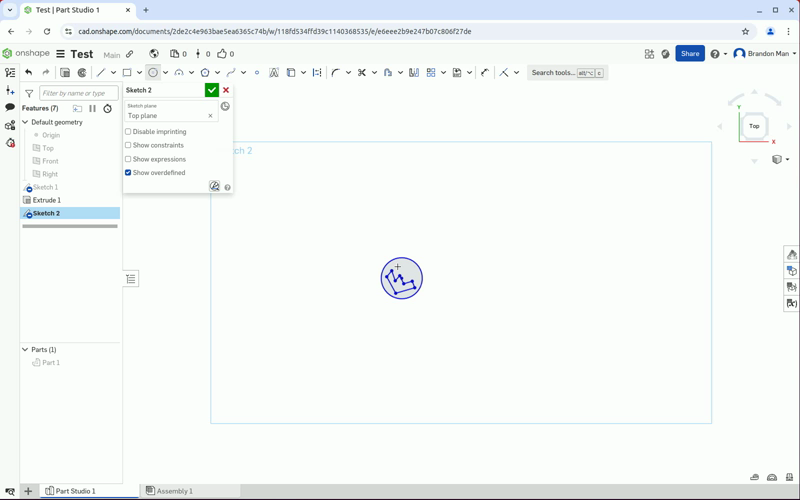
click(397, 266)
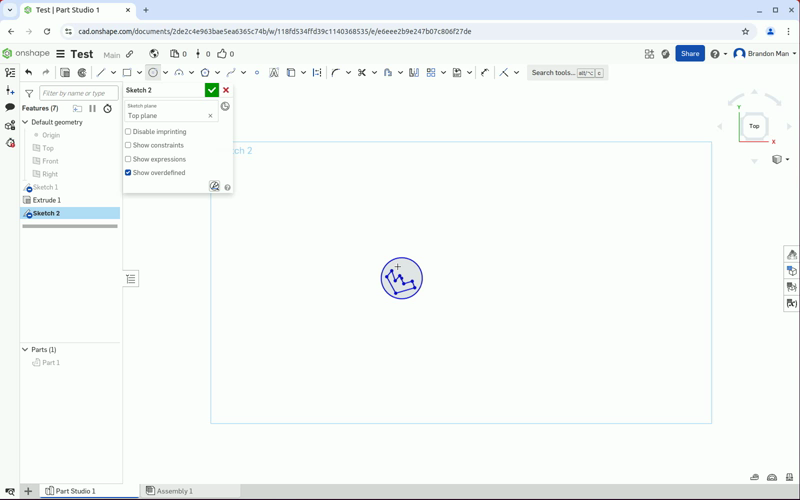
key_up(shift)
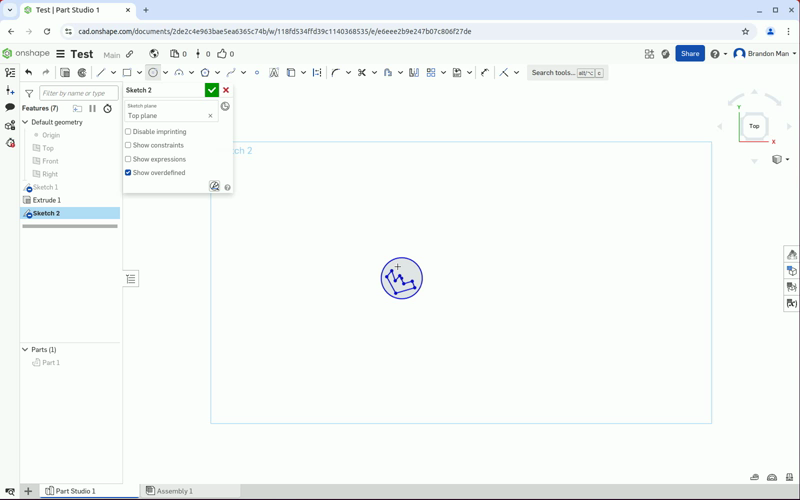
mouse_move(401, 266)
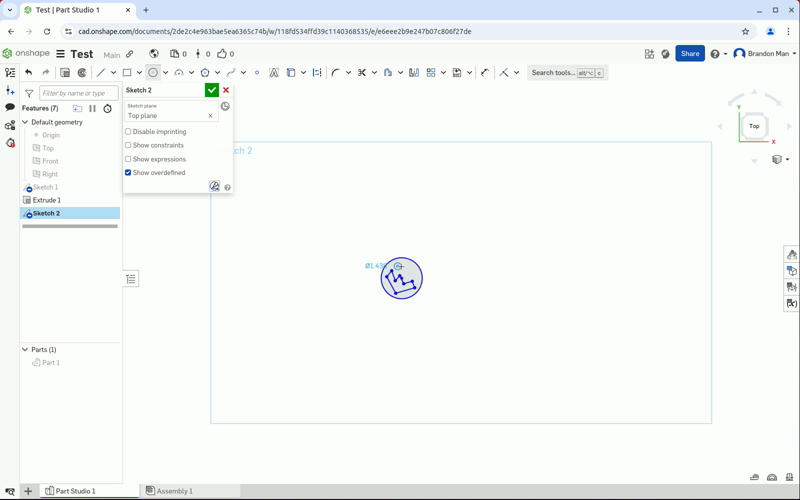
click(401, 266)
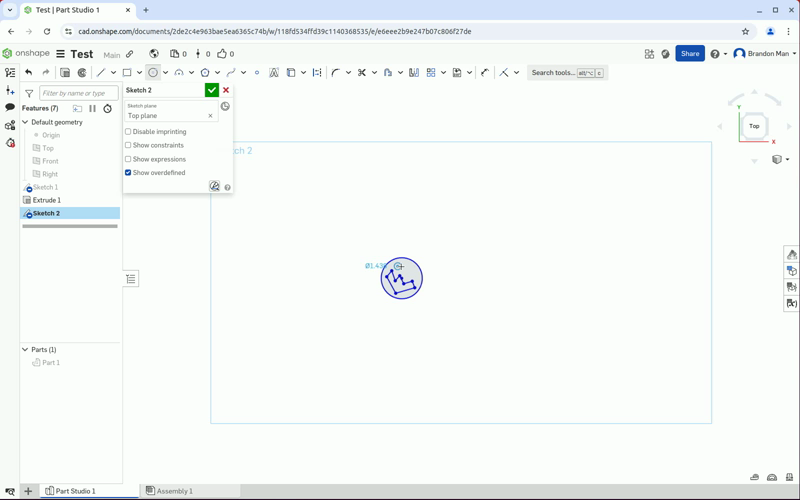
key(esc)
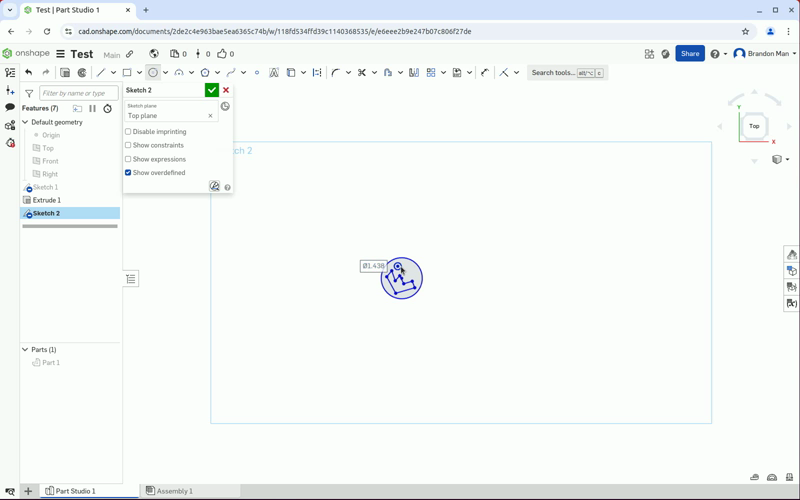
key(c)
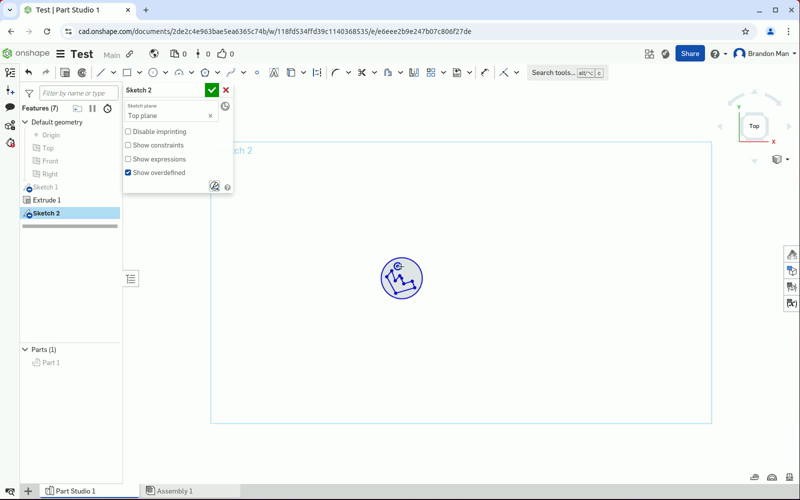
key_down(shift)
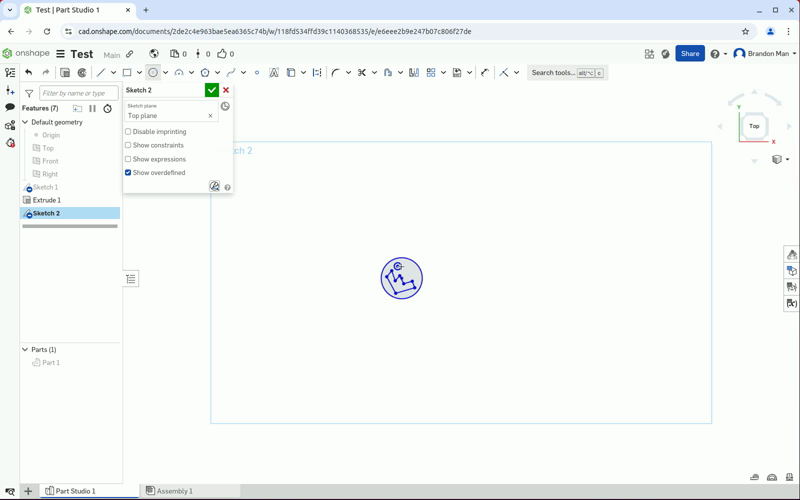
mouse_move(408, 271)
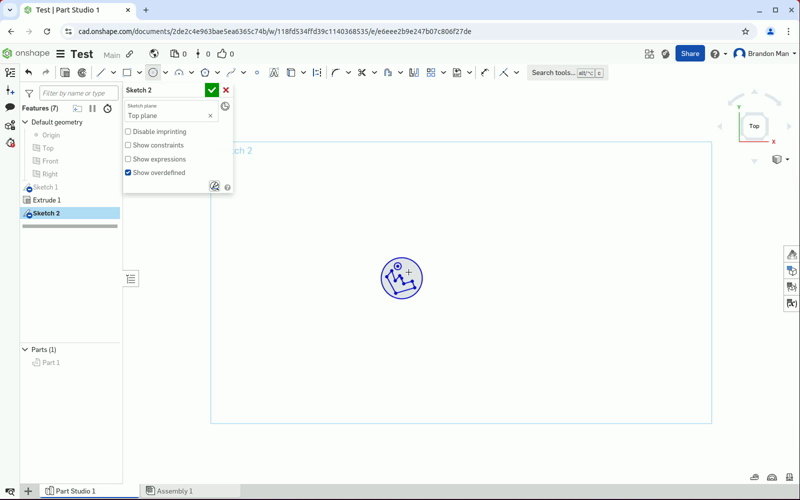
click(408, 271)
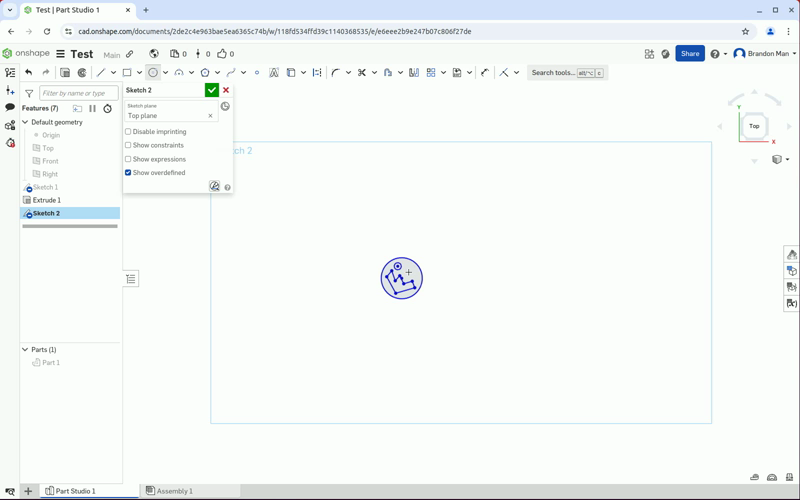
key_up(shift)
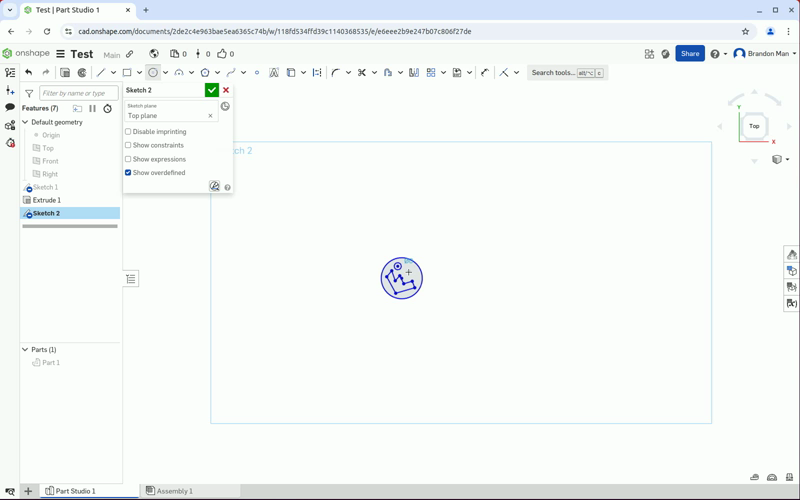
mouse_move(414, 271)
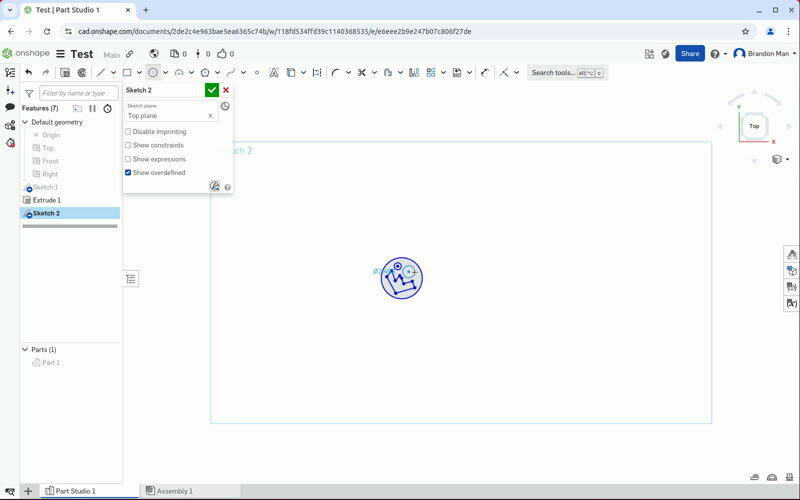
click(414, 271)
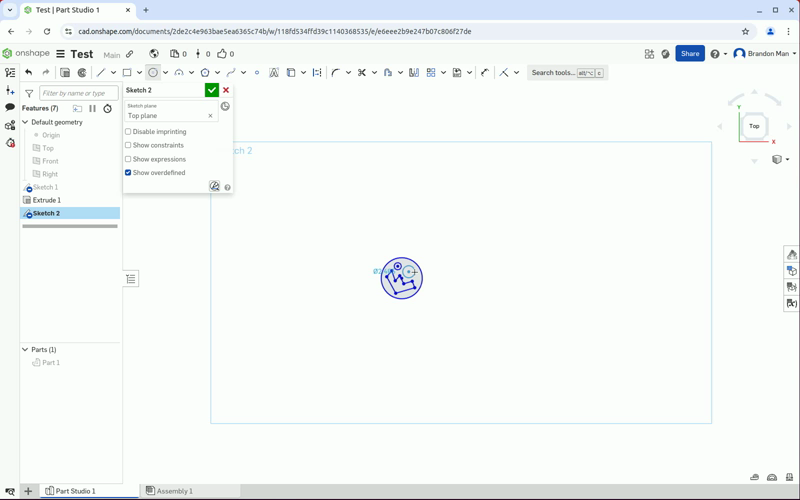
key(esc)
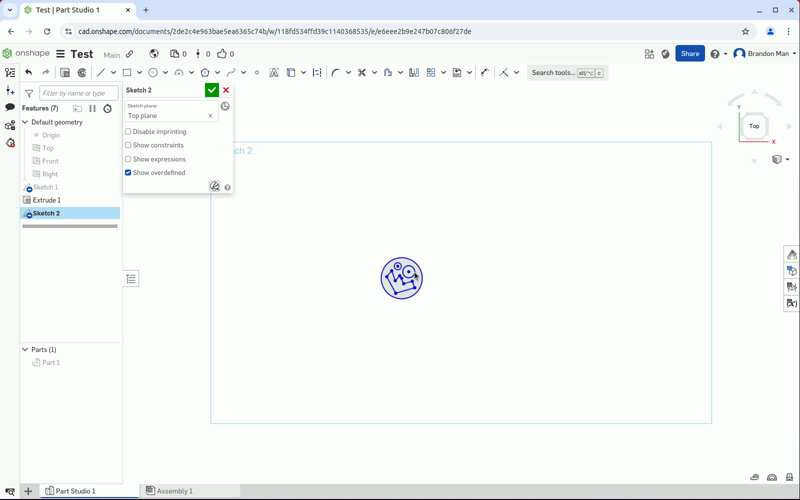
mouse_move(389, 272)
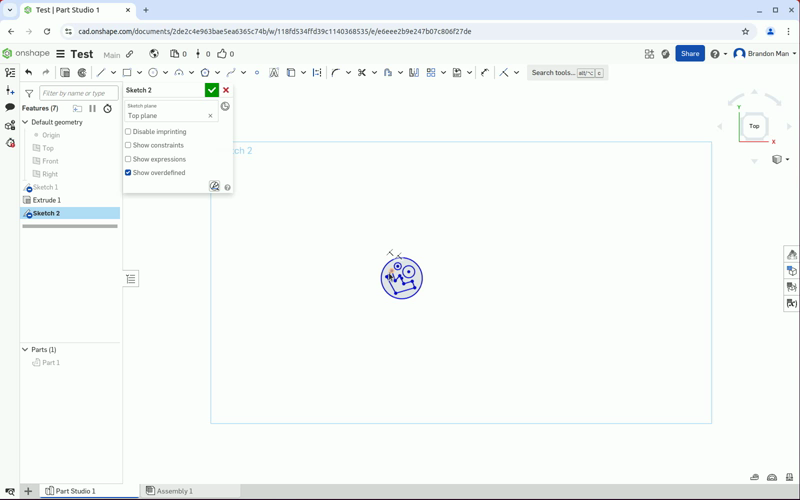
scroll(6)
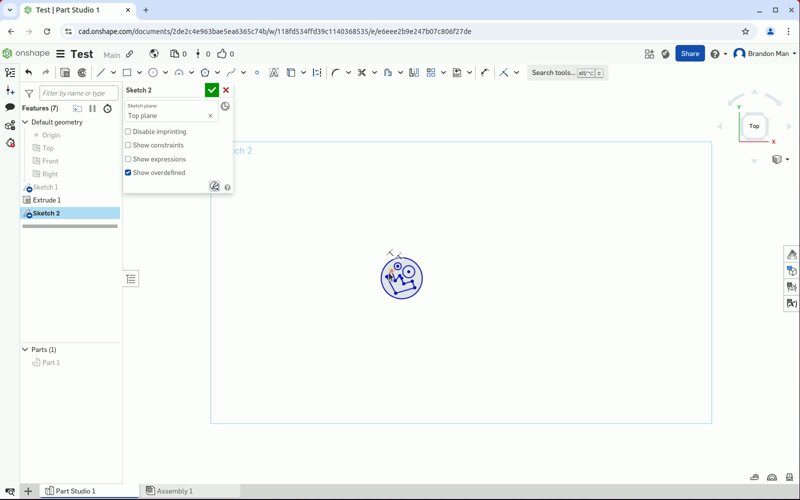
scroll(6)
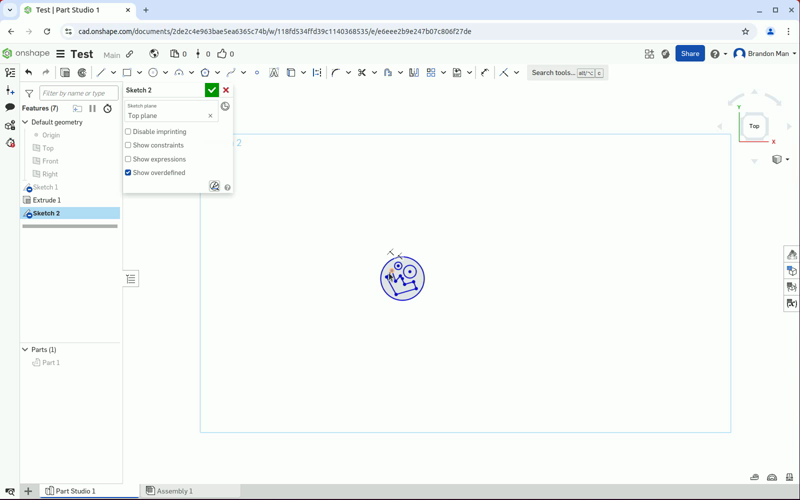
scroll(6)
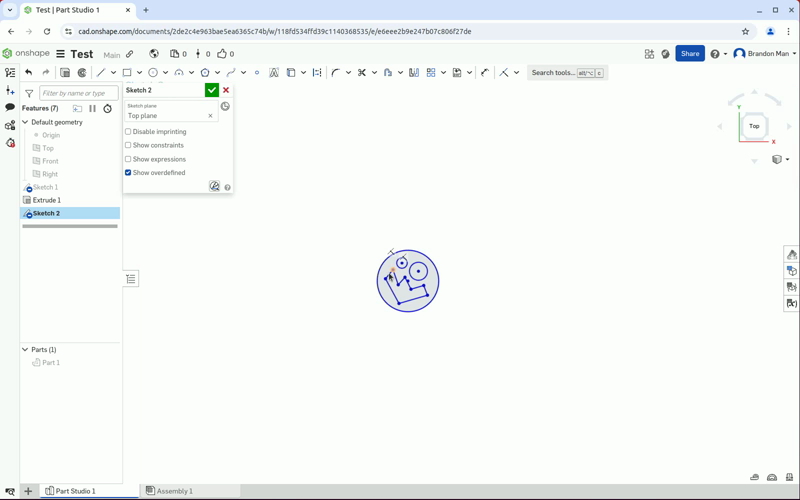
scroll(6)
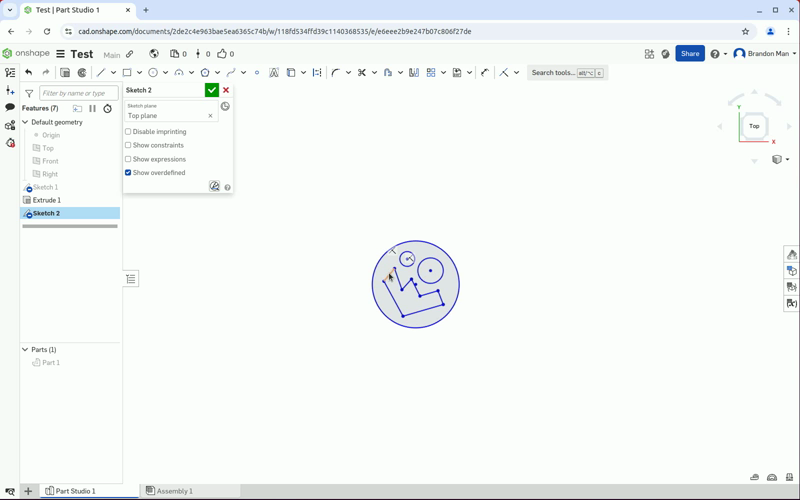
scroll(6)
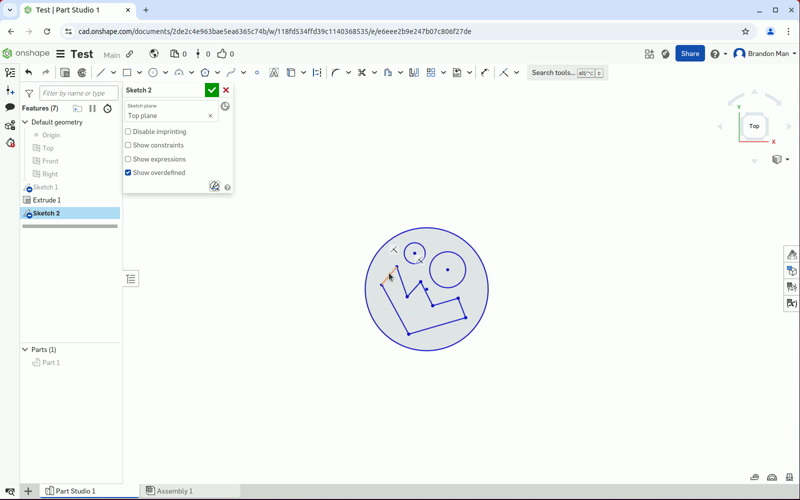
scroll(6)
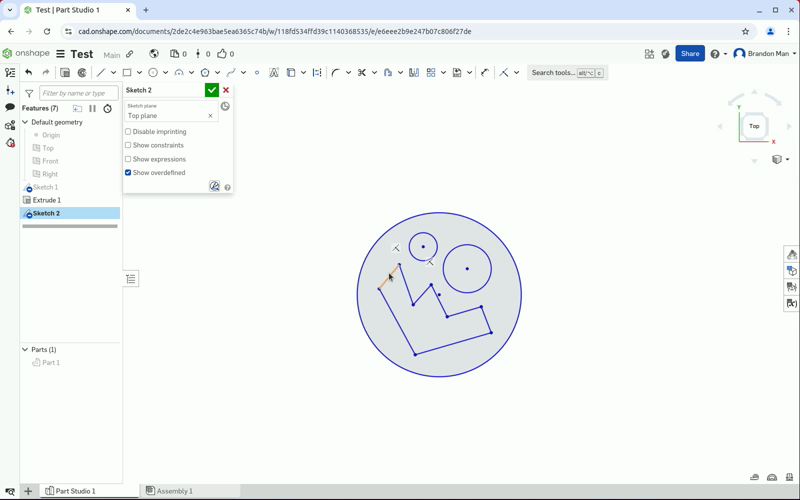
scroll(6)
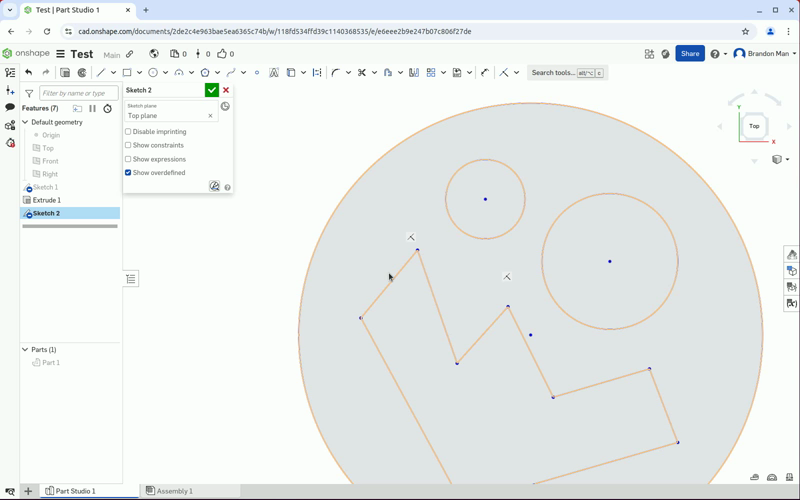
click(389, 272)
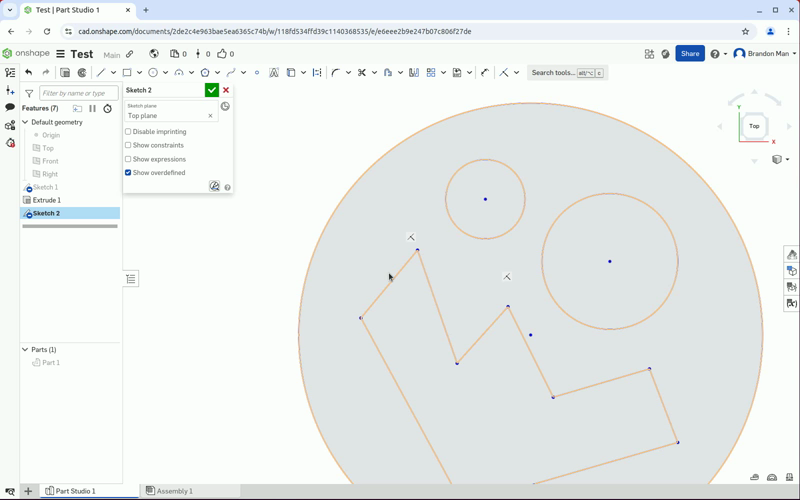
scroll(-6)
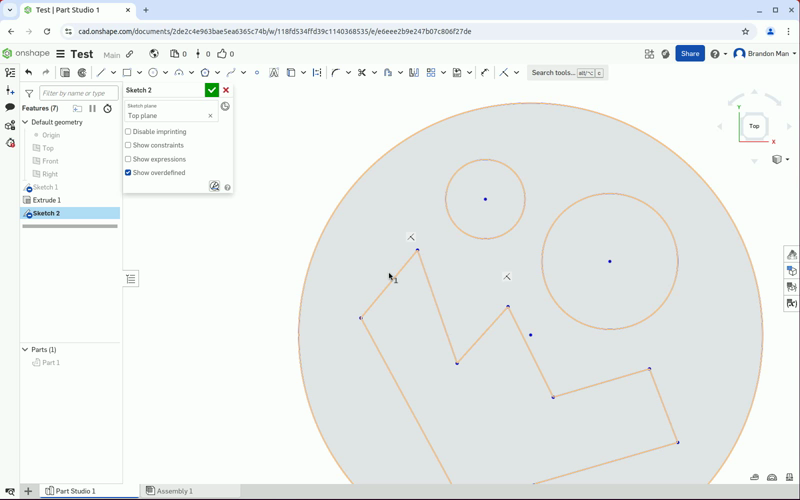
scroll(-6)
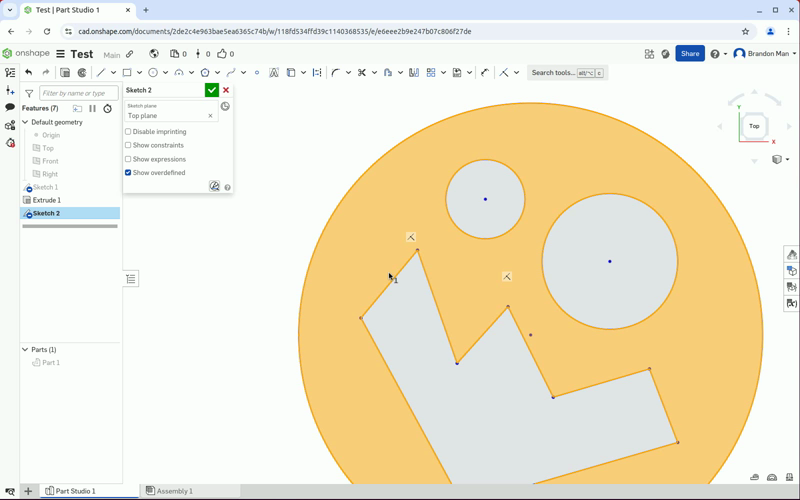
scroll(-6)
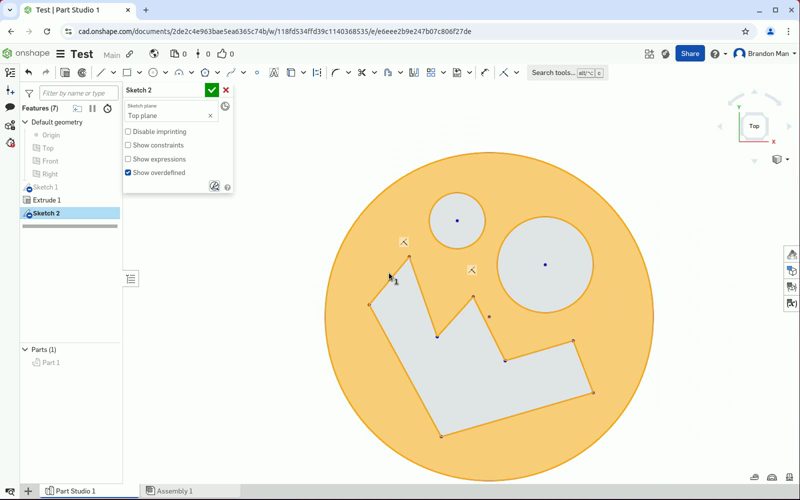
scroll(-6)
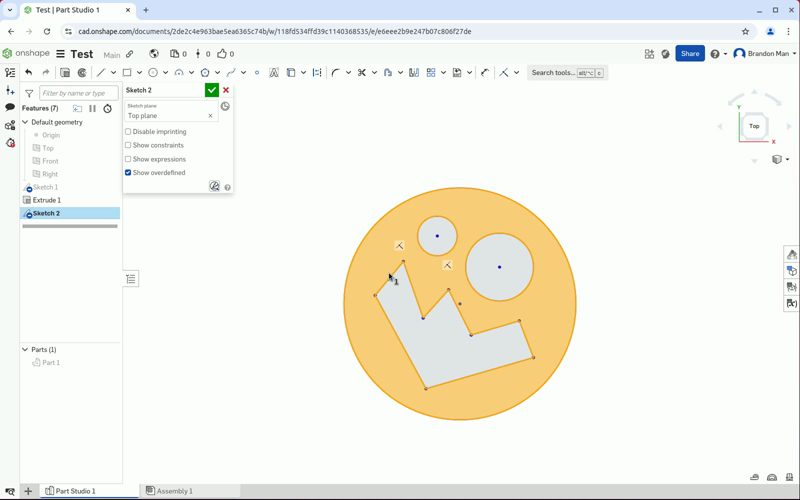
scroll(-6)
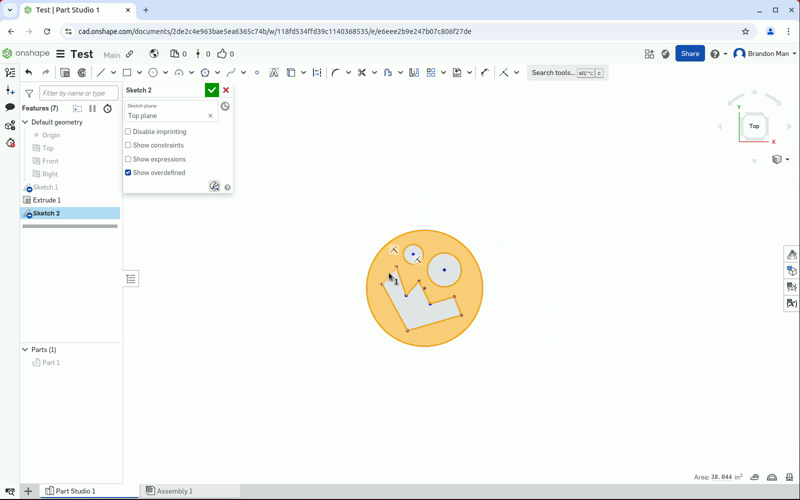
scroll(-6)
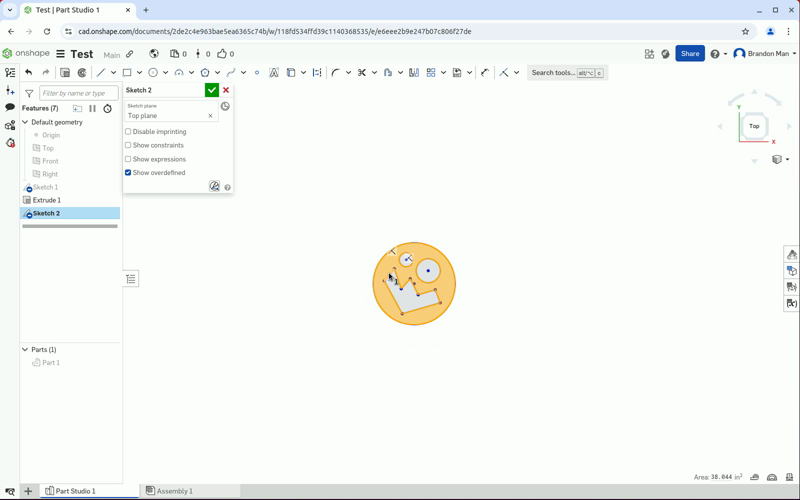
scroll(-6)
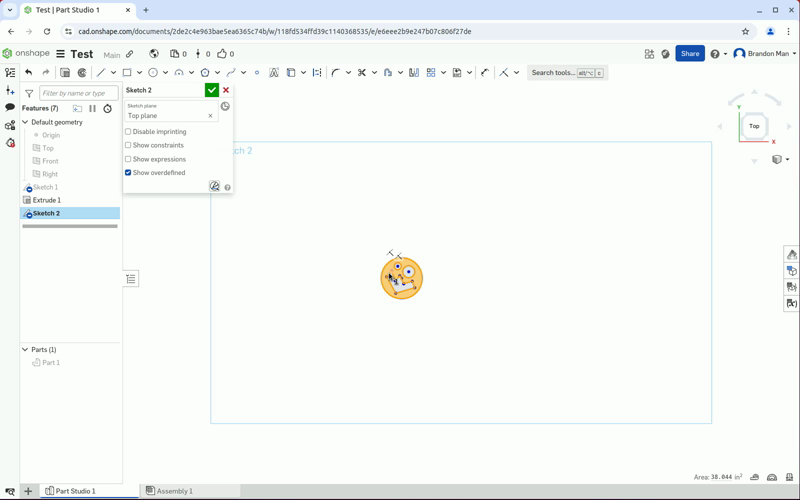
mouse_move(73, 352)
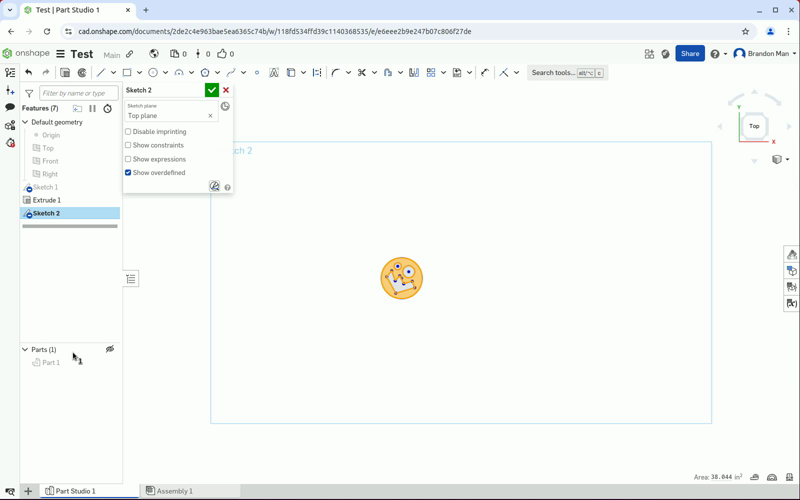
key(shift+y)
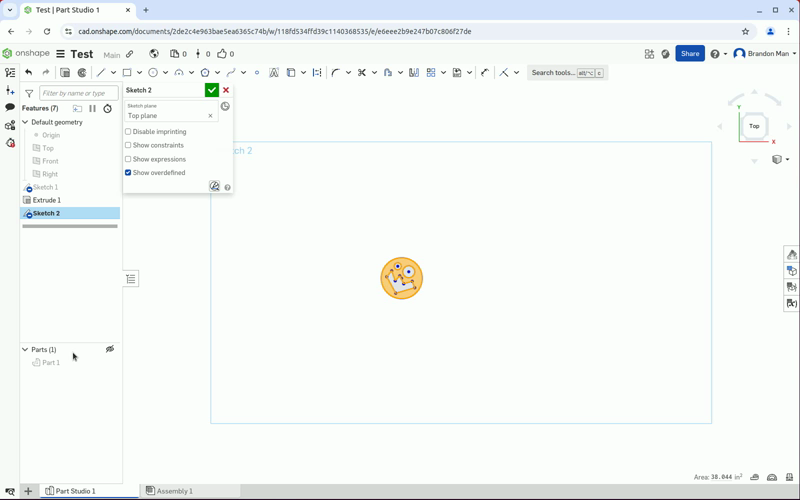
key(shift+e)
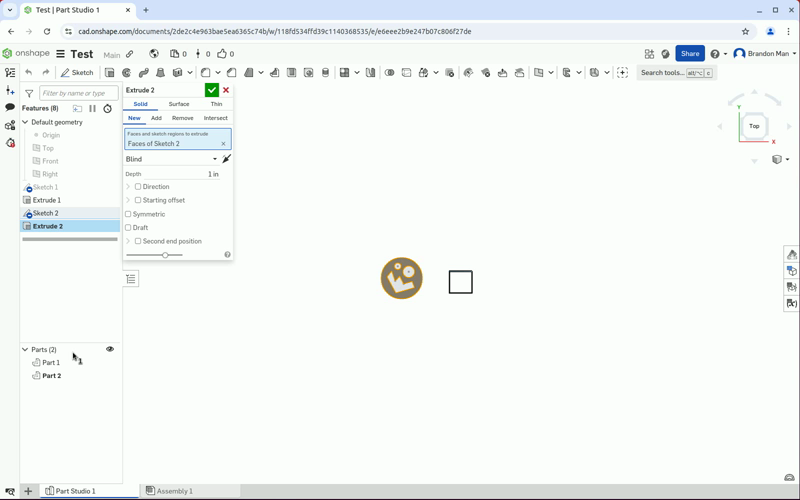
mouse_move(143, 106)
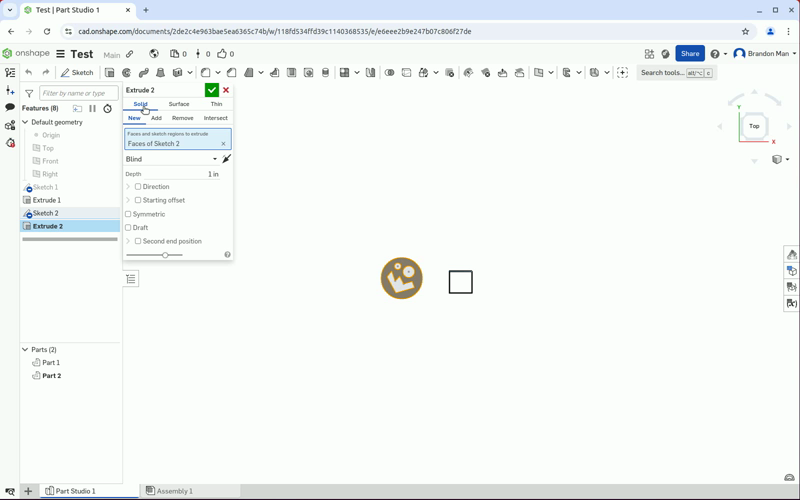
click(143, 106)
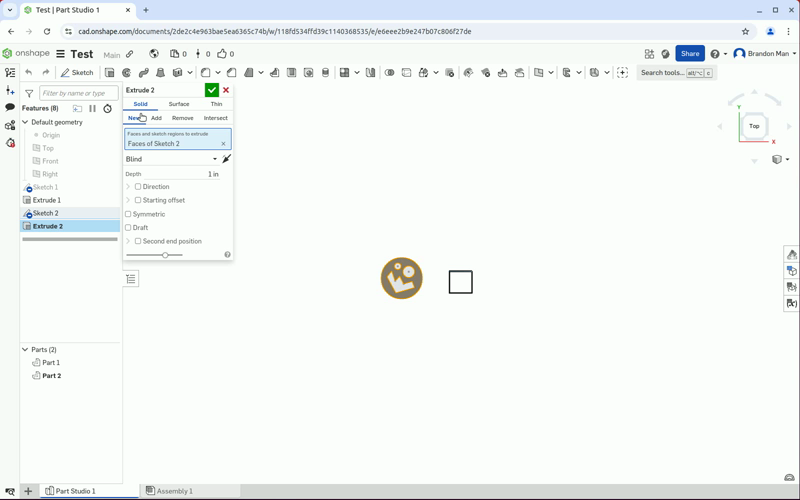
mouse_move(137, 120)
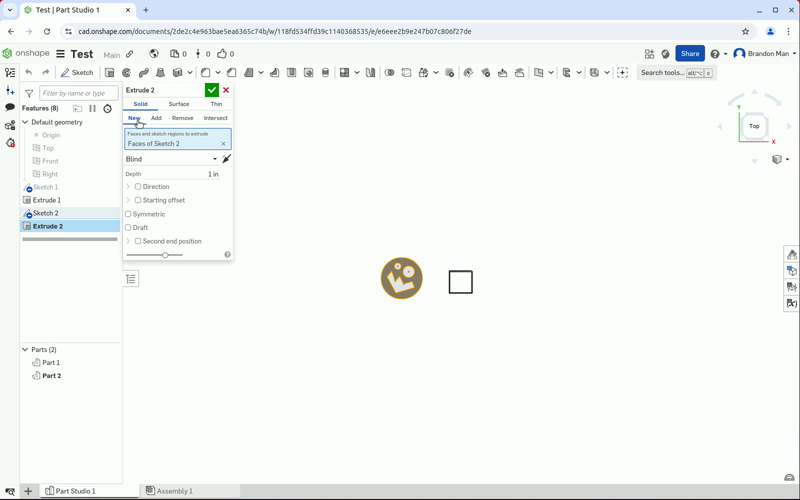
click(137, 120)
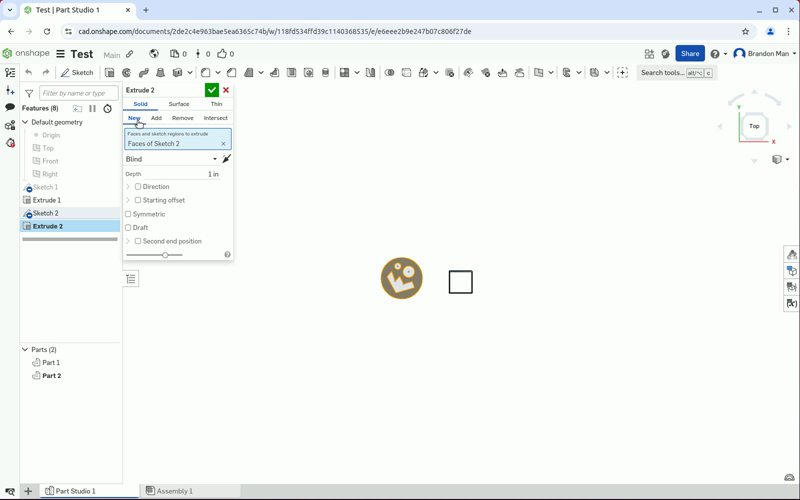
key(tab, 4)
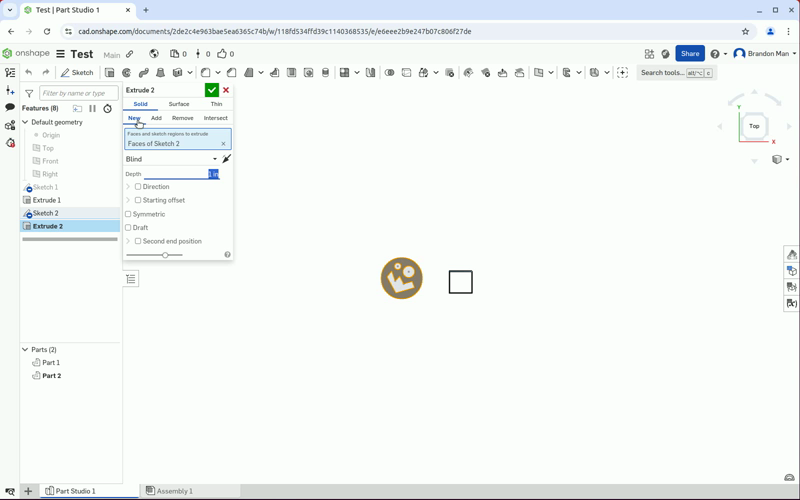
text(0.241)
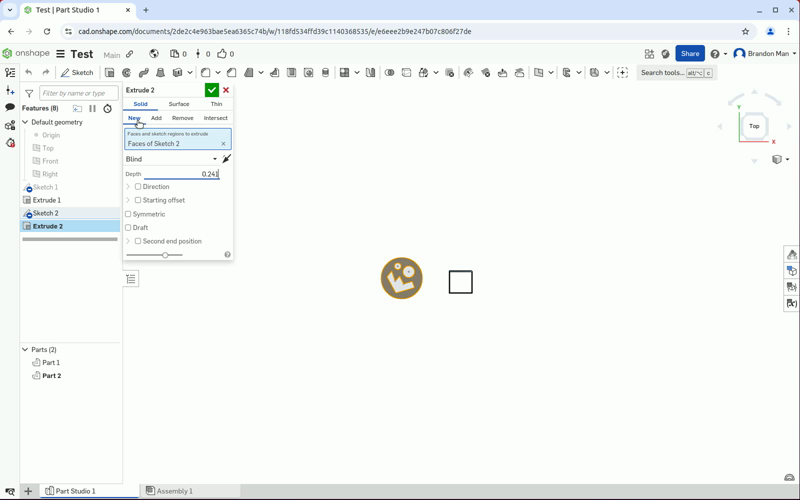
key(enter)
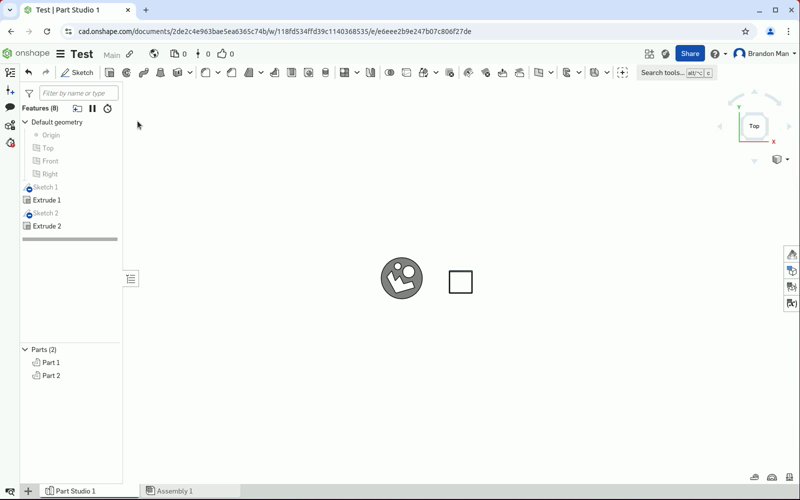
key(shift+h)
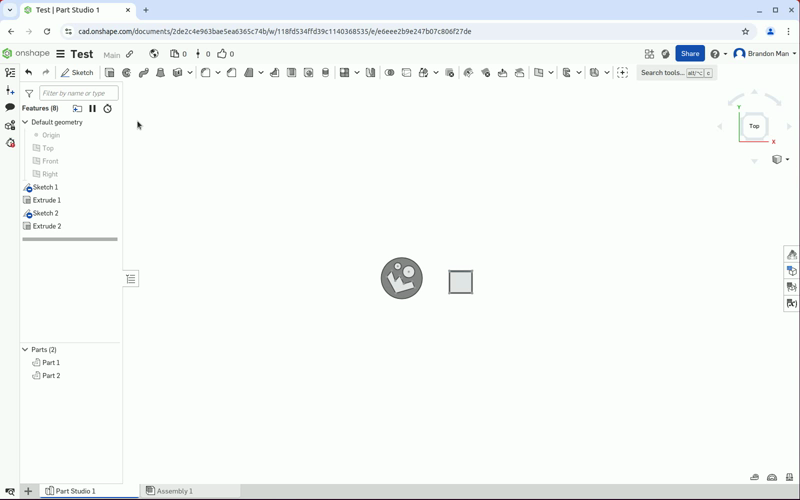
key(shift+h)
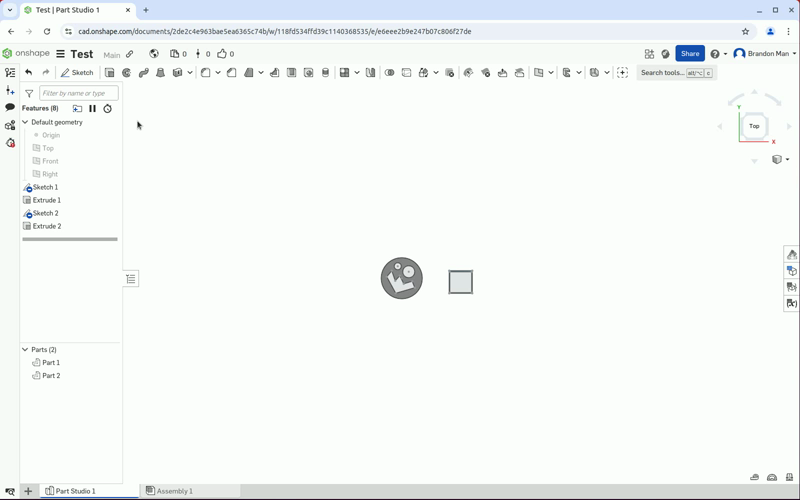
key(shift+7)
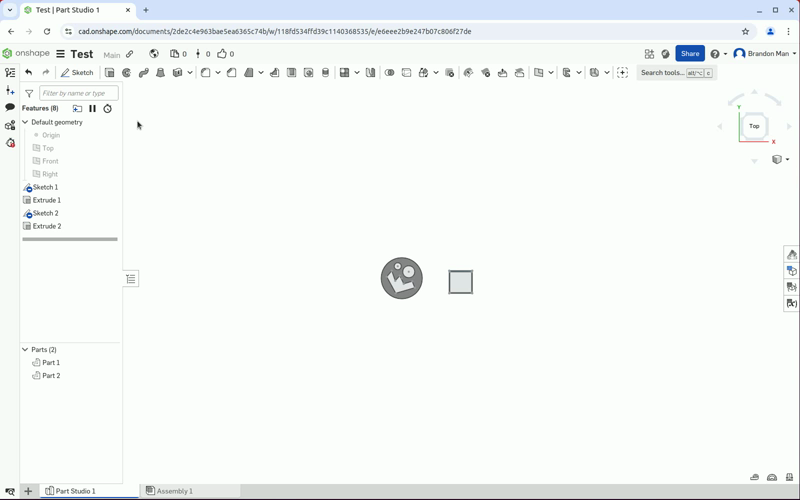
key(up, 3)
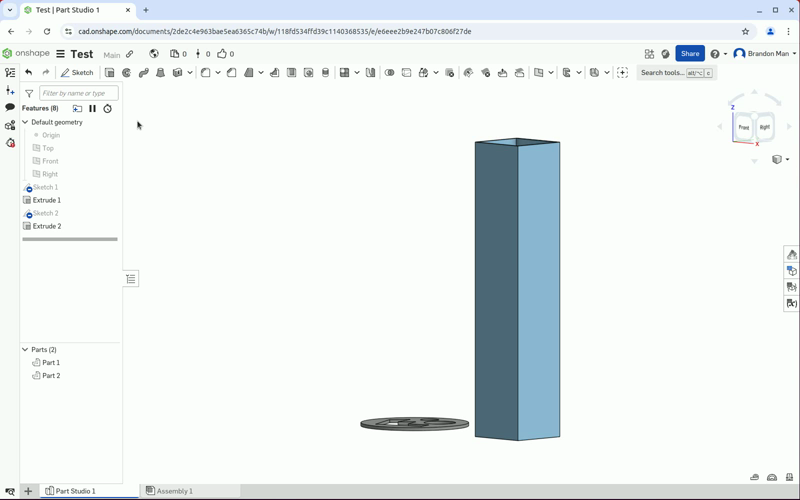
key(left, 3)
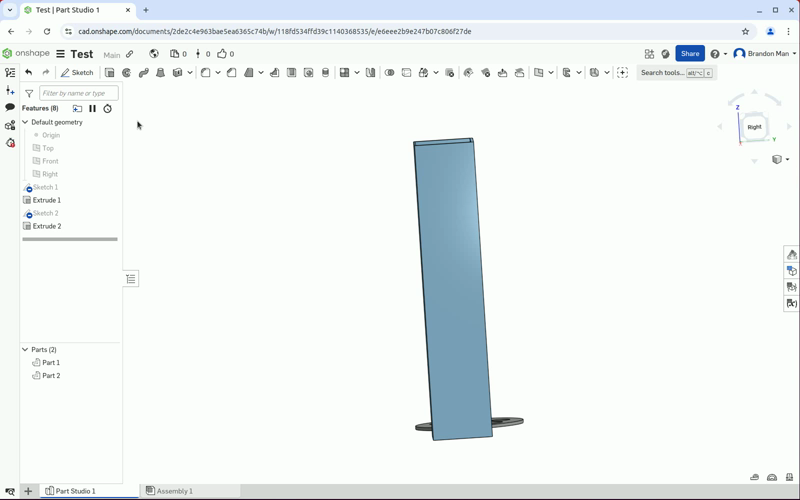
key(right, 3)
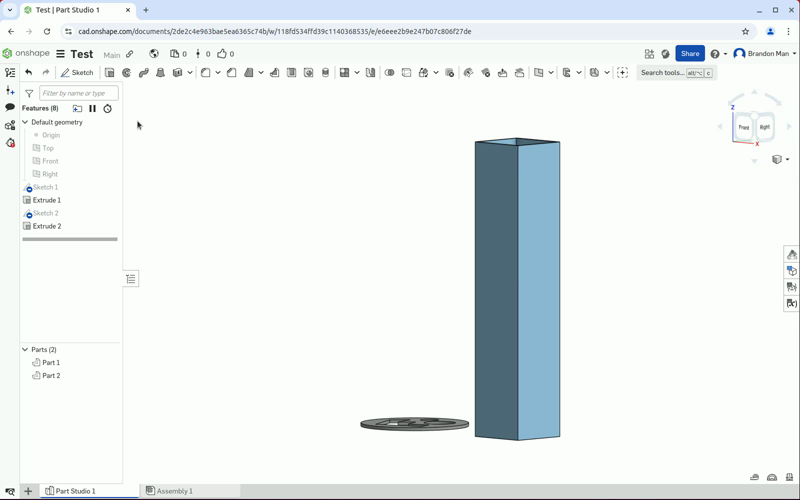
key(down, 3)
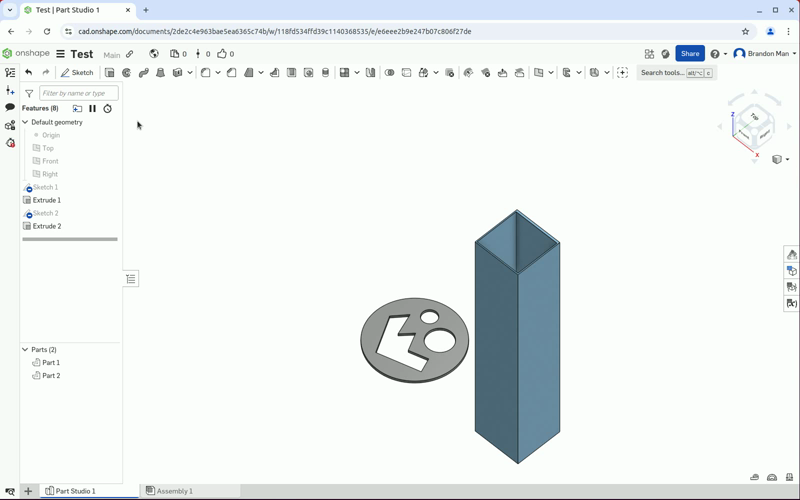
mouse_move(73, 189)
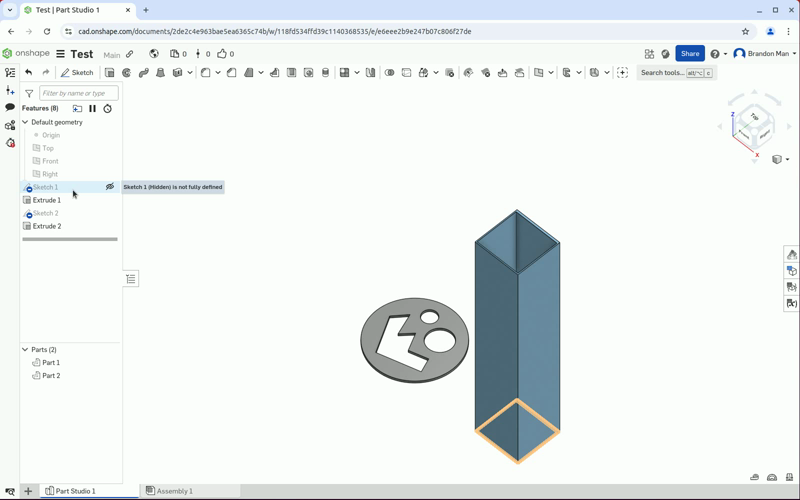
click(73, 189)